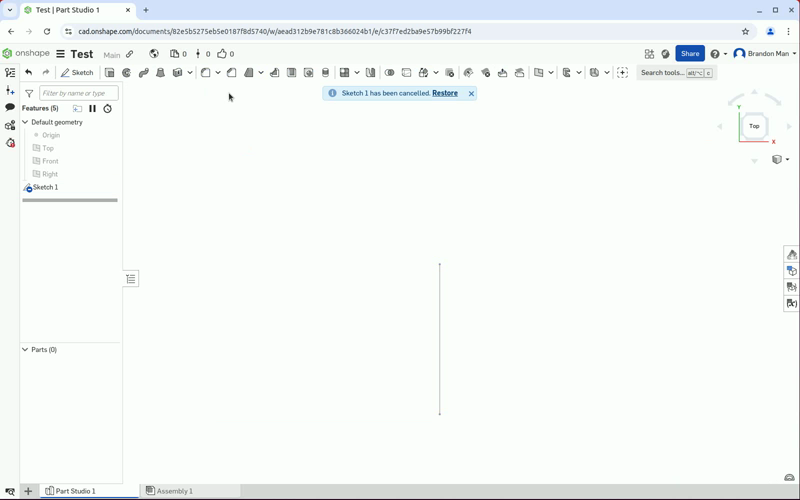
key(shift+h)
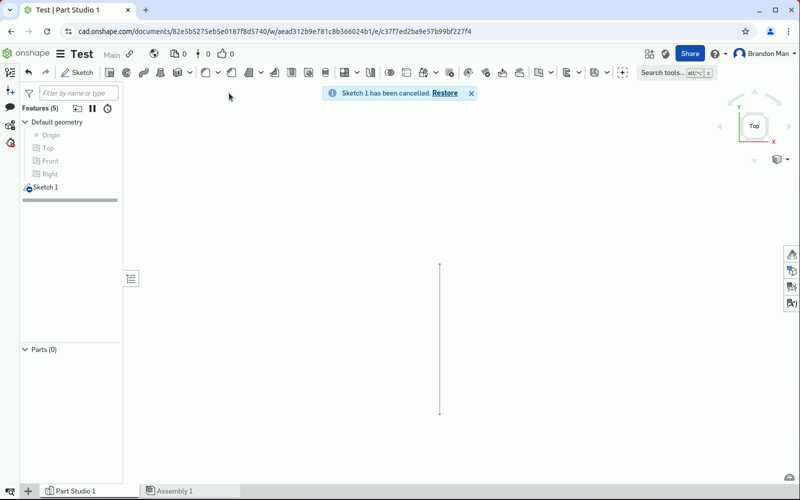
key(shift+s)
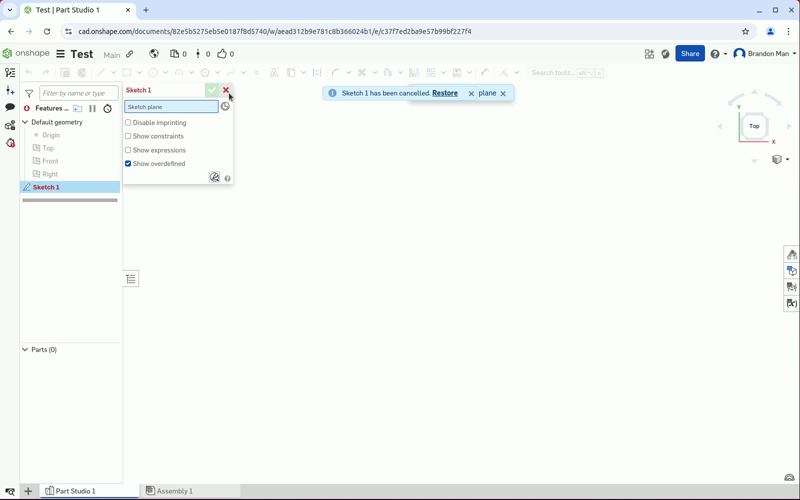
mouse_move(73, 150)
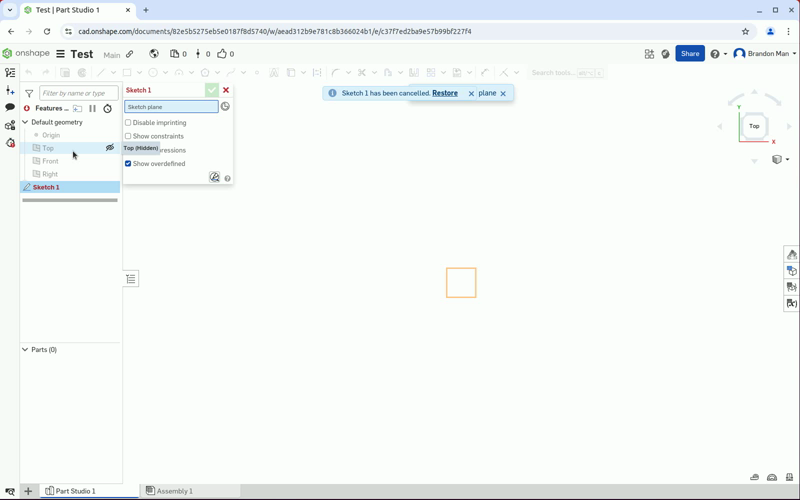
click(73, 150)
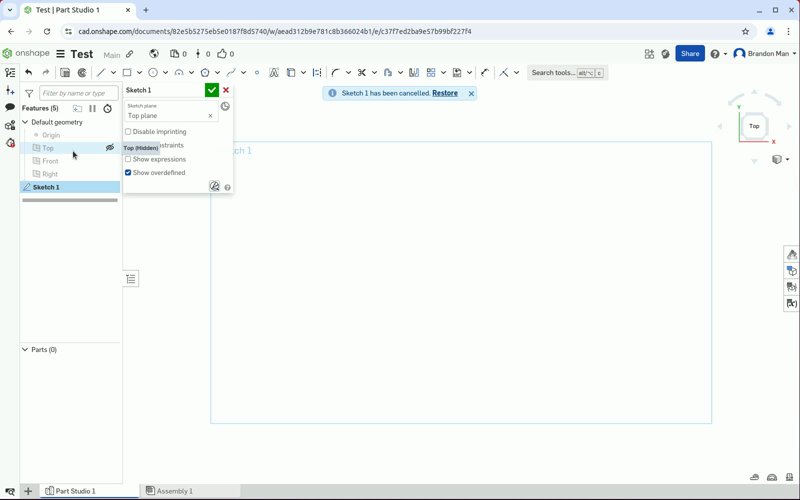
mouse_move(73, 352)
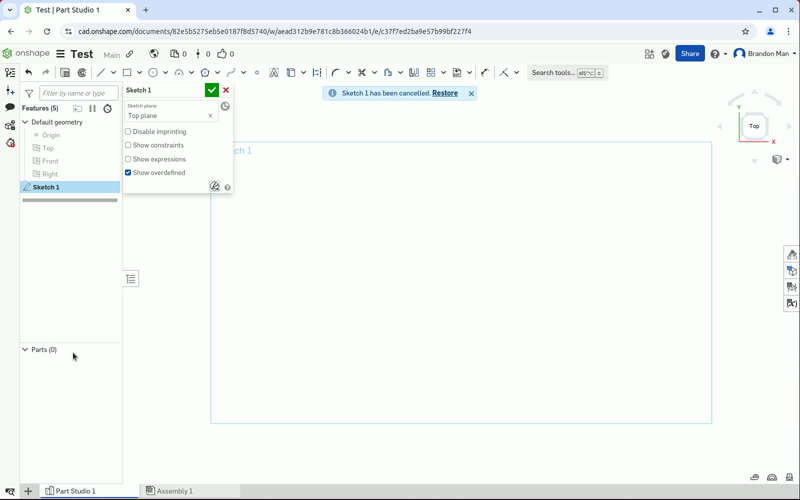
key(y)
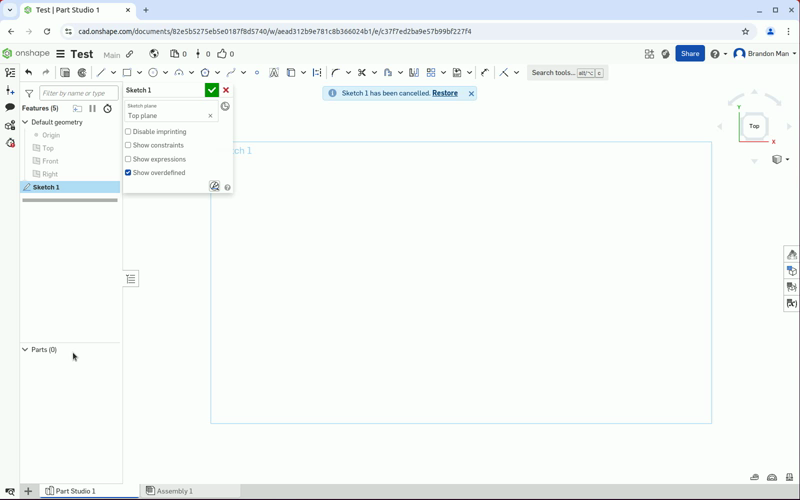
key(l)
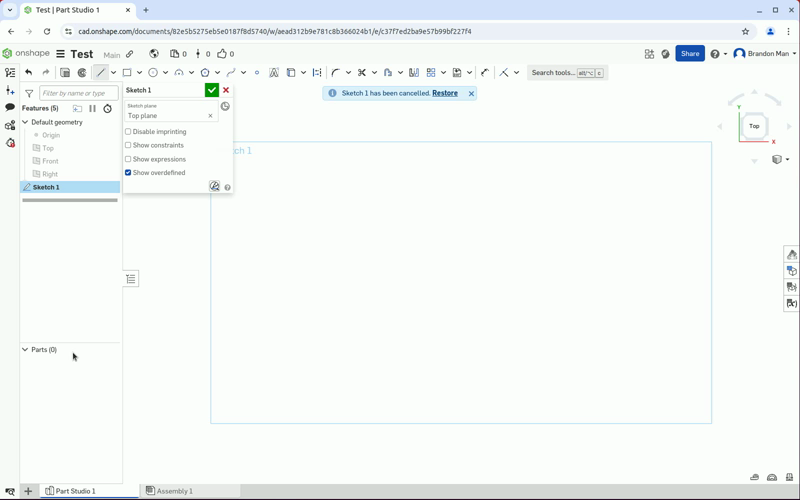
key_down(shift)
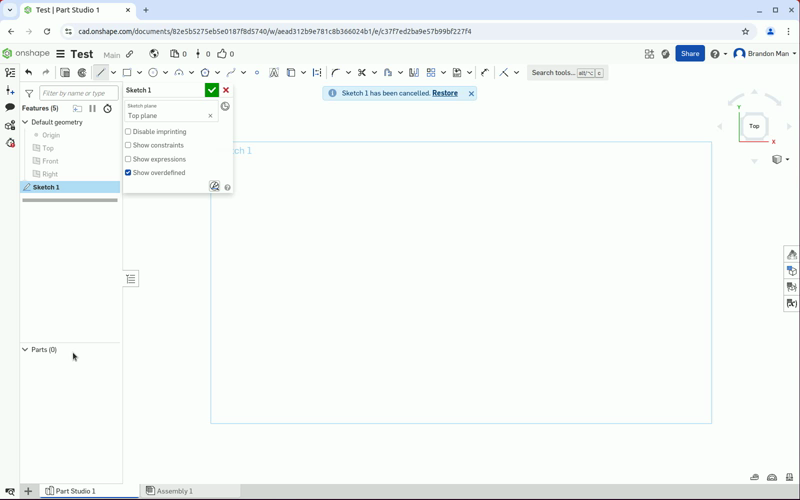
mouse_move(420, 254)
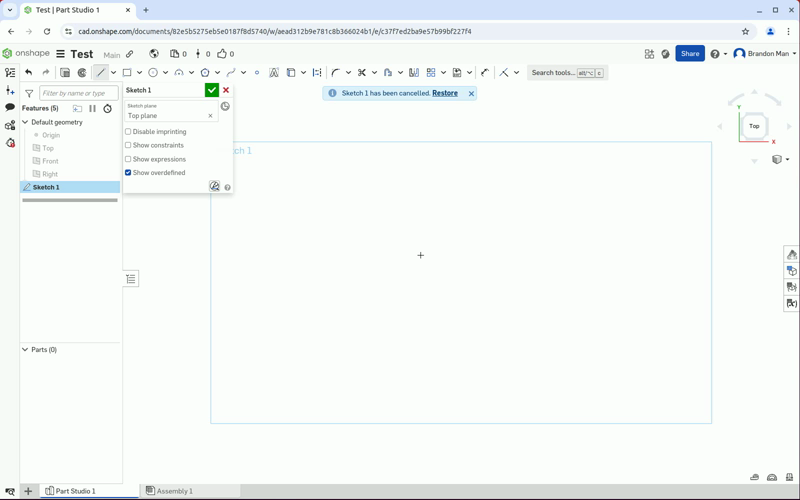
click(420, 254)
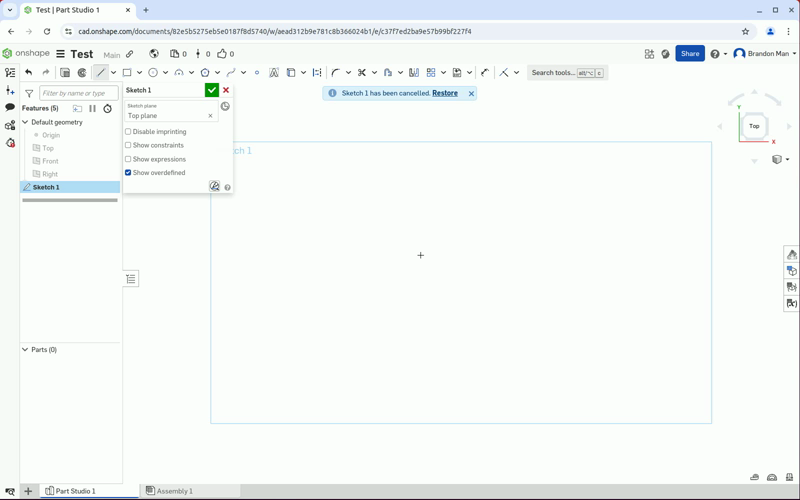
key_up(shift)
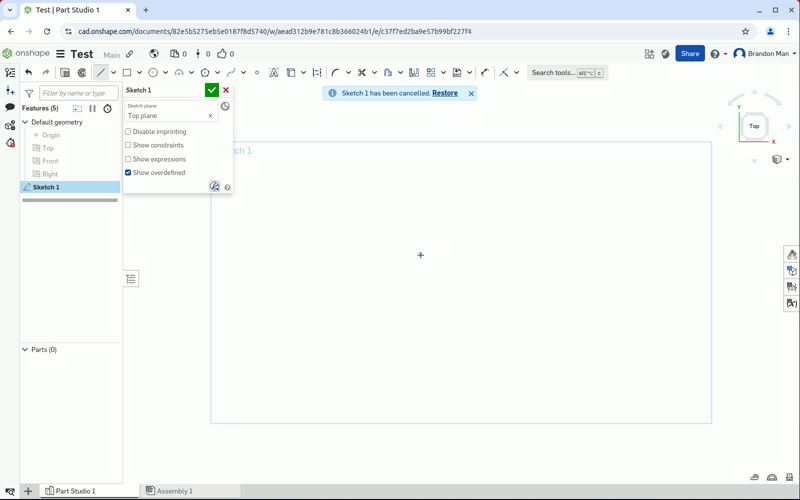
key_down(shift)
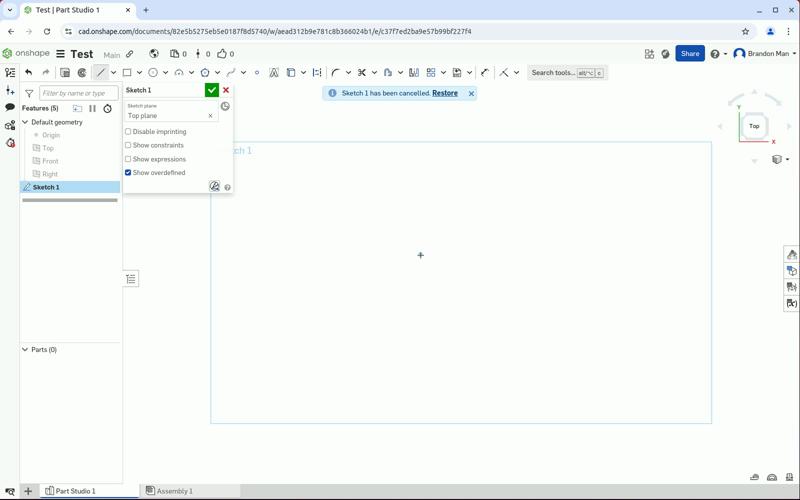
mouse_move(450, 254)
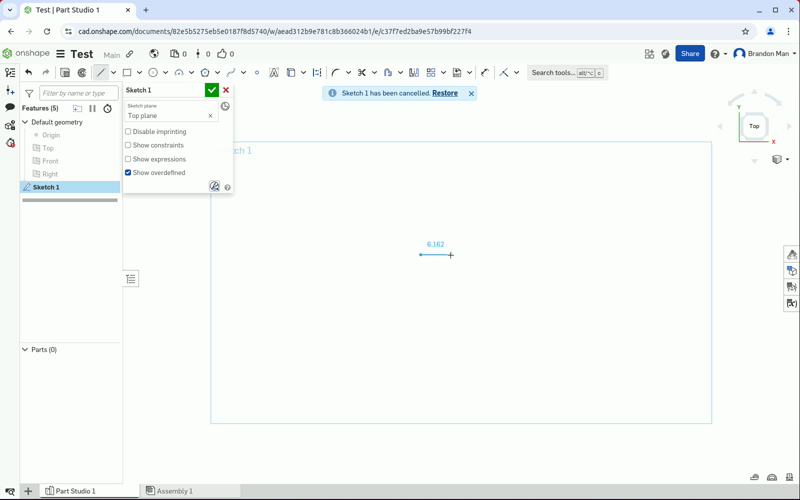
mouse_move(429, 262)
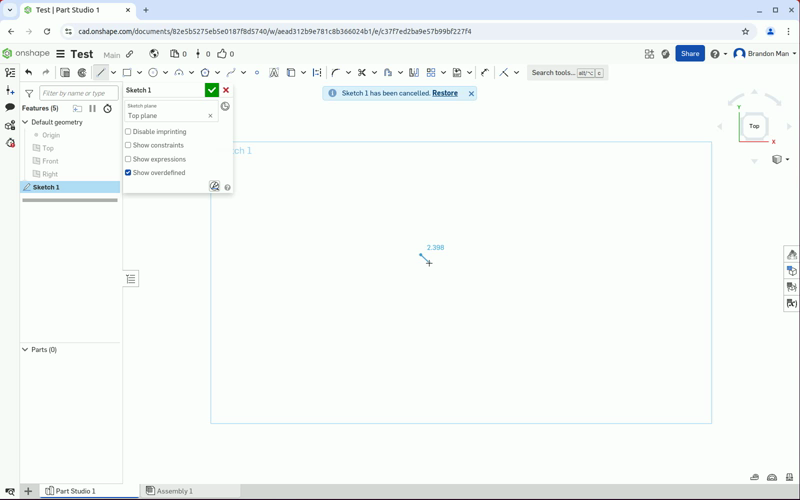
click(429, 262)
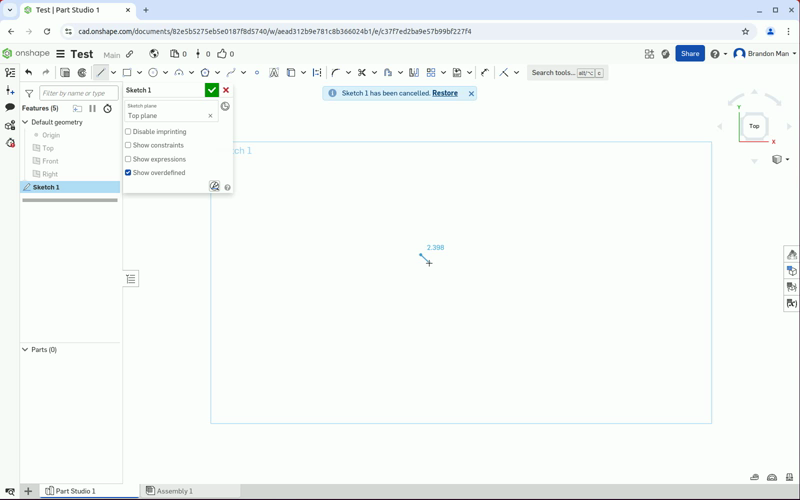
key_up(shift)
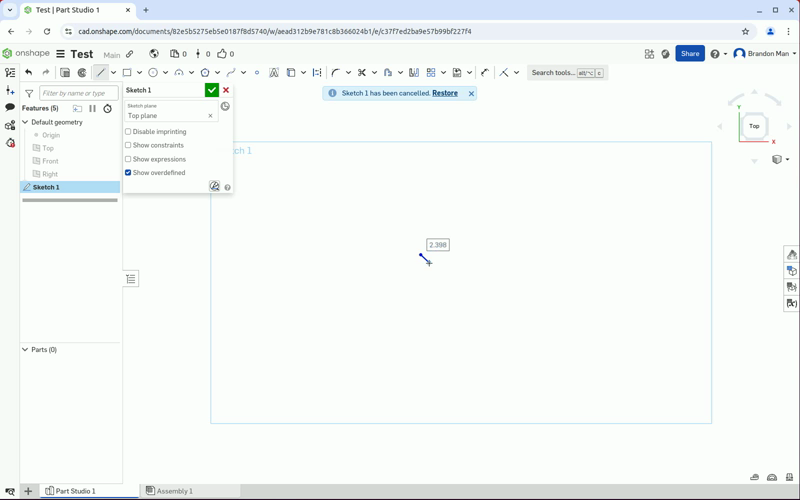
key(esc)
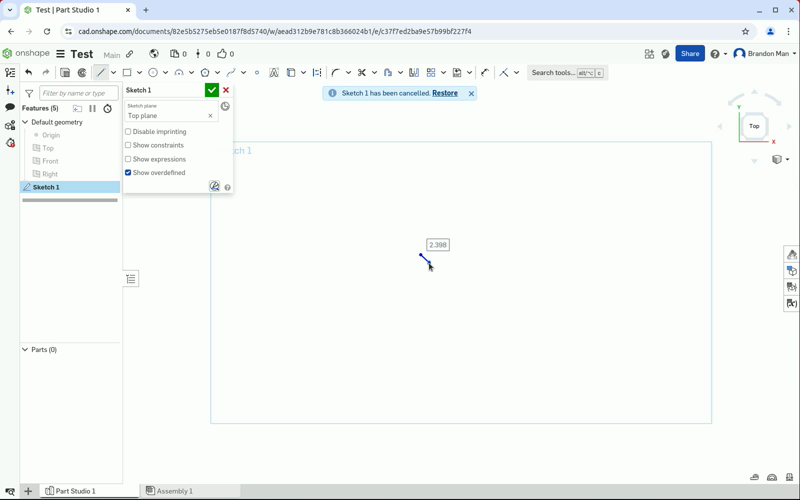
key(a)
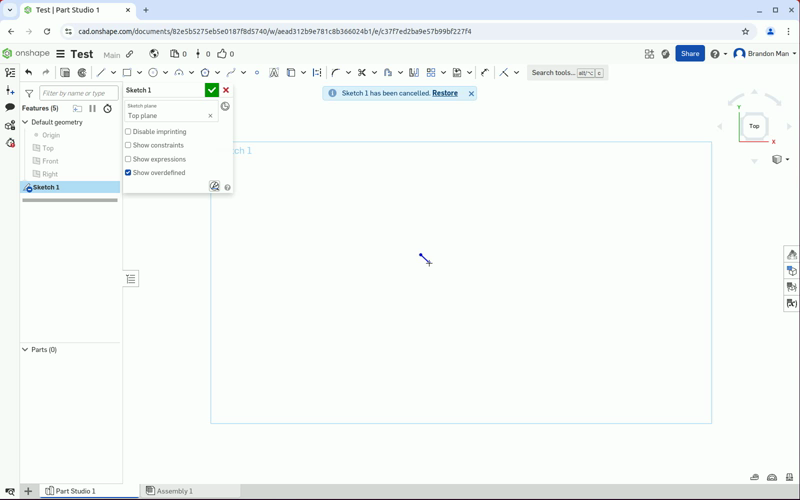
mouse_move(429, 262)
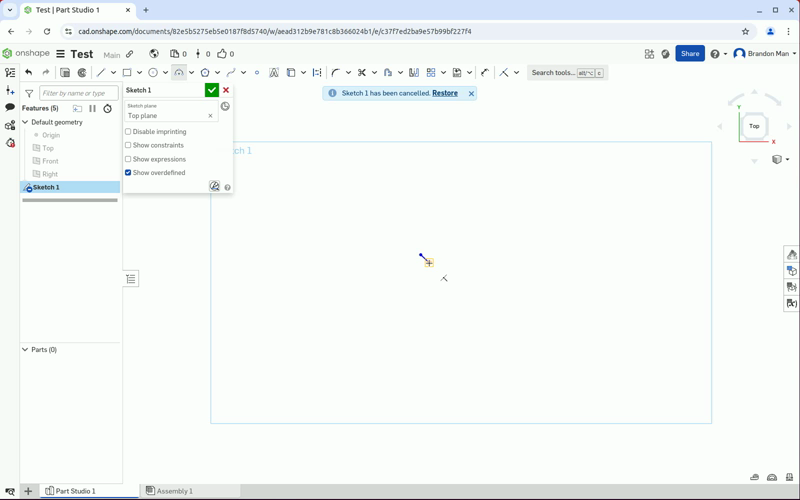
click(429, 262)
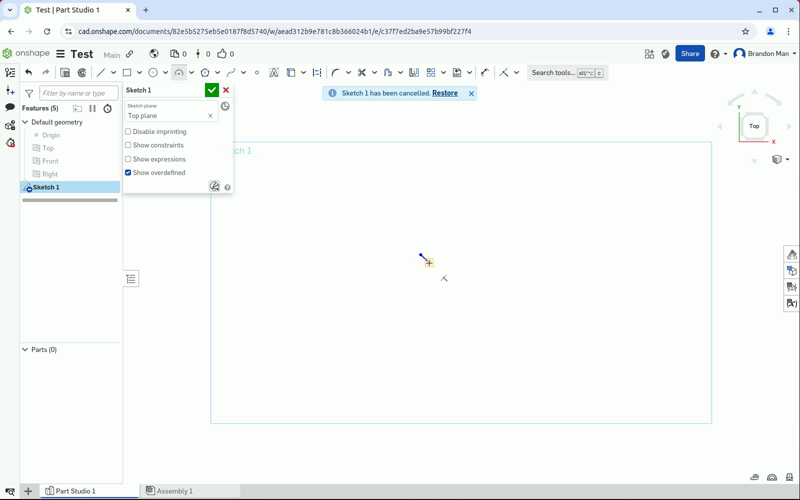
key_down(shift)
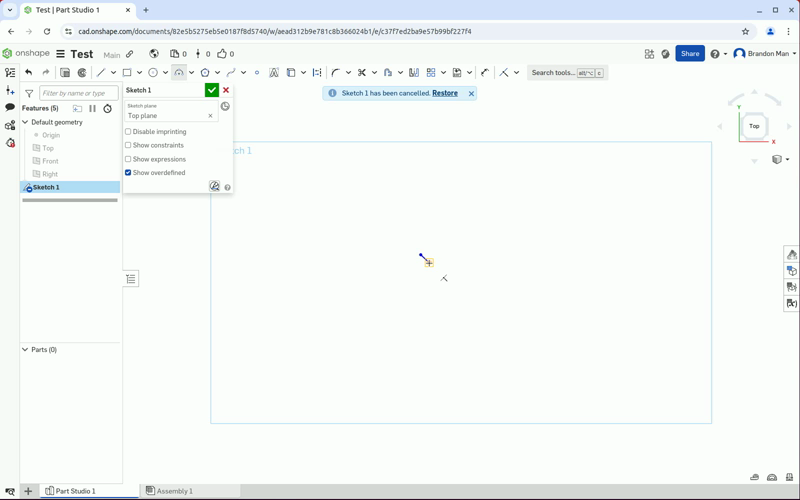
mouse_move(491, 262)
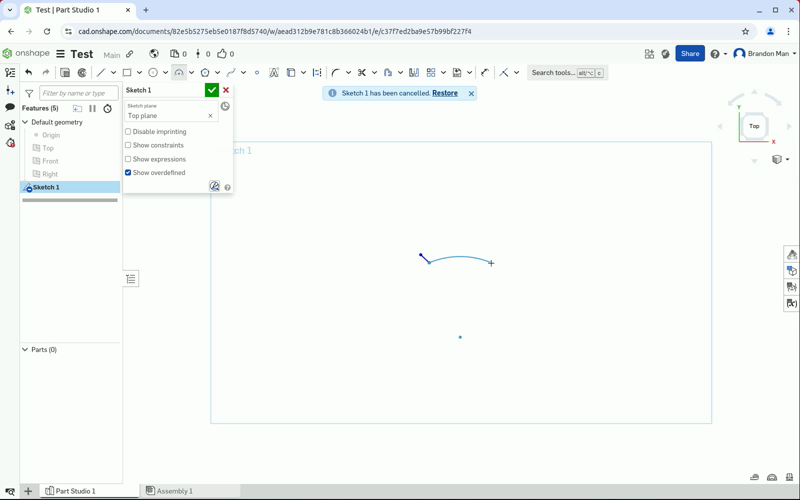
click(491, 262)
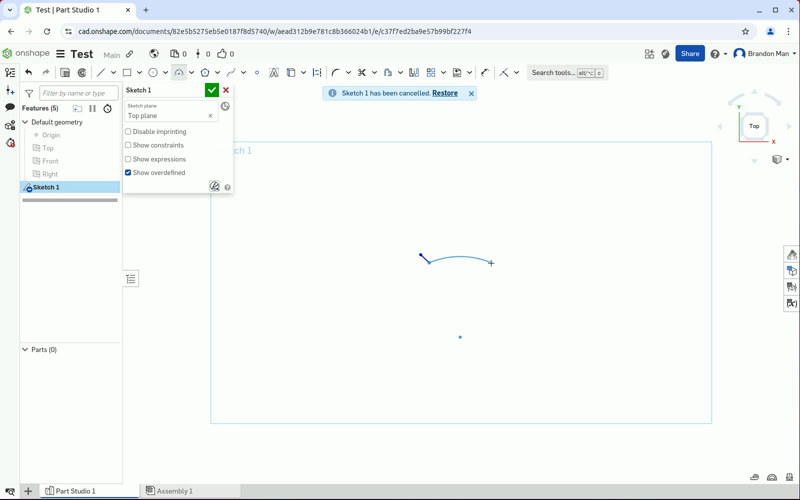
mouse_move(460, 320)
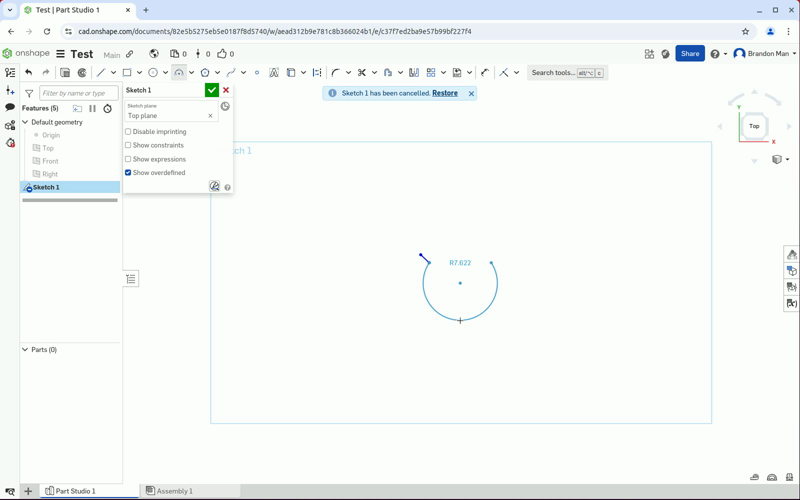
click(460, 320)
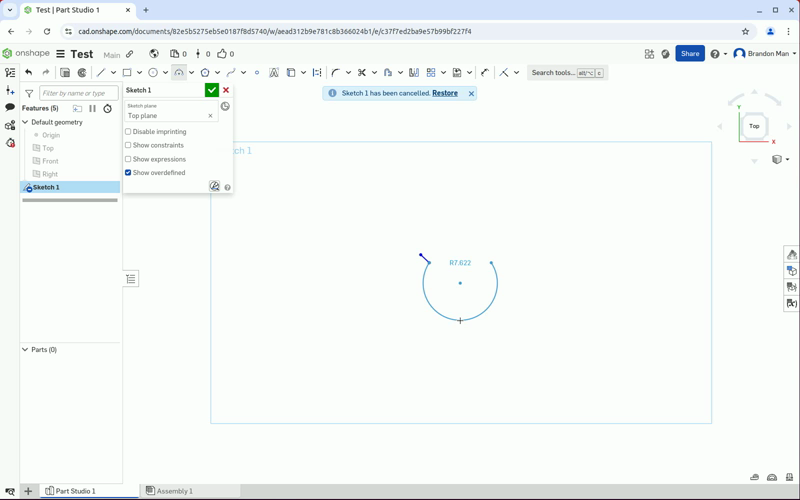
key_up(shift)
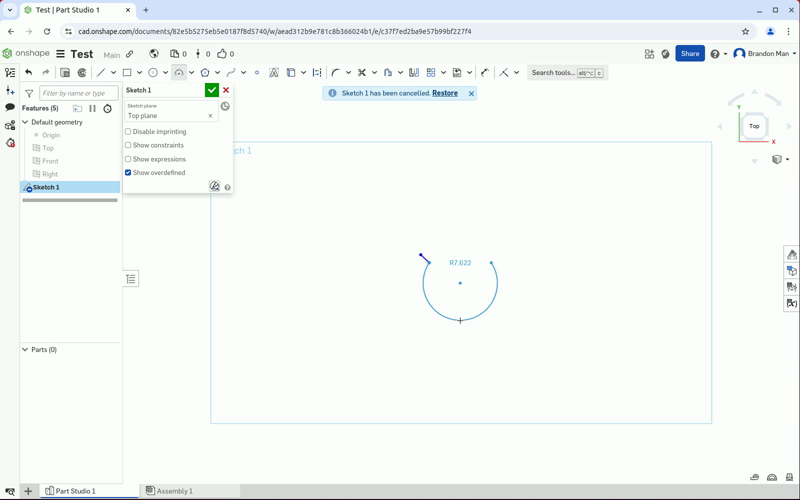
key(esc)
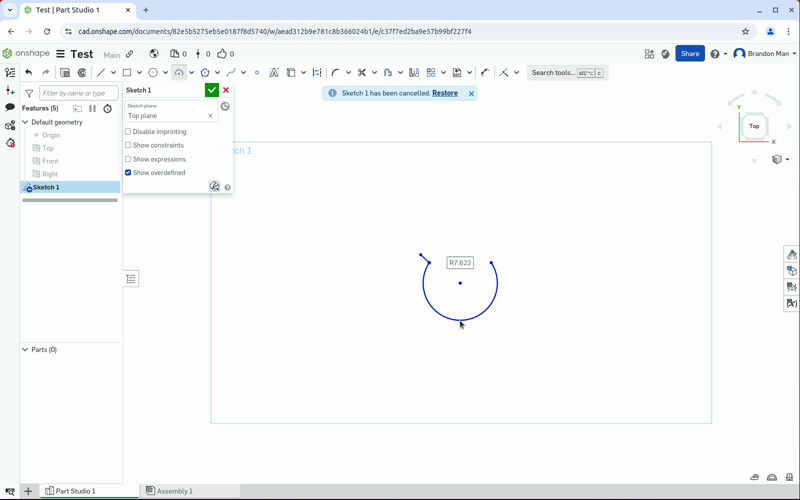
key(l)
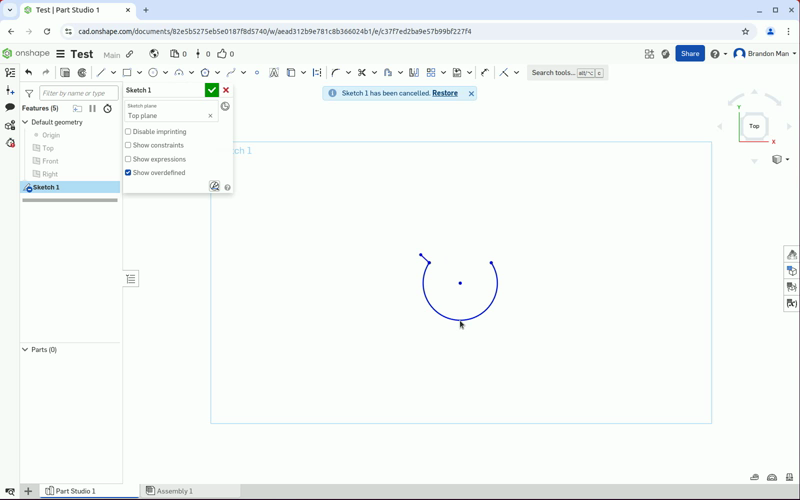
mouse_move(491, 262)
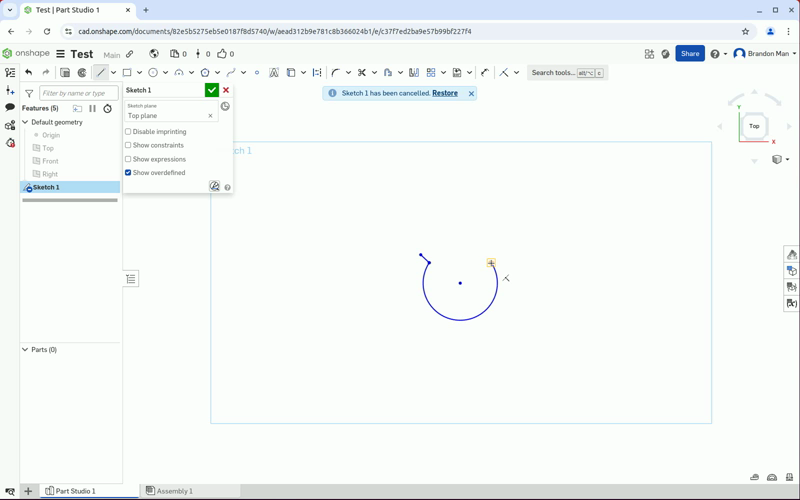
click(491, 262)
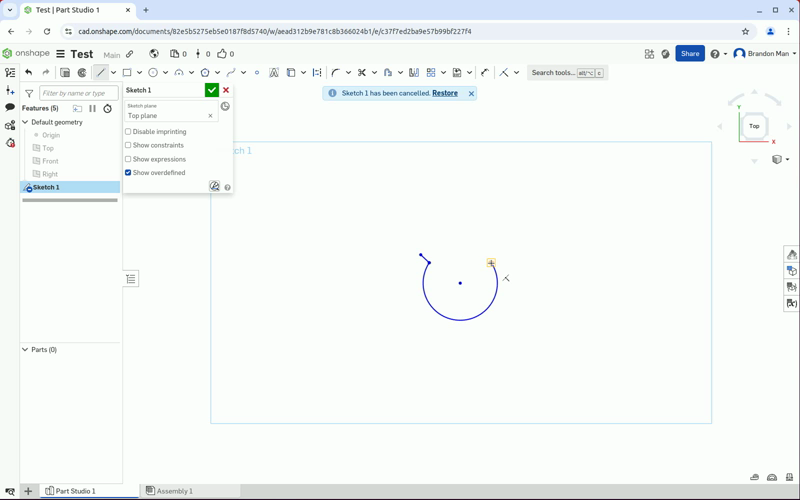
key_down(shift)
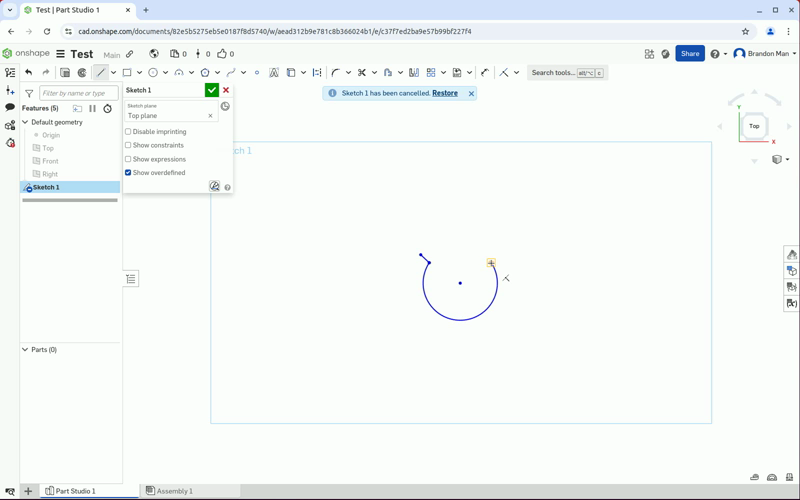
mouse_move(521, 262)
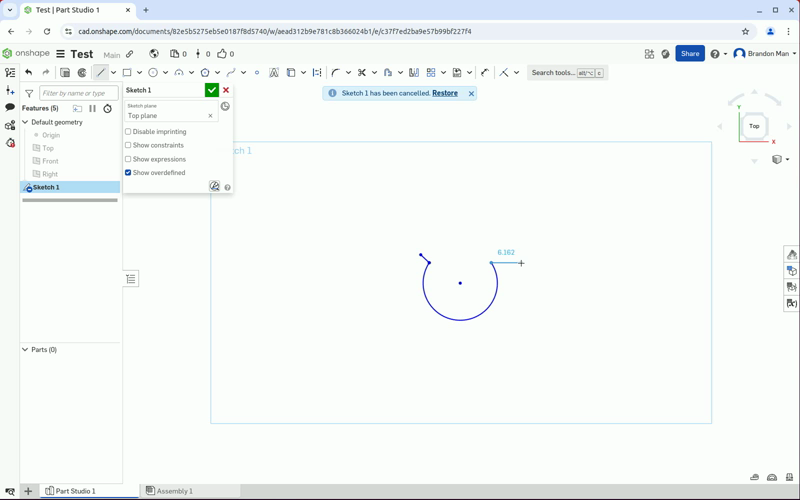
mouse_move(501, 254)
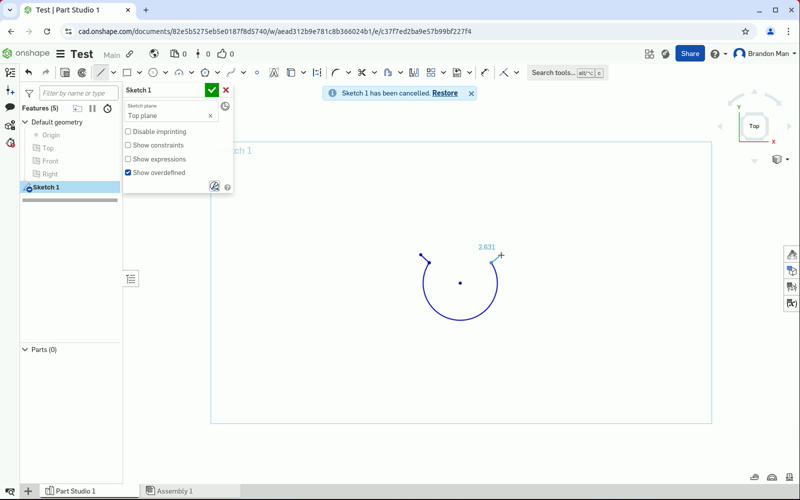
click(501, 254)
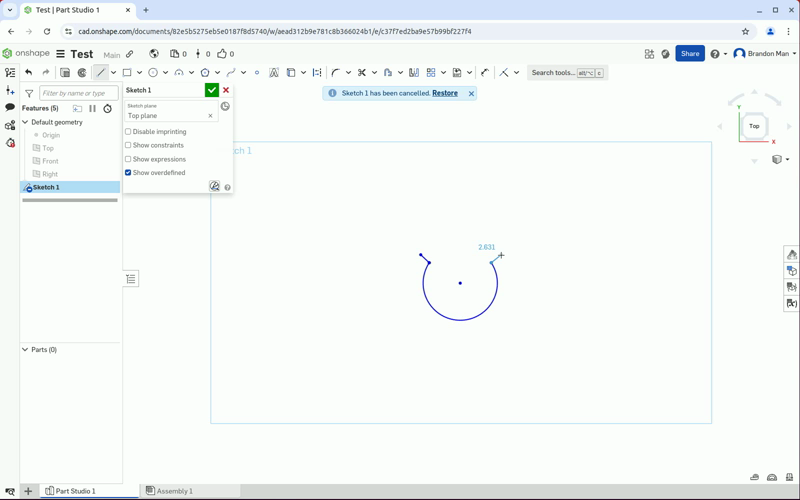
key_up(shift)
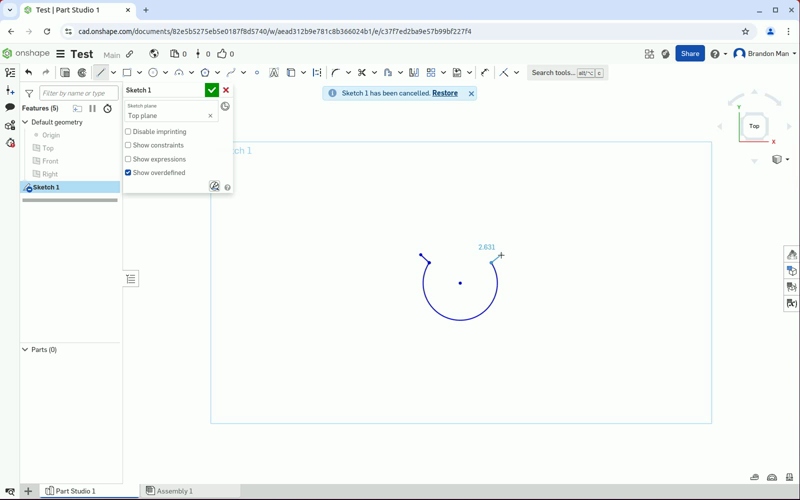
key_down(shift)
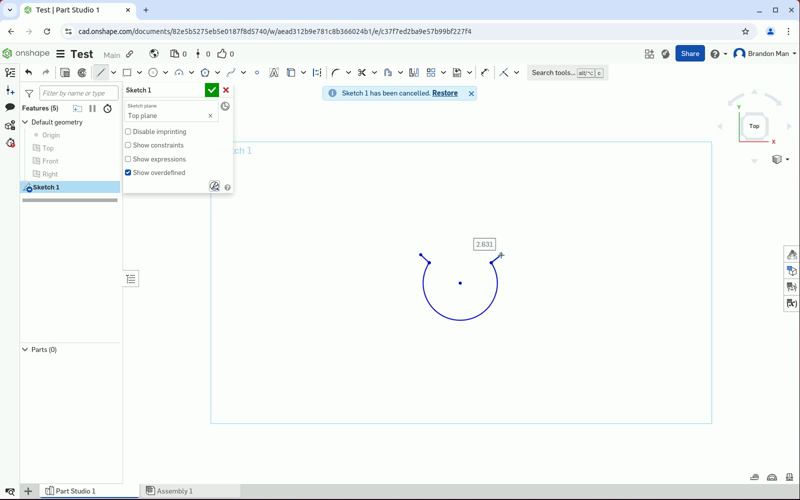
mouse_move(572, 254)
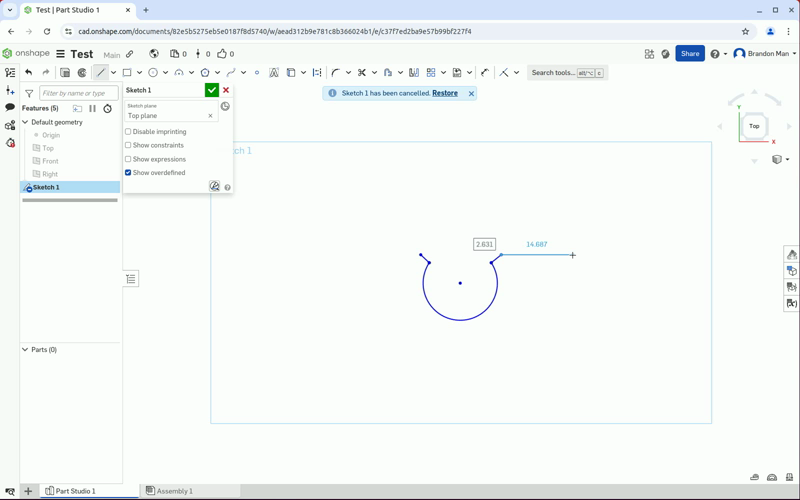
click(572, 254)
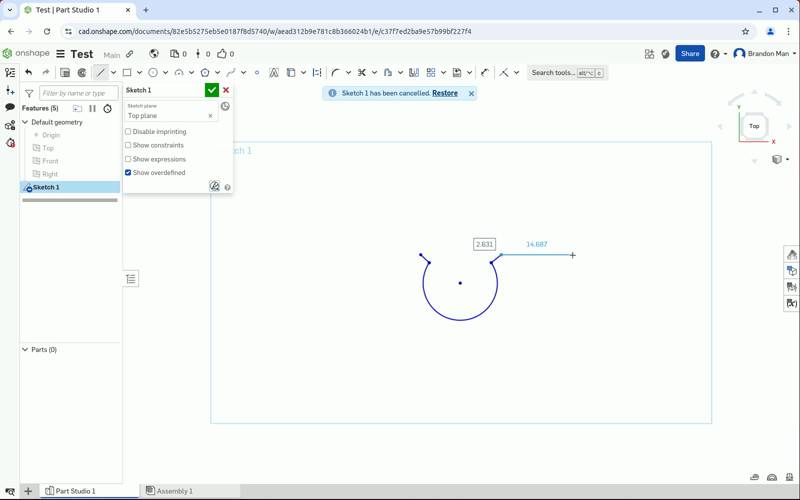
key_up(shift)
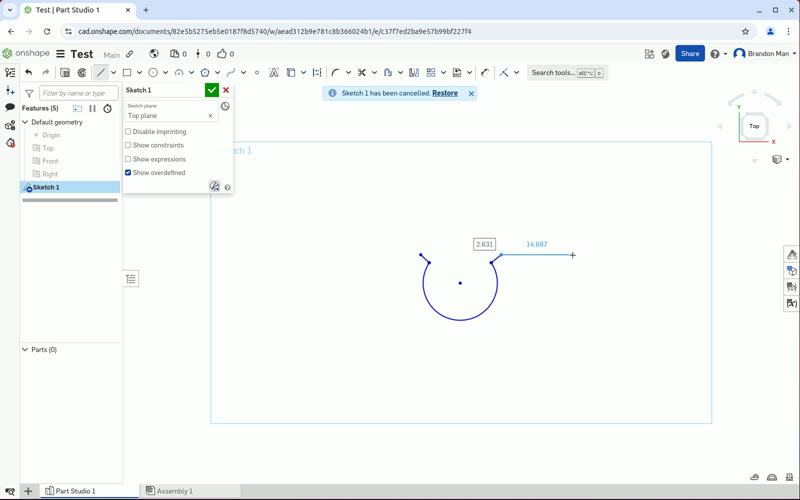
key_down(shift)
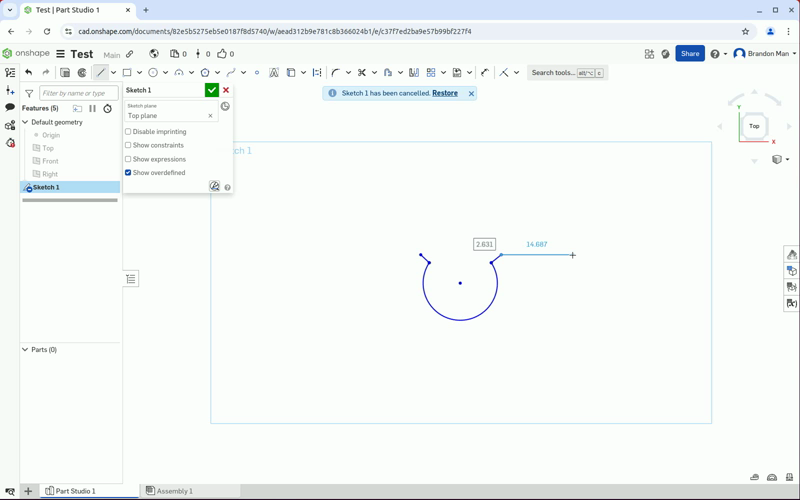
mouse_move(589, 254)
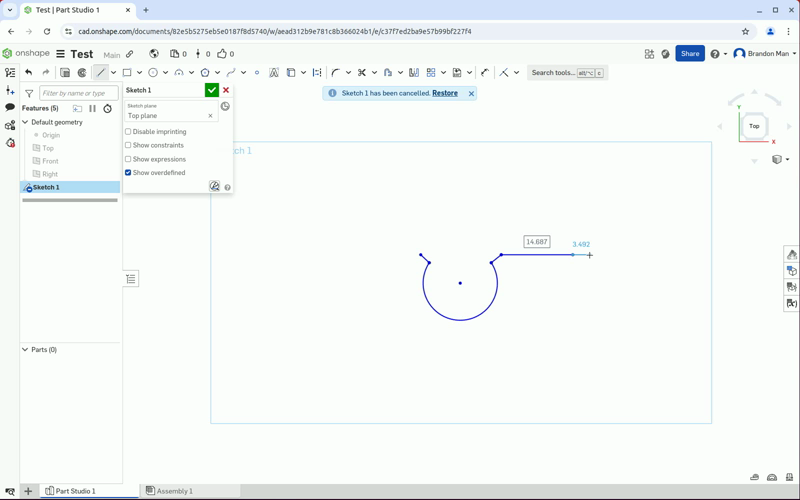
mouse_move(572, 246)
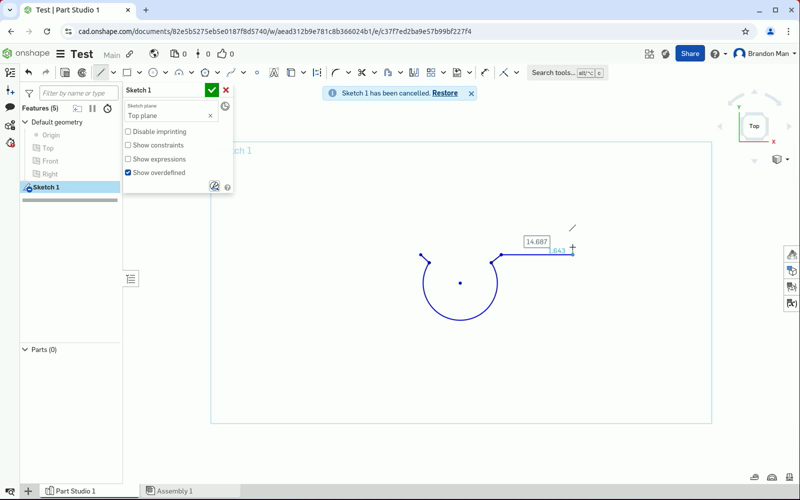
click(572, 246)
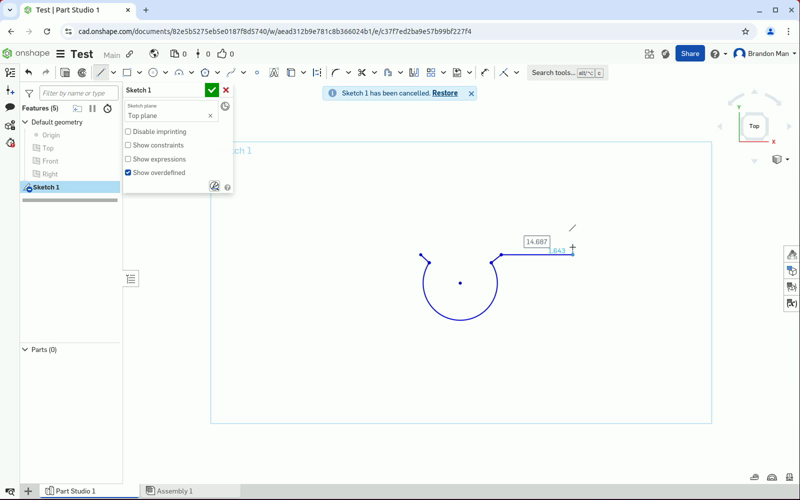
key_up(shift)
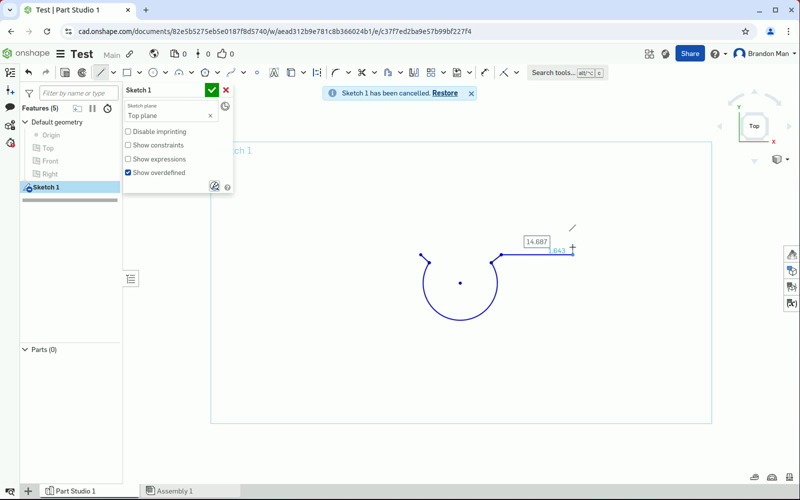
key_down(shift)
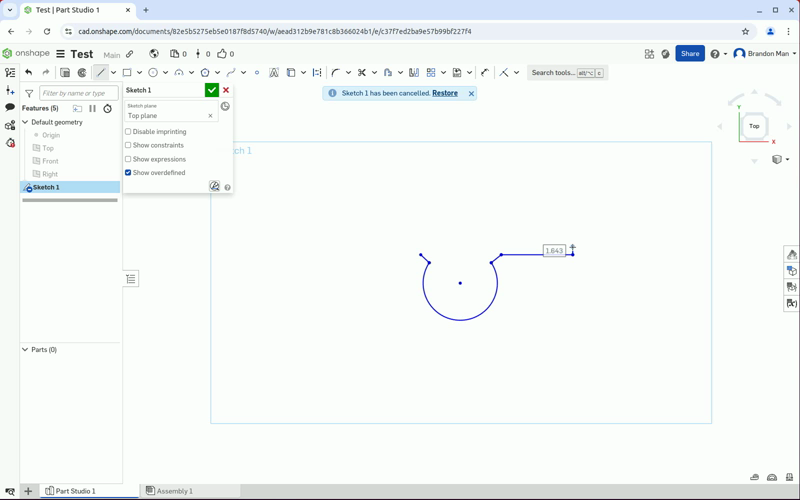
mouse_move(497, 246)
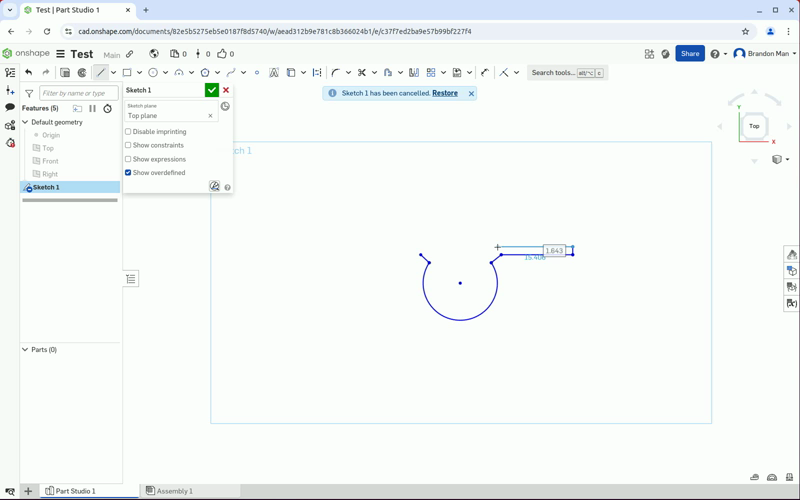
click(497, 246)
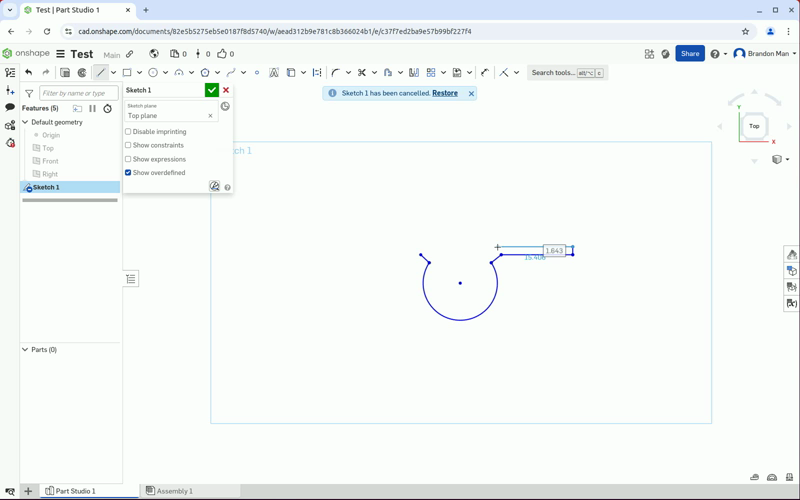
key_up(shift)
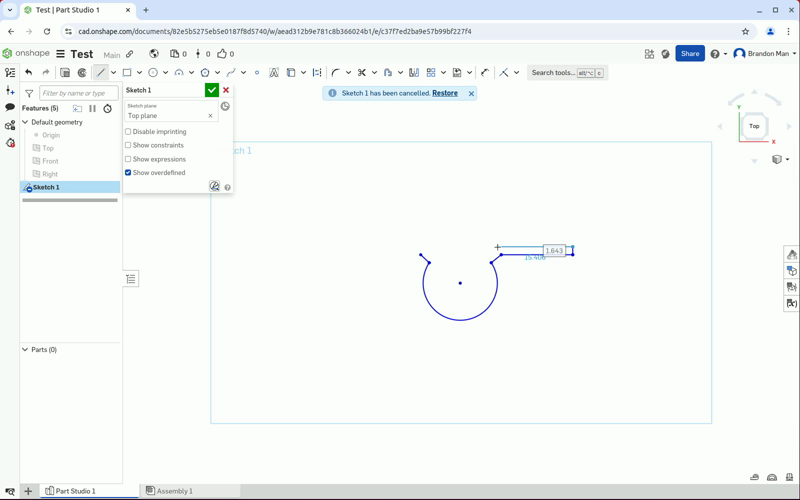
key_down(shift)
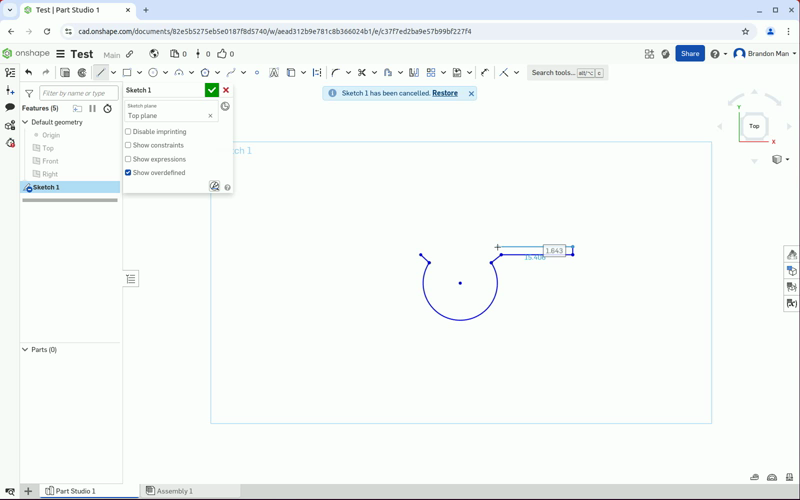
mouse_move(527, 246)
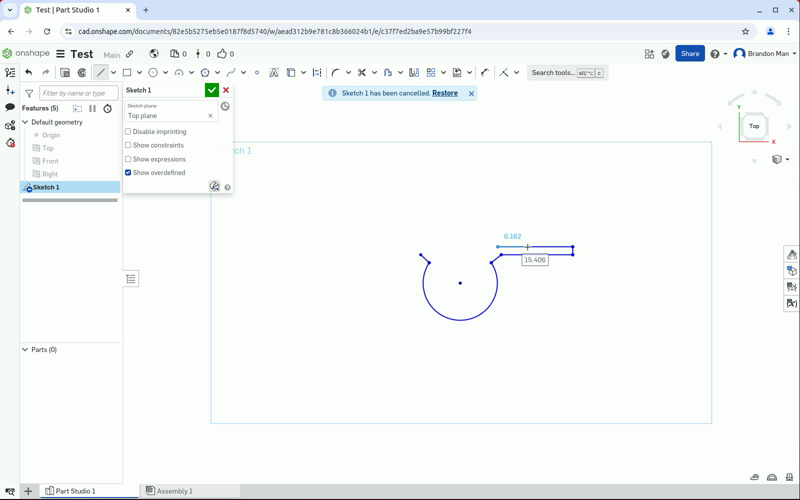
mouse_move(484, 258)
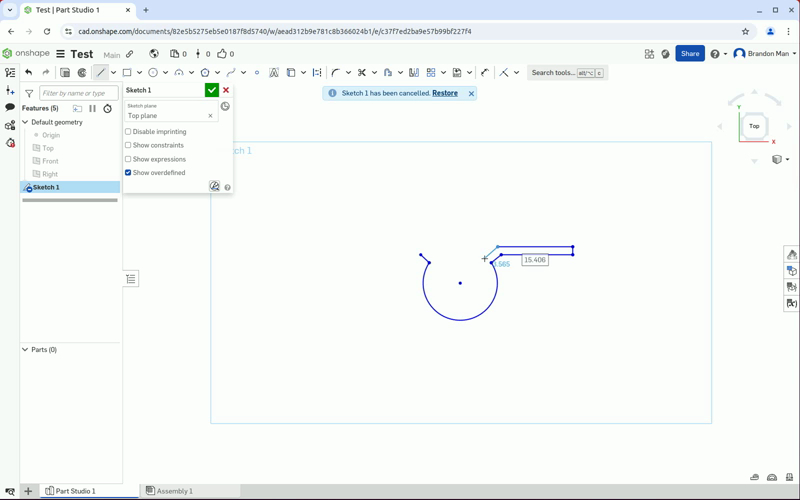
click(484, 258)
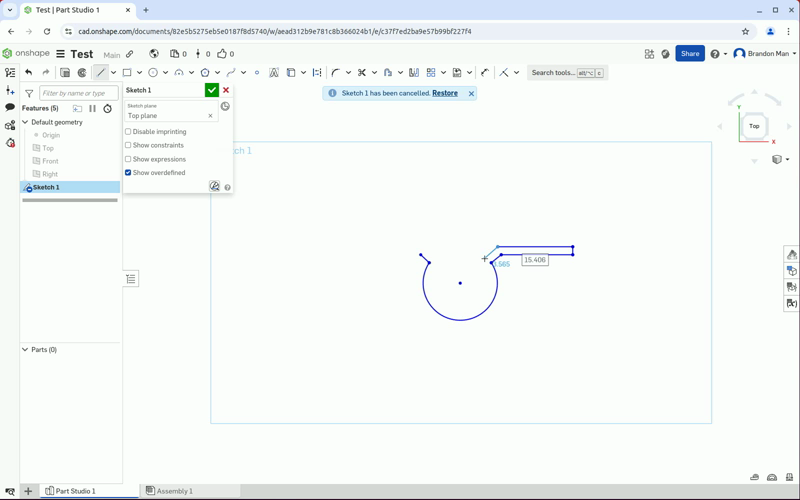
key_up(shift)
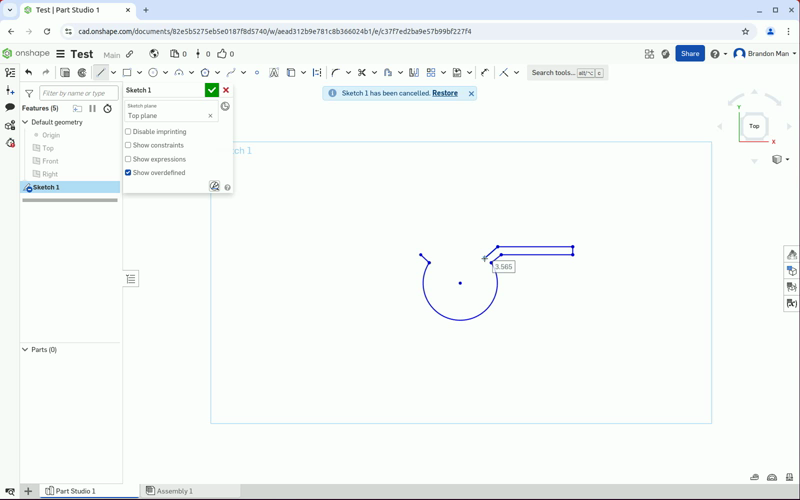
key(esc)
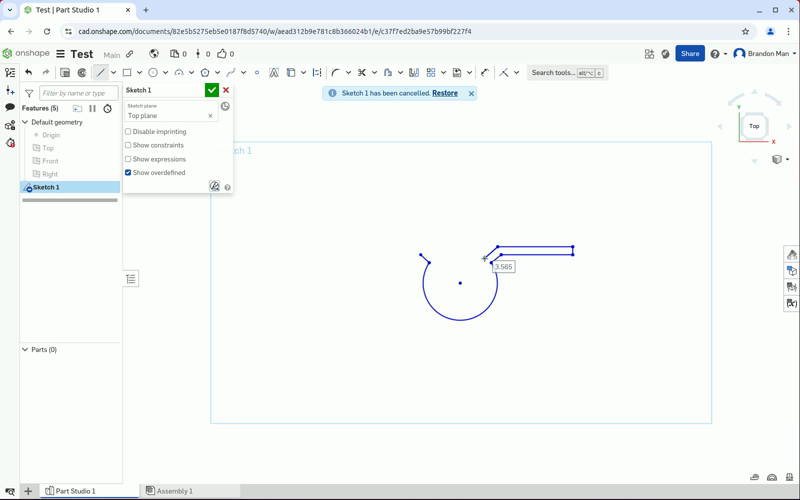
key(a)
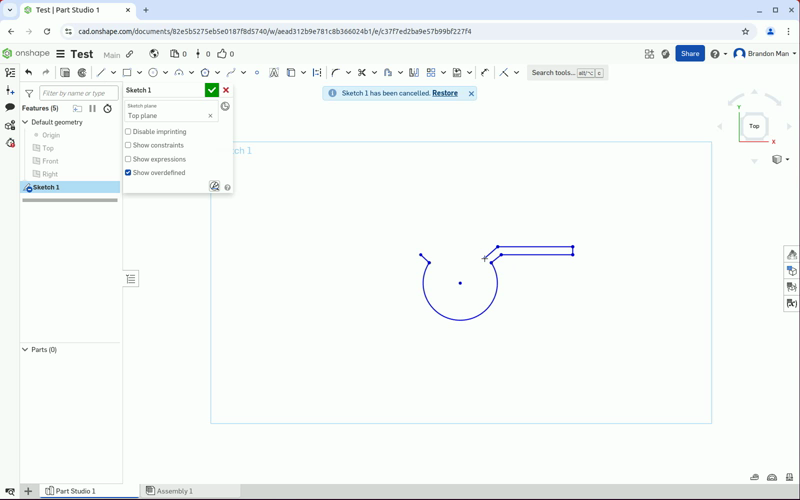
mouse_move(484, 258)
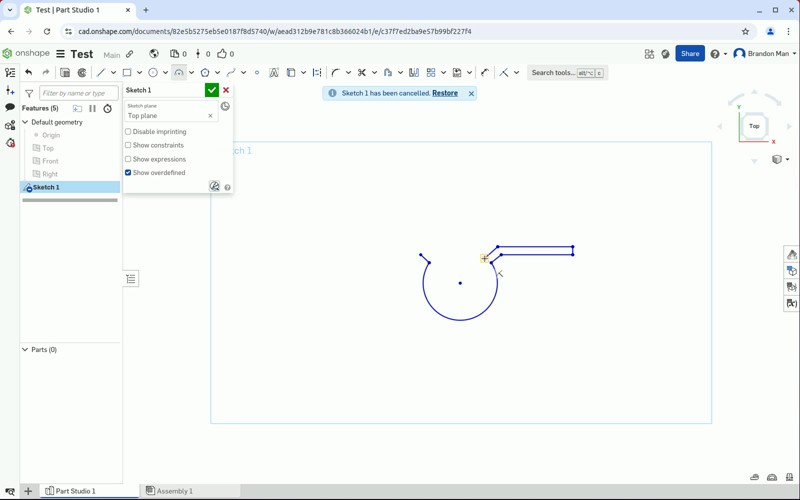
click(484, 258)
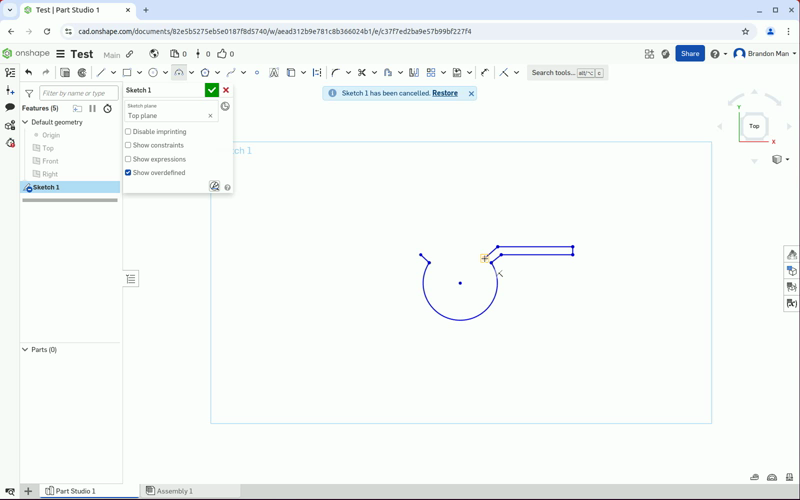
key_down(shift)
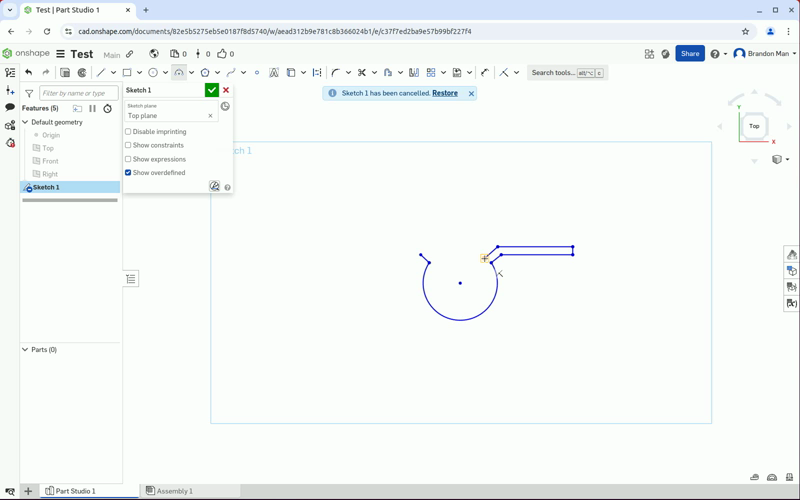
mouse_move(484, 265)
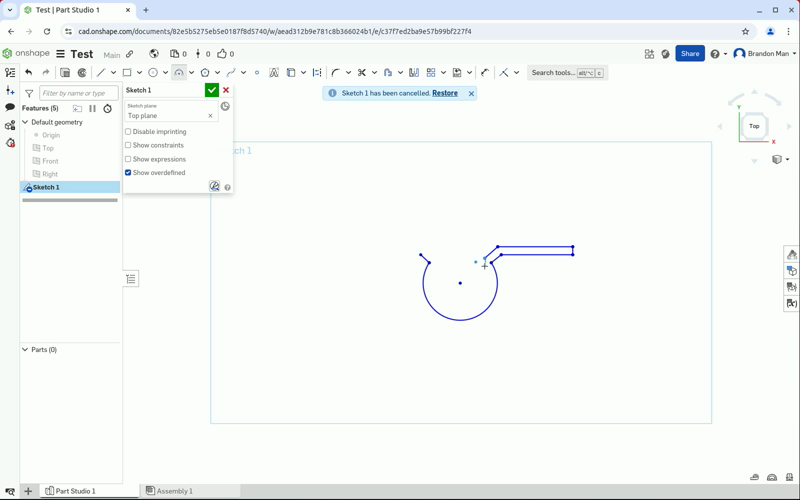
click(484, 265)
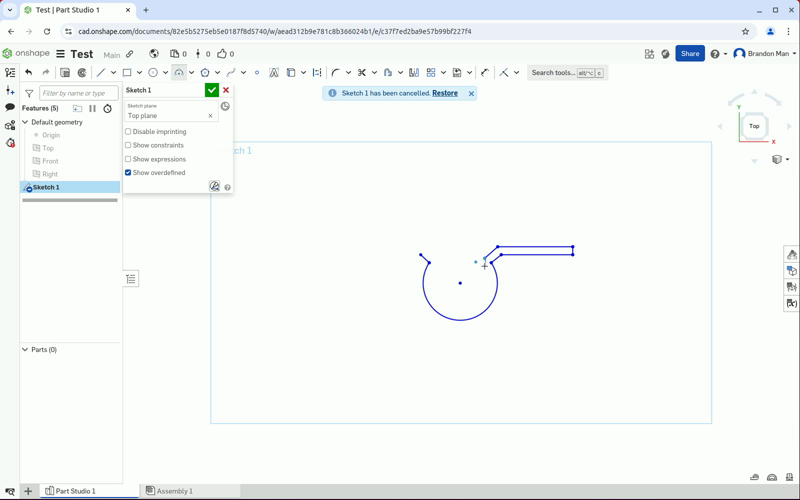
mouse_move(483, 261)
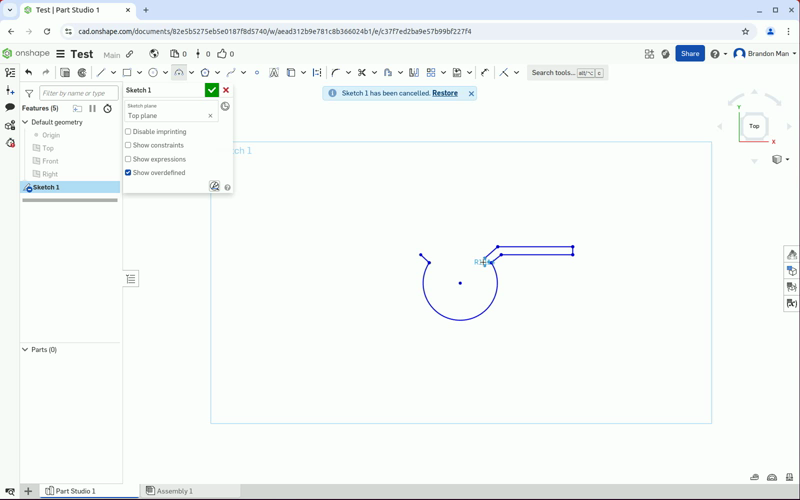
scroll(6)
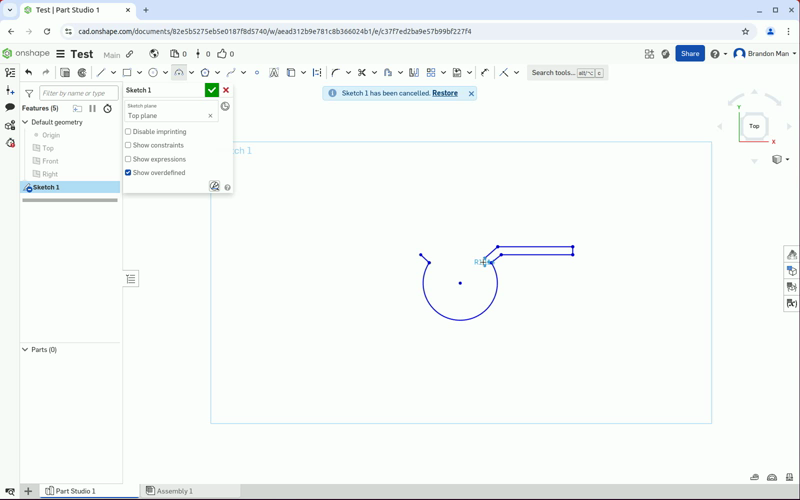
scroll(6)
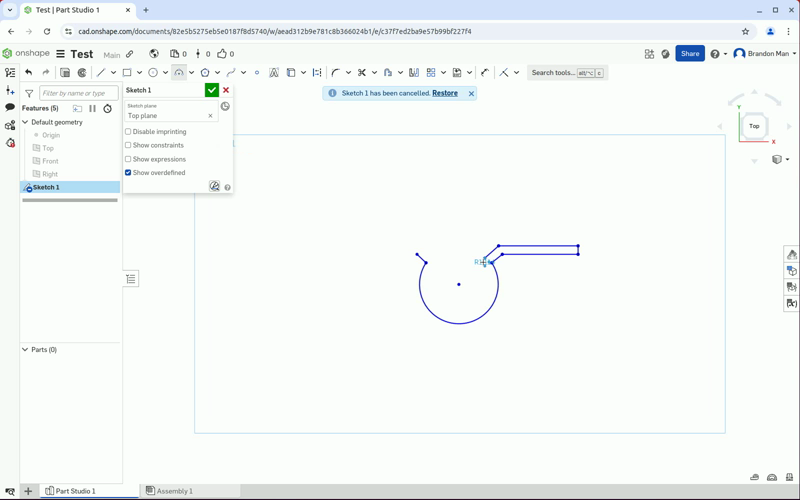
scroll(6)
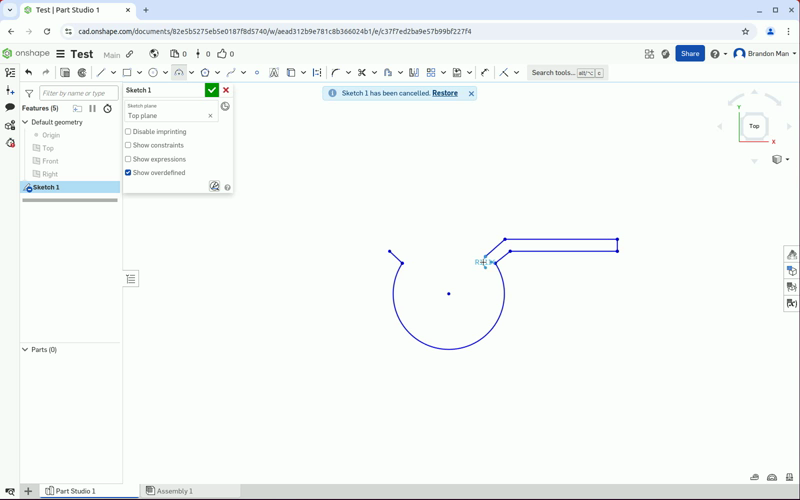
scroll(6)
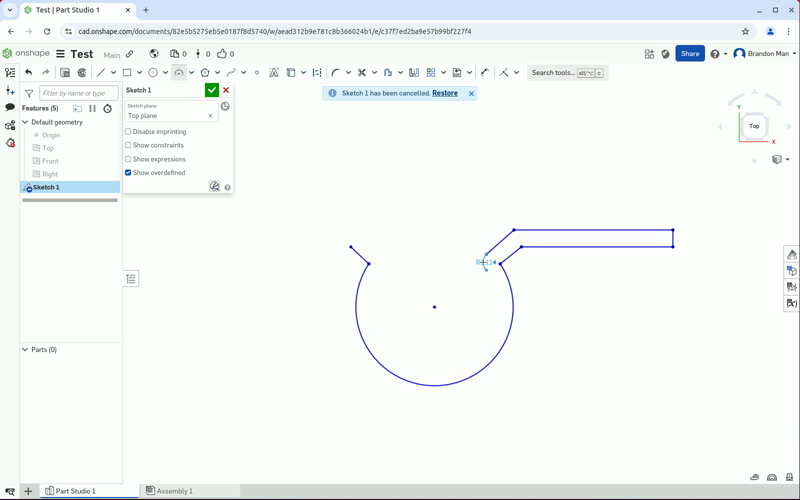
scroll(6)
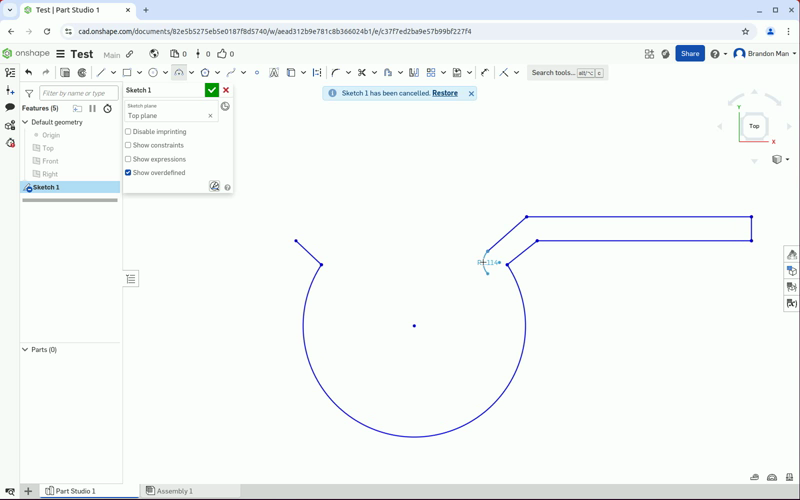
scroll(6)
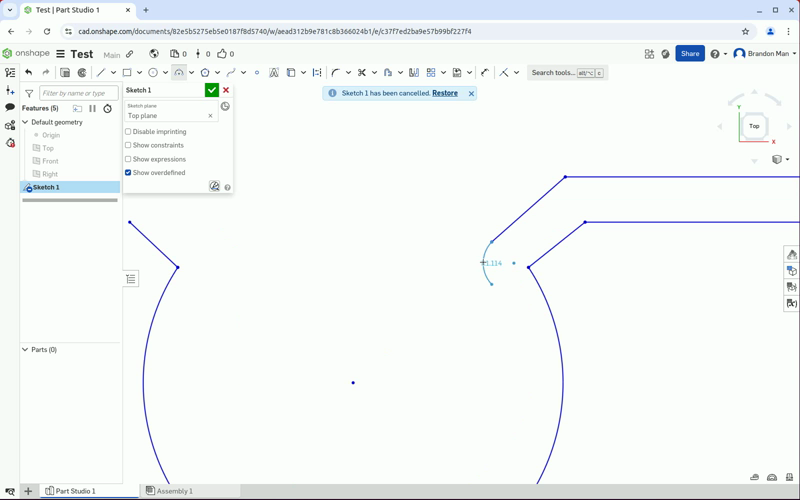
scroll(6)
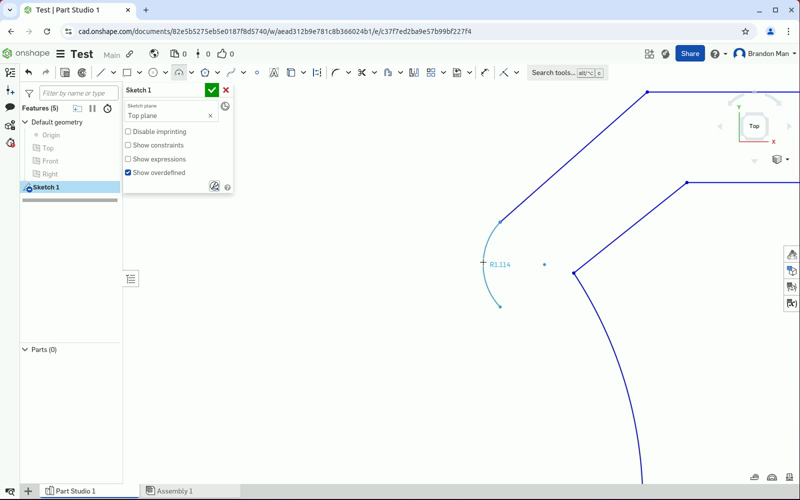
click(483, 261)
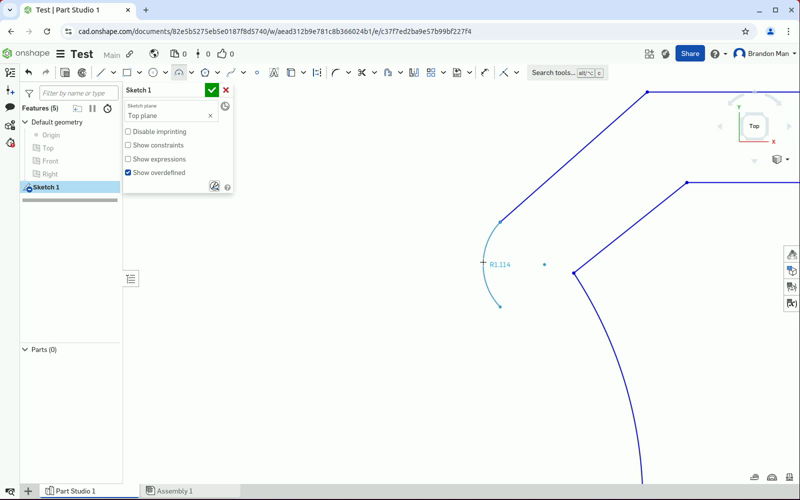
scroll(-6)
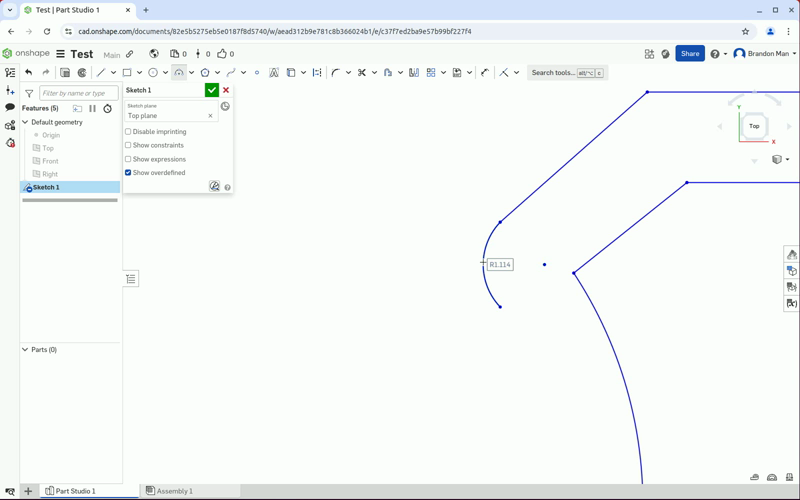
scroll(-6)
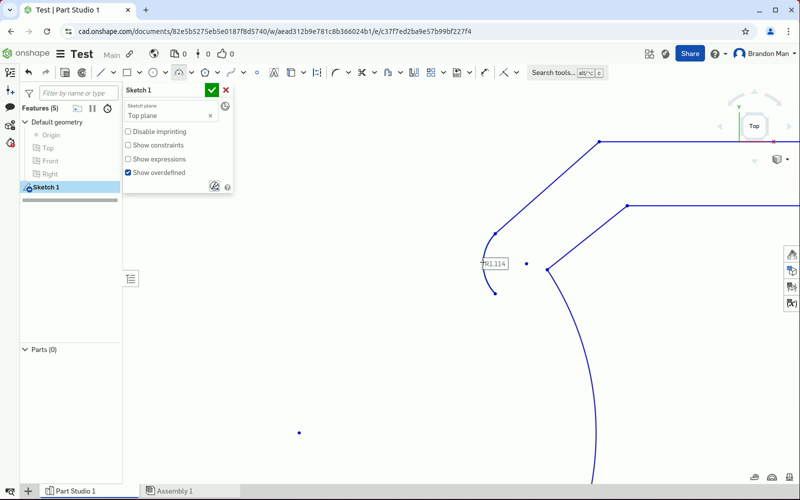
scroll(-6)
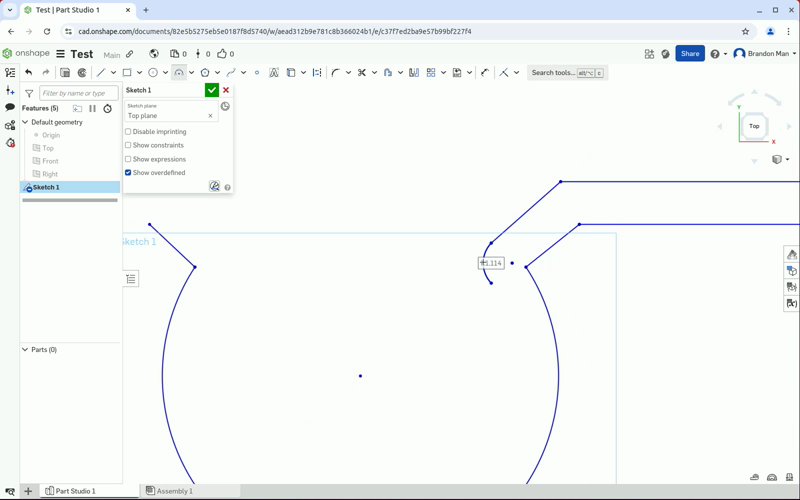
scroll(-6)
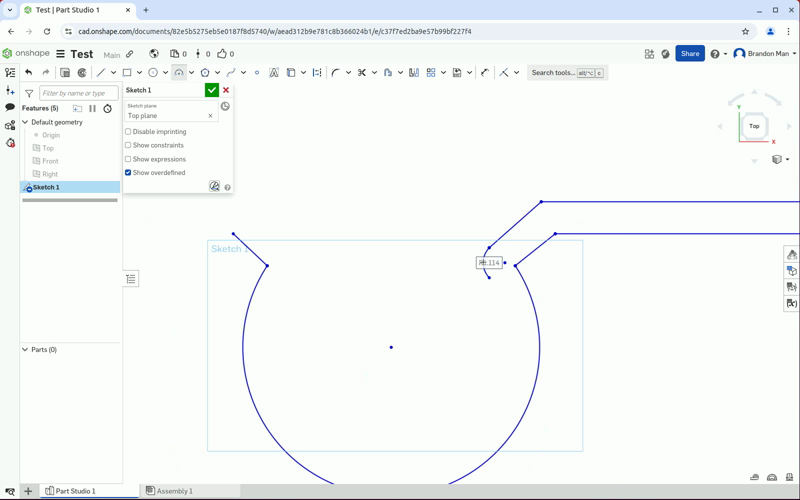
scroll(-6)
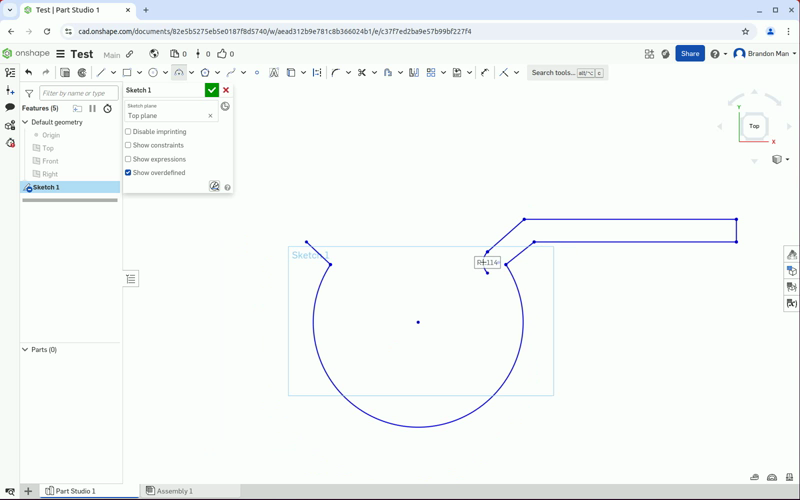
scroll(-6)
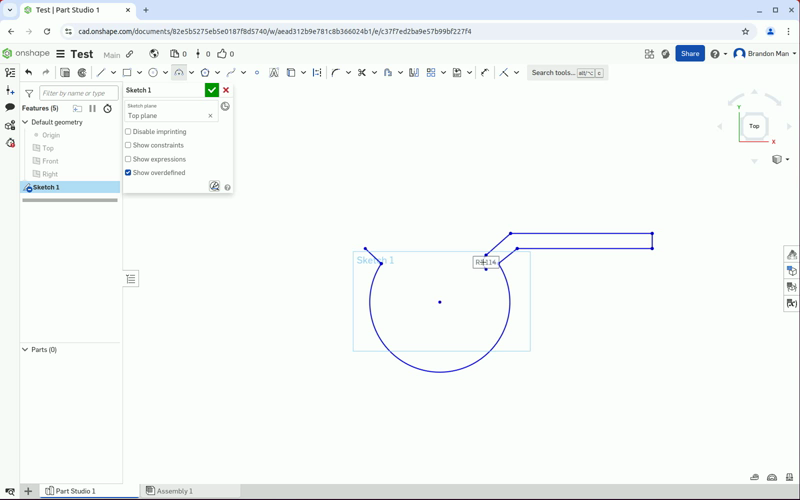
scroll(-6)
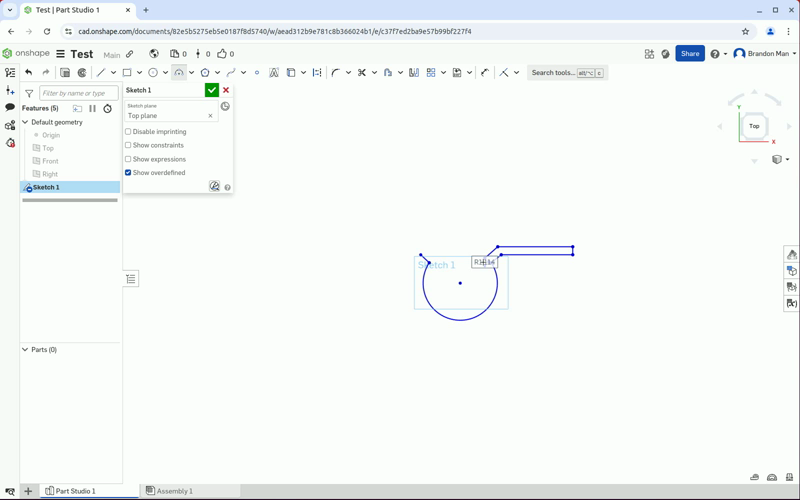
key_up(shift)
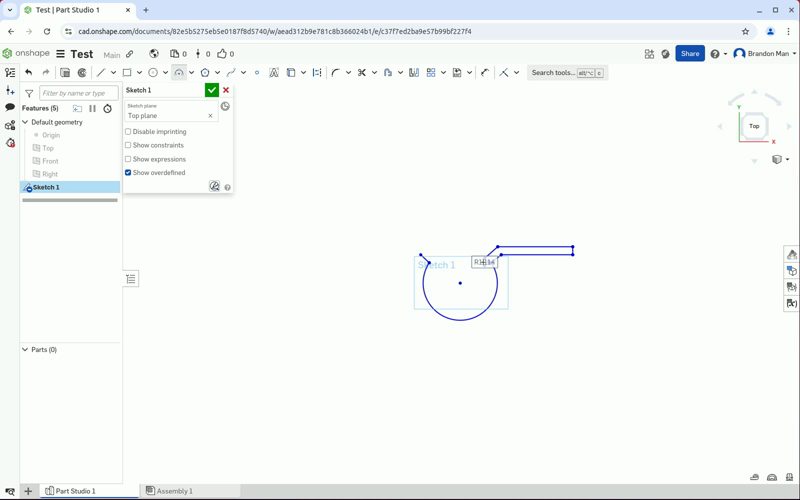
mouse_move(484, 265)
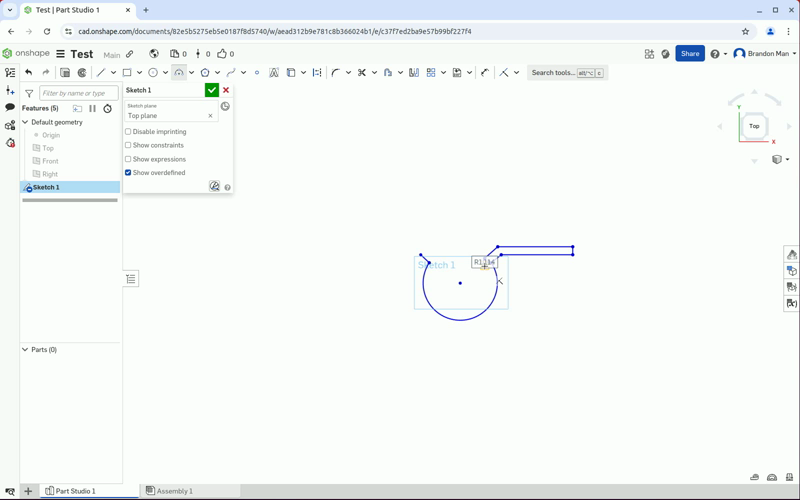
scroll(6)
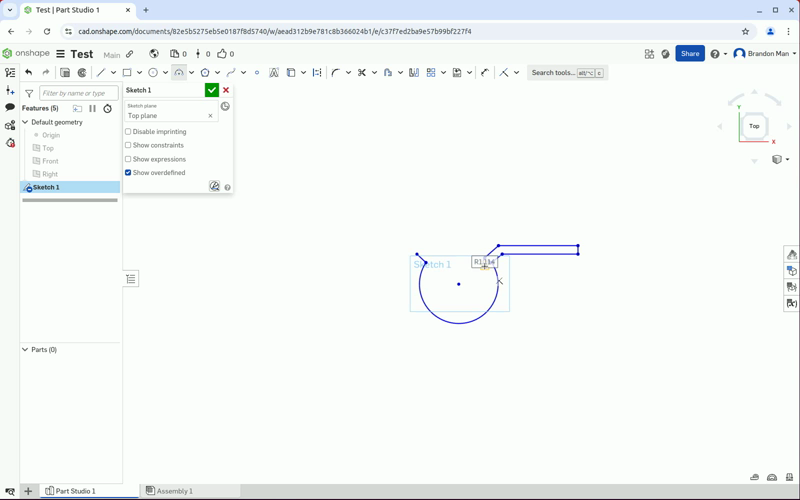
scroll(6)
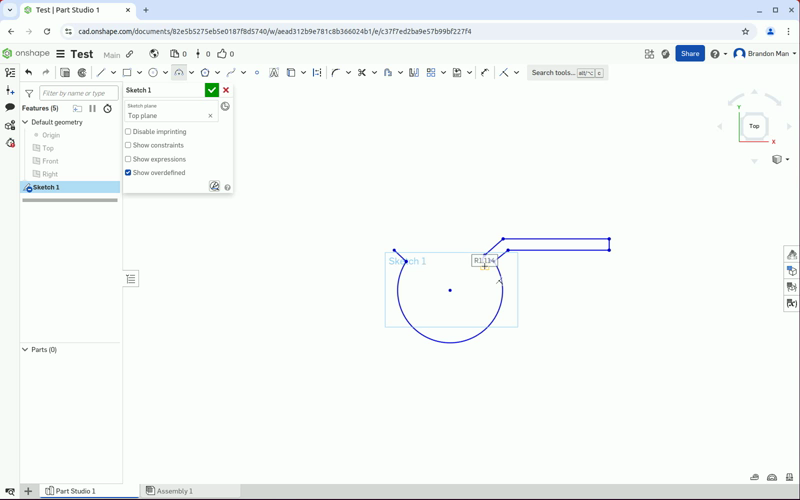
scroll(6)
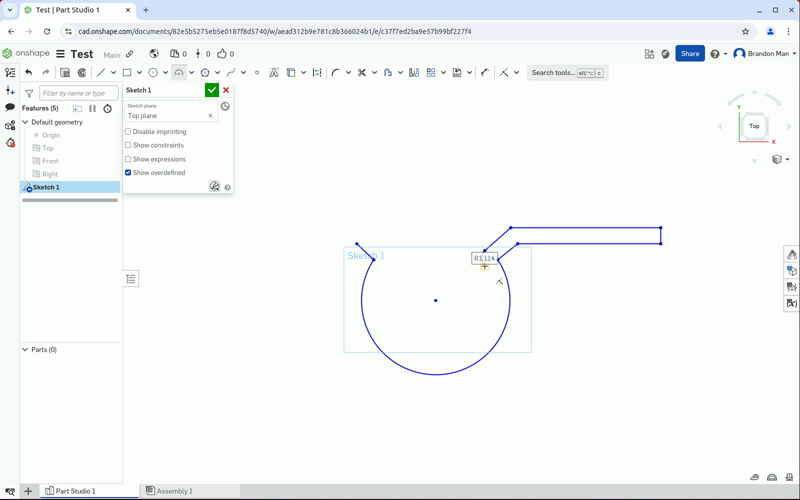
scroll(6)
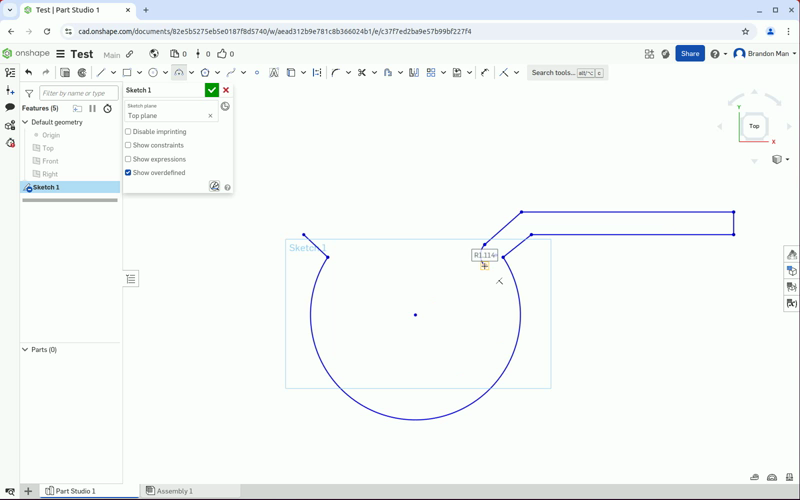
scroll(6)
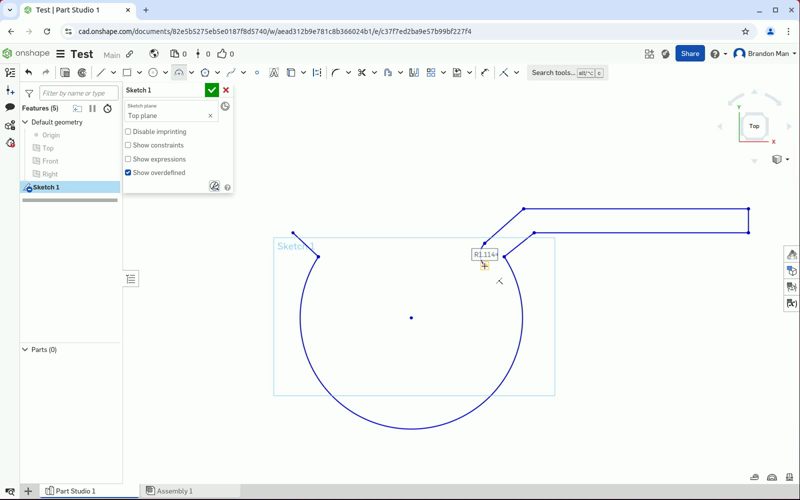
scroll(6)
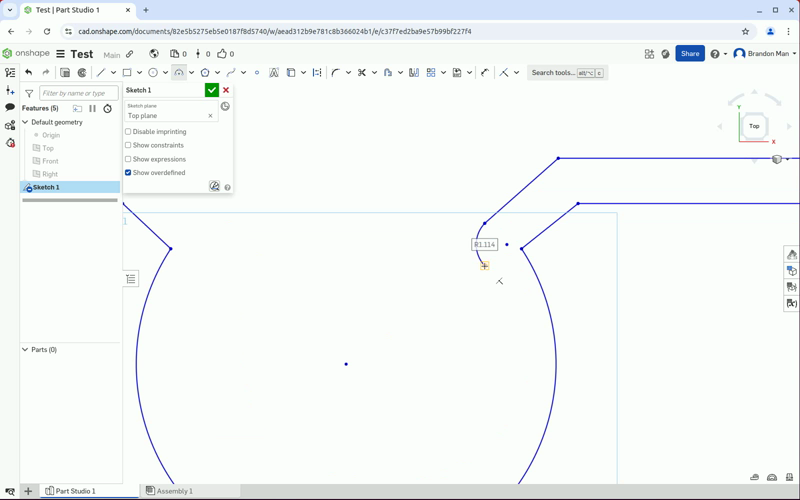
scroll(6)
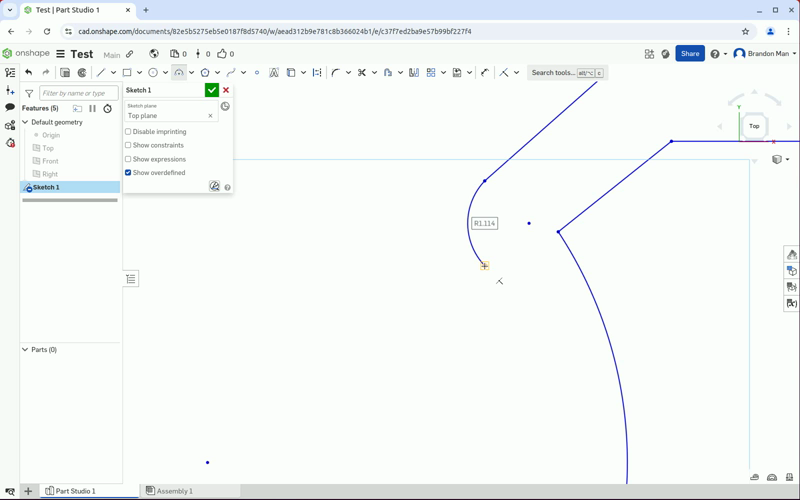
click(484, 265)
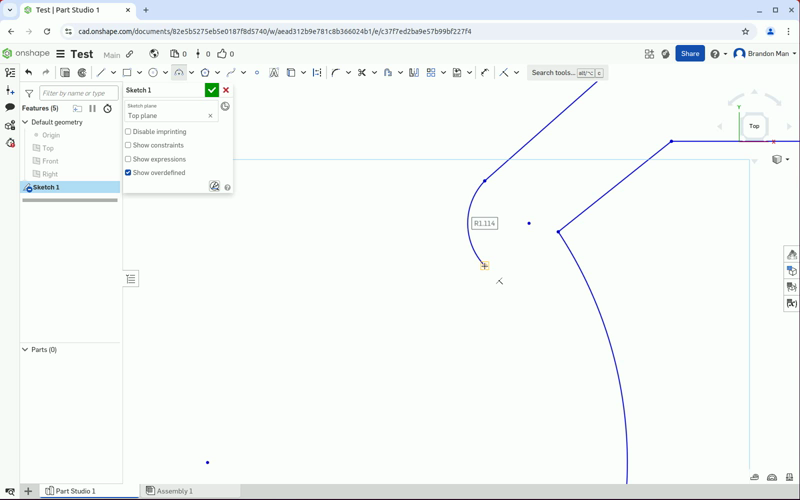
scroll(-6)
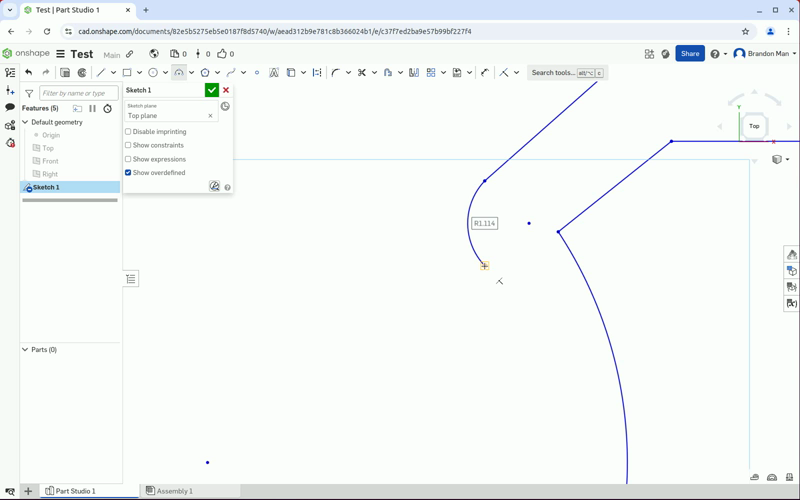
scroll(-6)
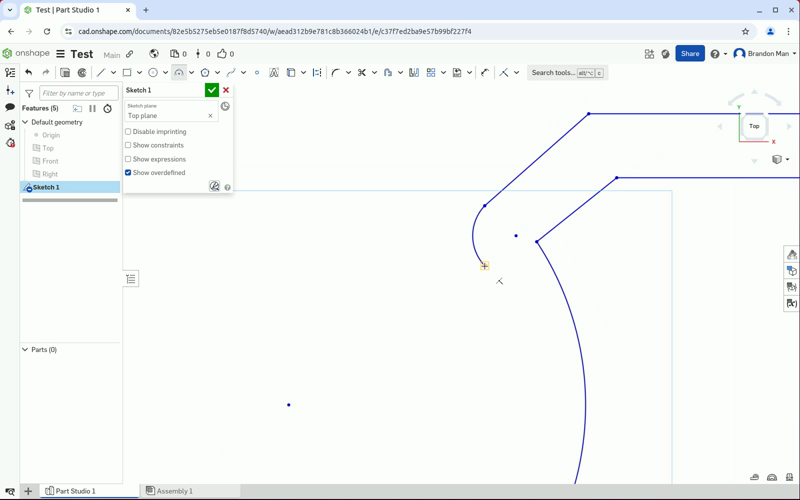
scroll(-6)
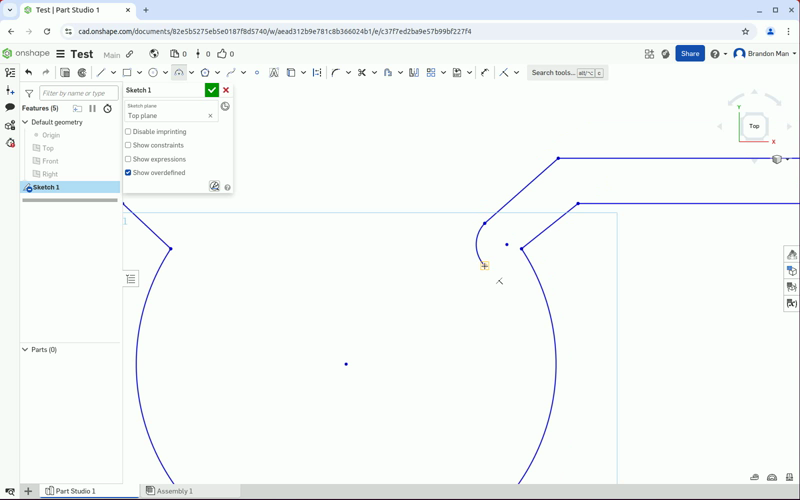
scroll(-6)
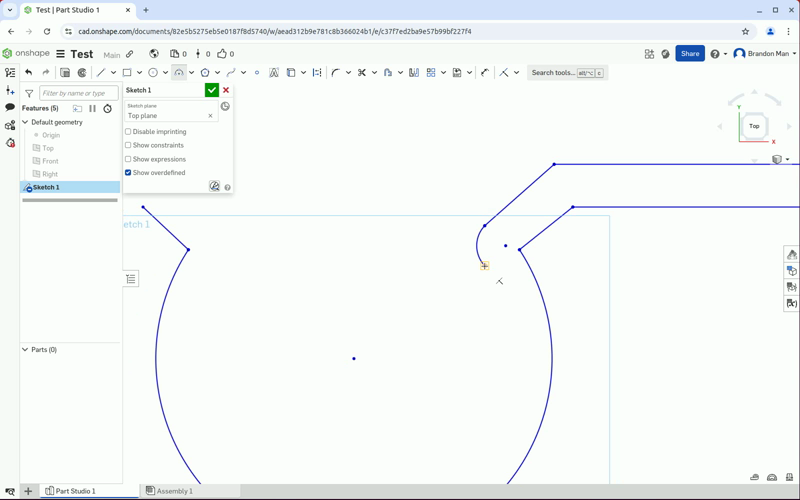
scroll(-6)
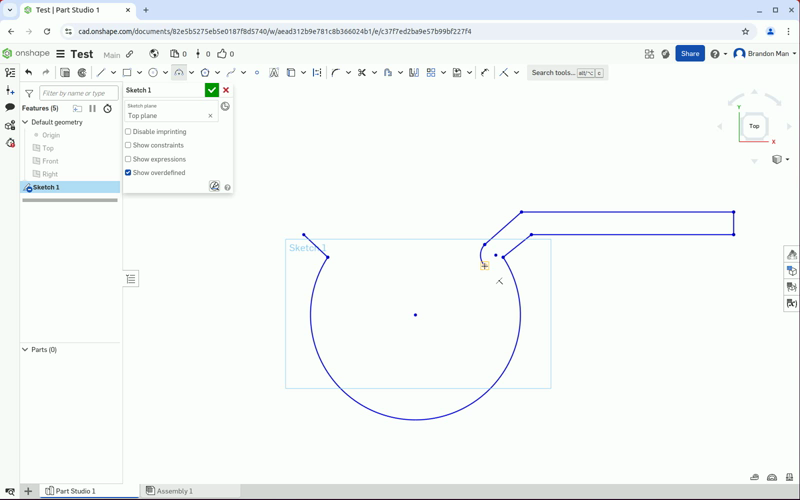
scroll(-6)
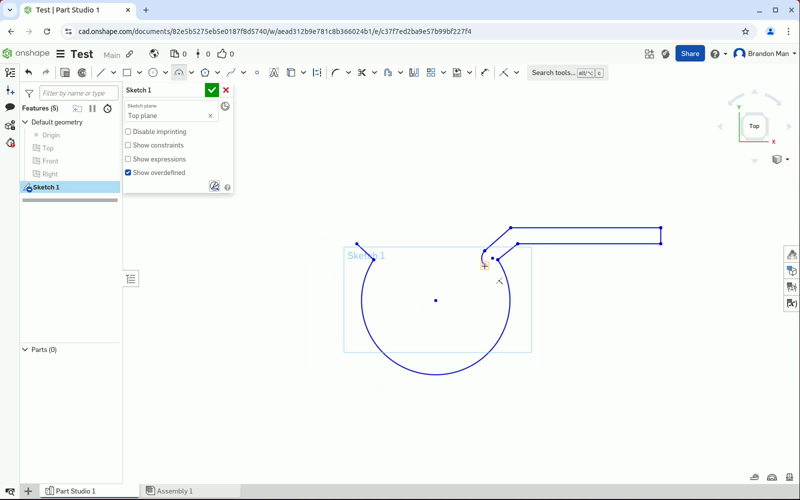
scroll(-6)
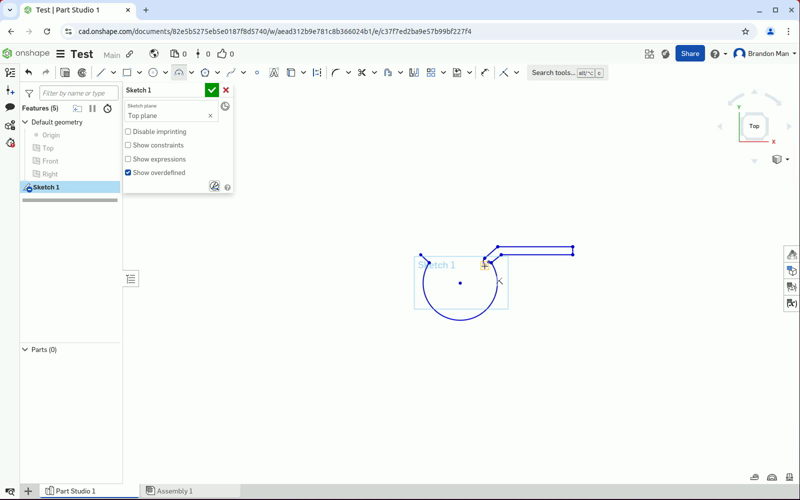
key_down(shift)
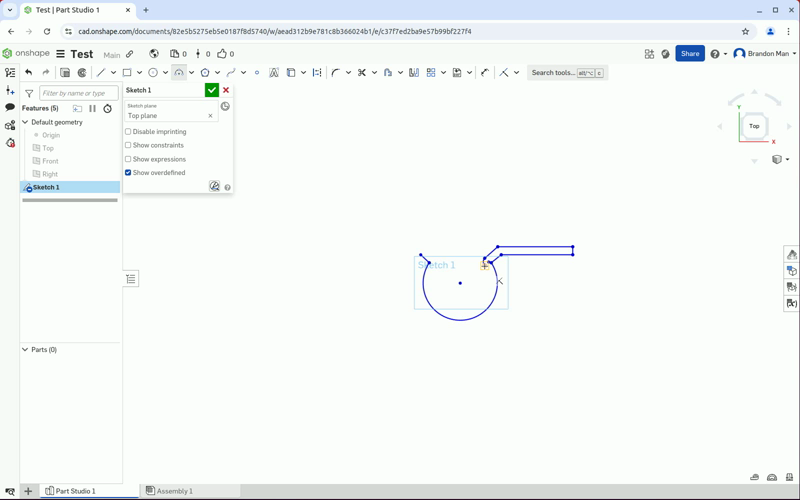
mouse_move(436, 265)
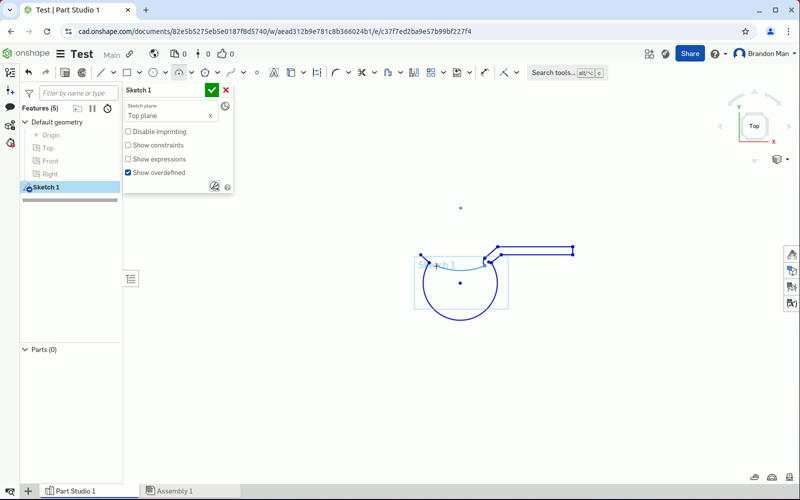
click(436, 265)
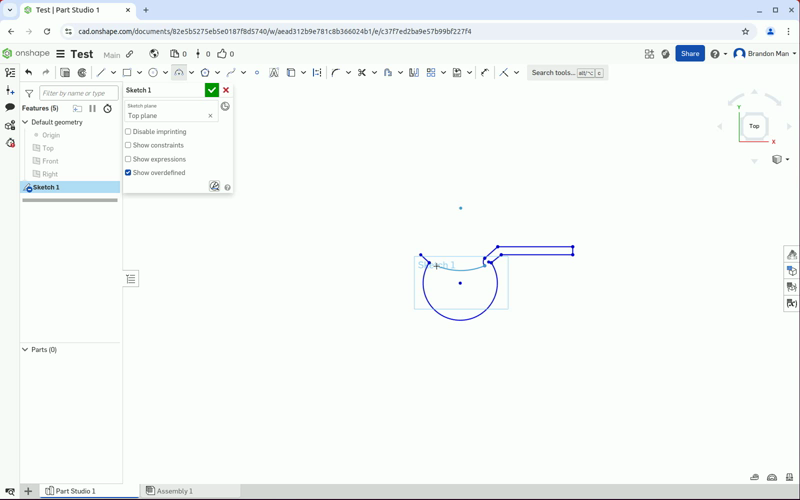
mouse_move(460, 312)
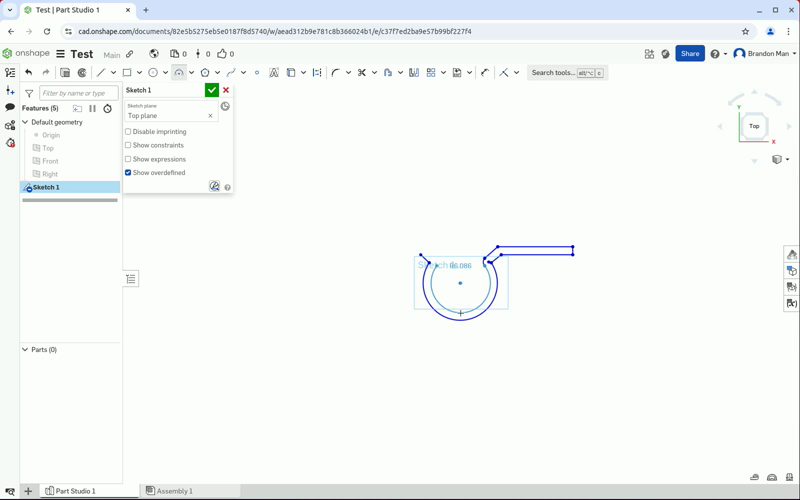
click(460, 312)
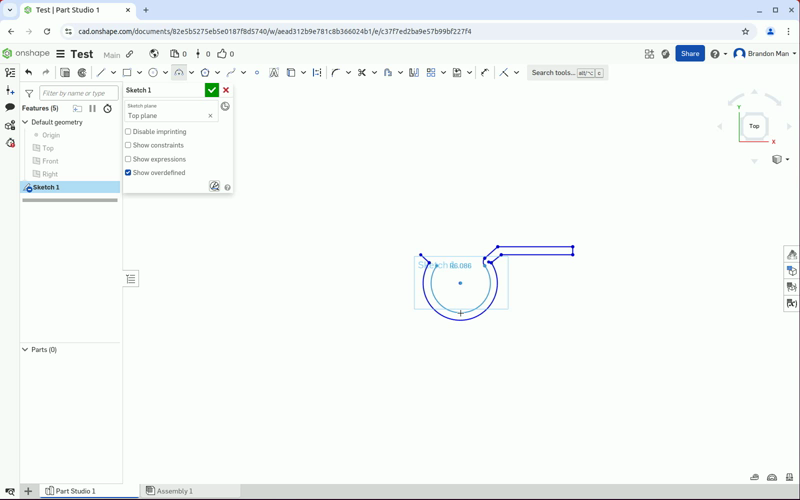
key_up(shift)
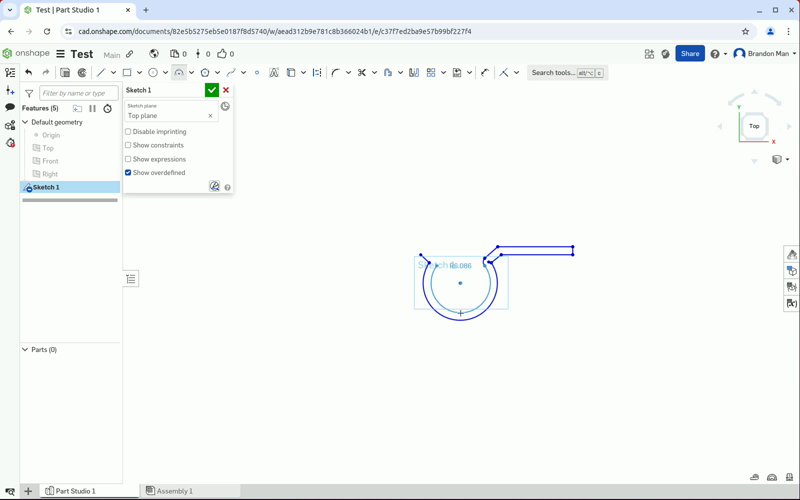
mouse_move(436, 265)
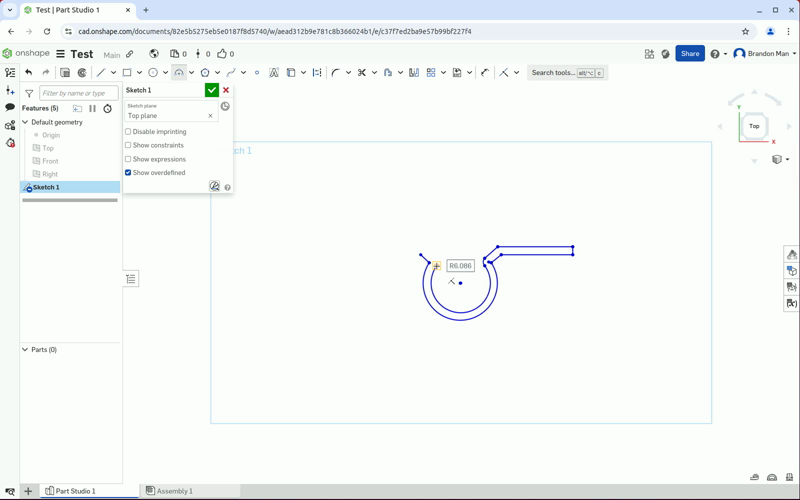
click(436, 265)
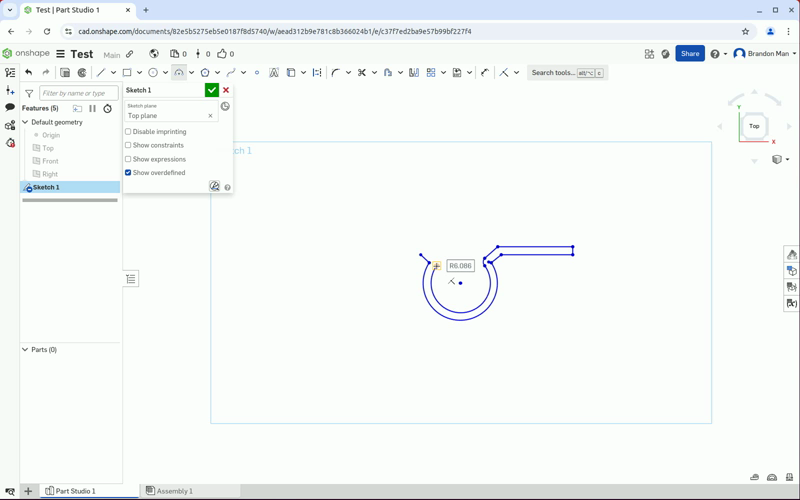
key_down(shift)
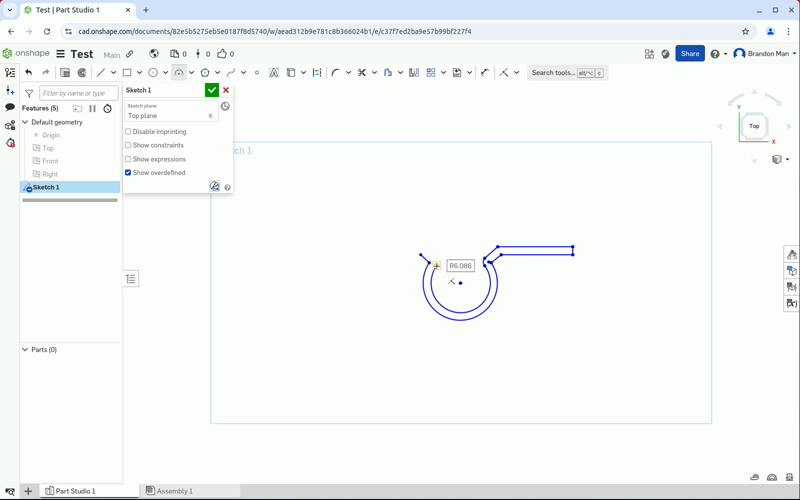
mouse_move(435, 258)
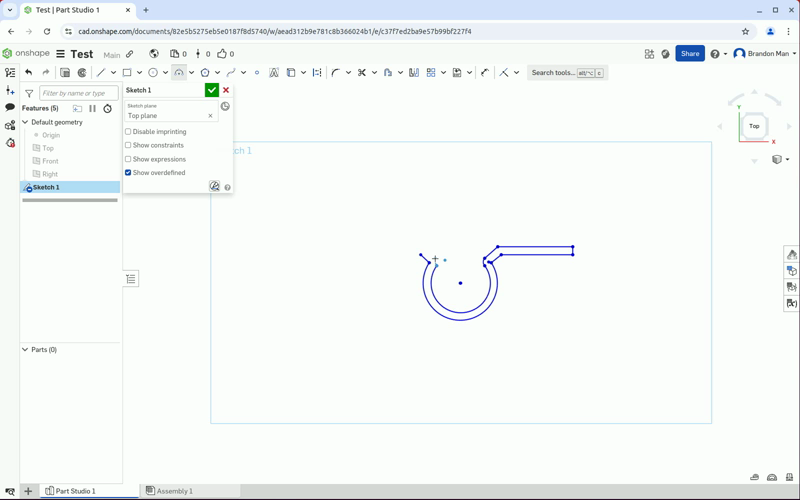
click(435, 258)
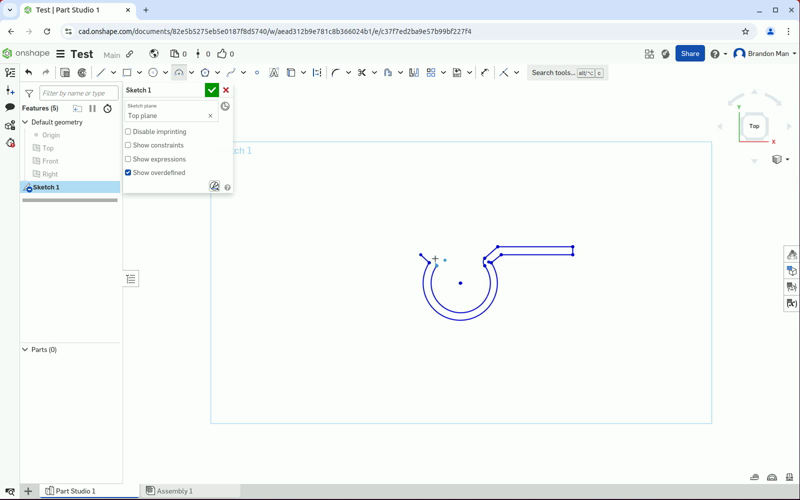
mouse_move(437, 261)
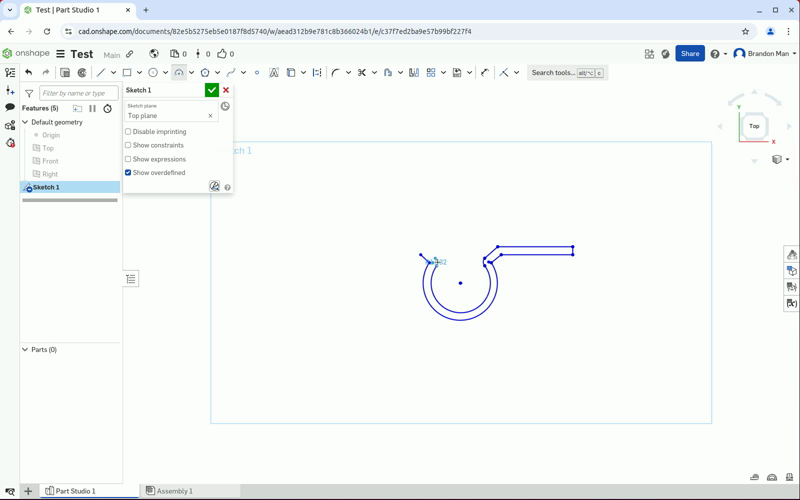
scroll(6)
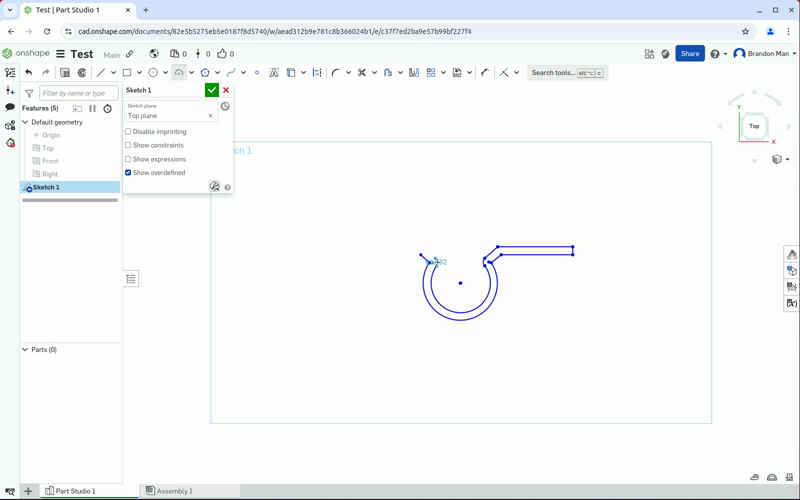
scroll(6)
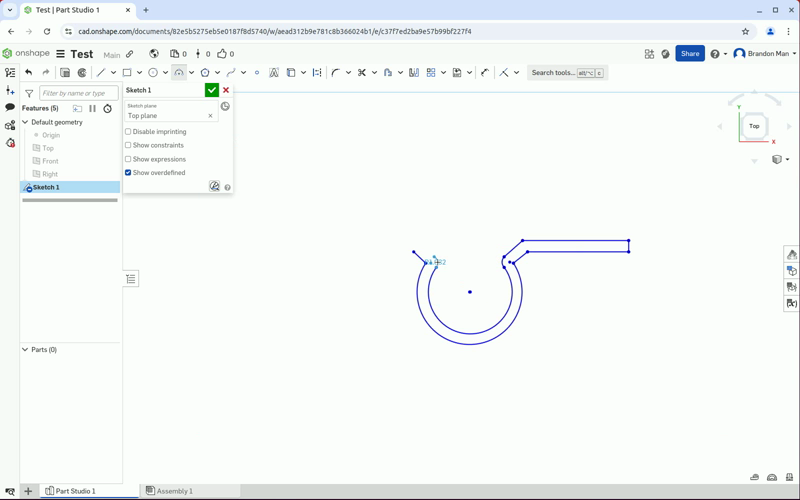
scroll(6)
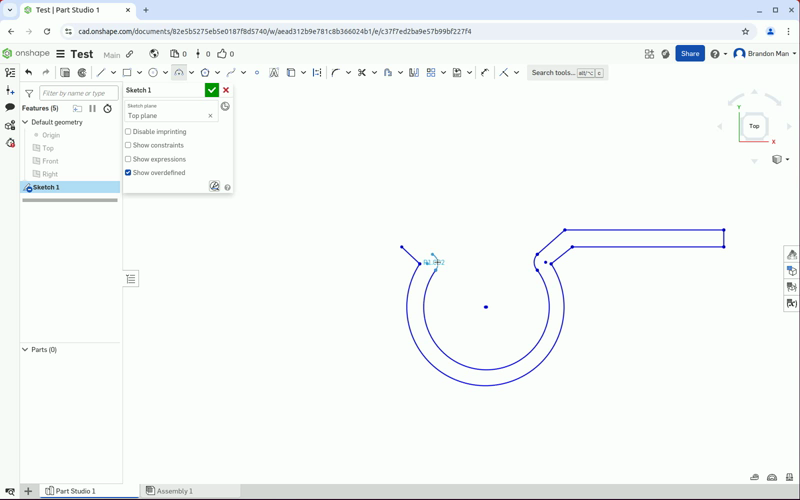
scroll(6)
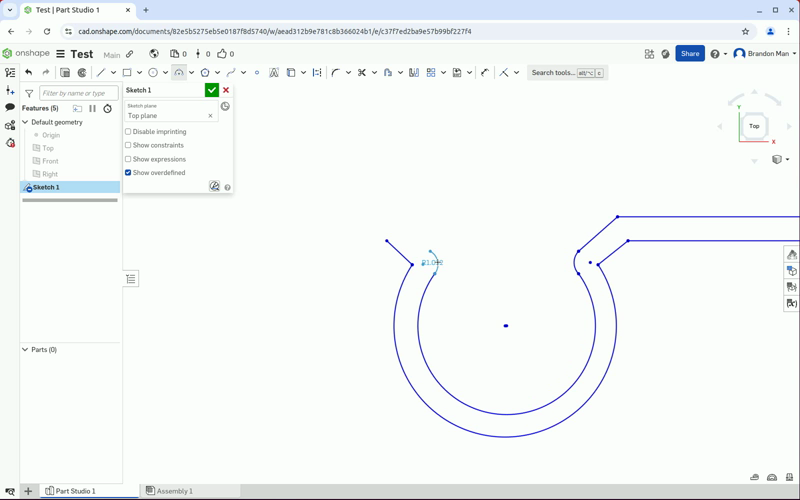
scroll(6)
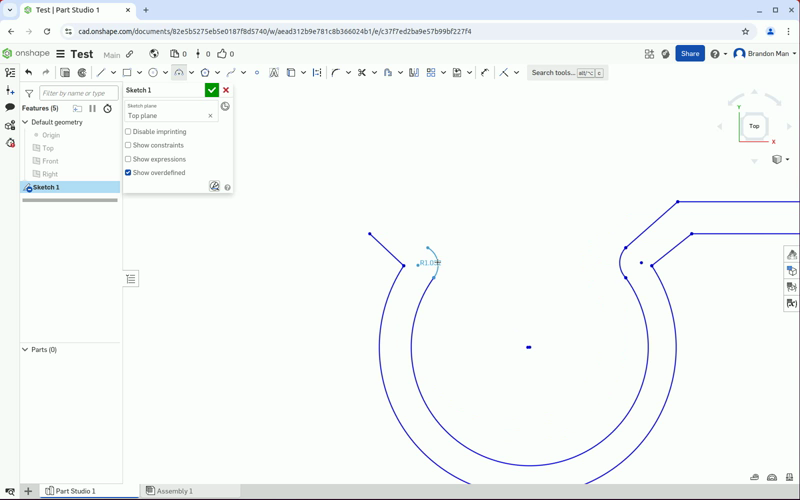
scroll(6)
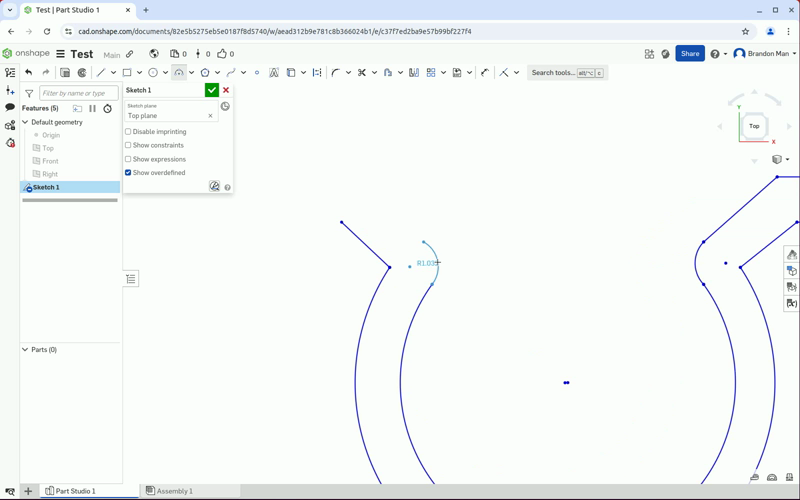
scroll(6)
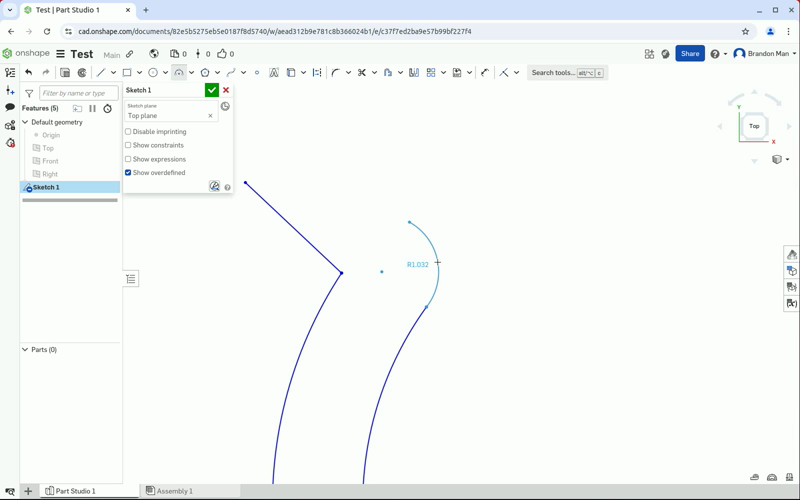
click(437, 261)
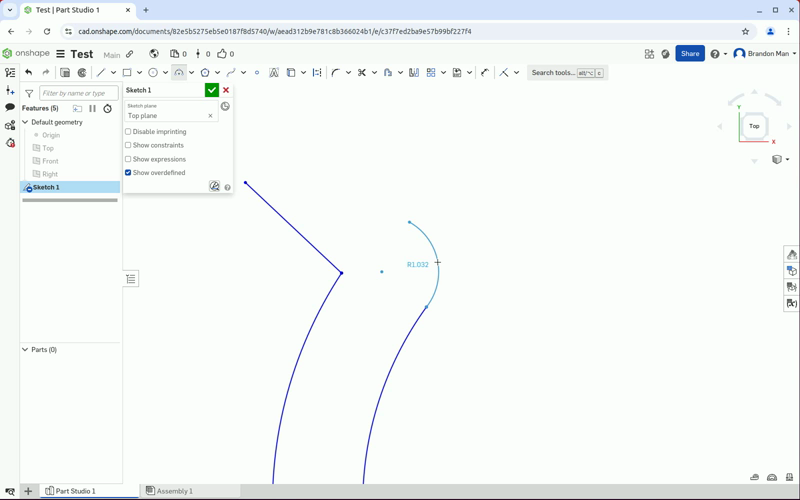
scroll(-6)
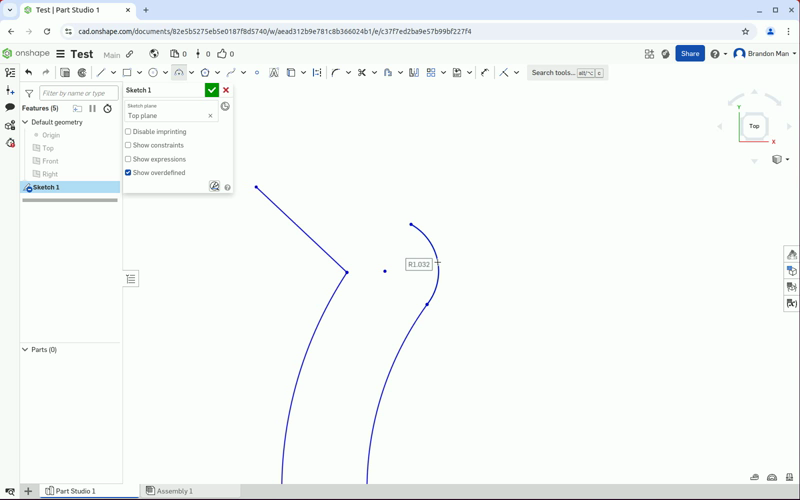
scroll(-6)
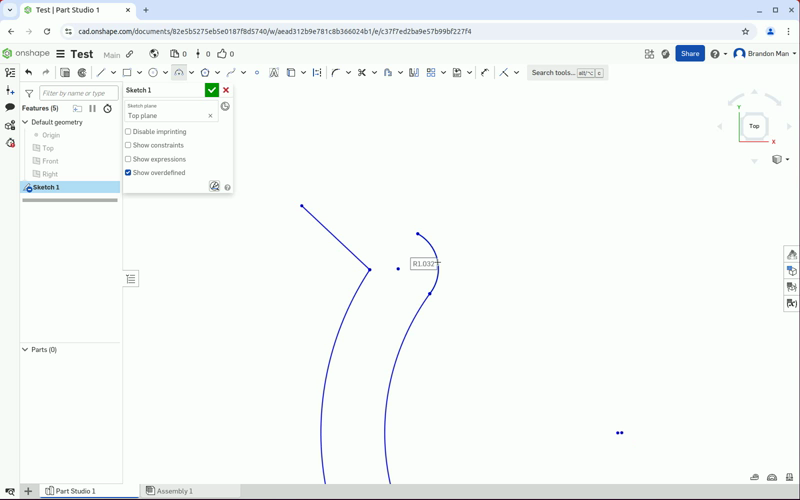
scroll(-6)
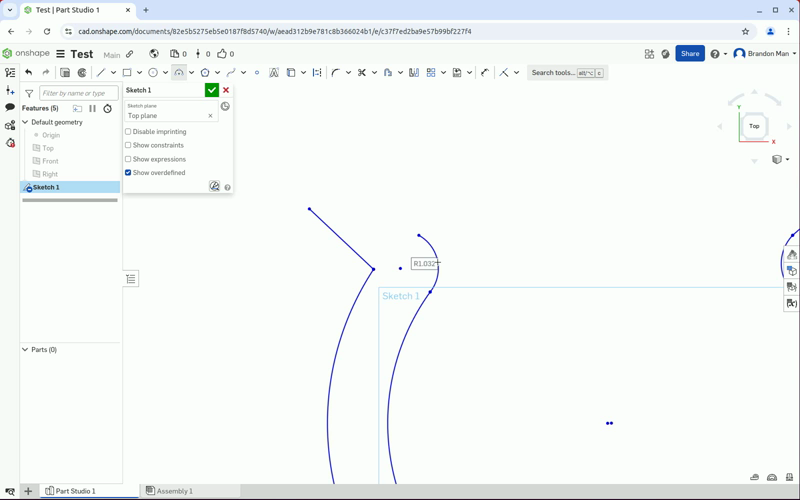
scroll(-6)
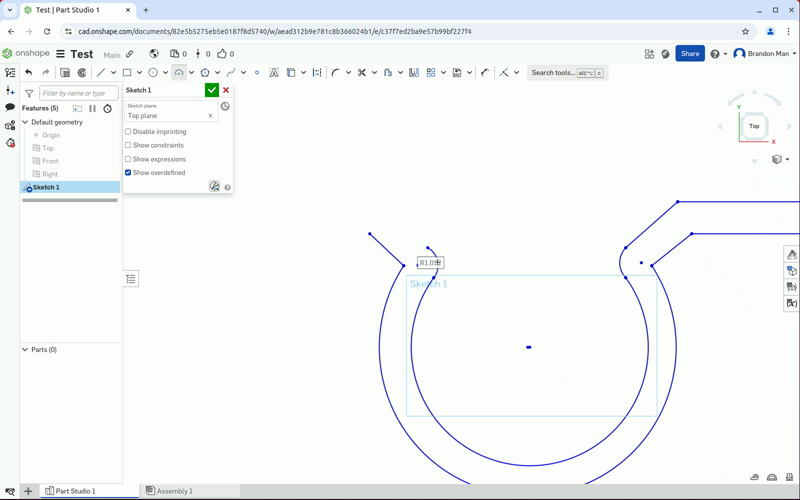
scroll(-6)
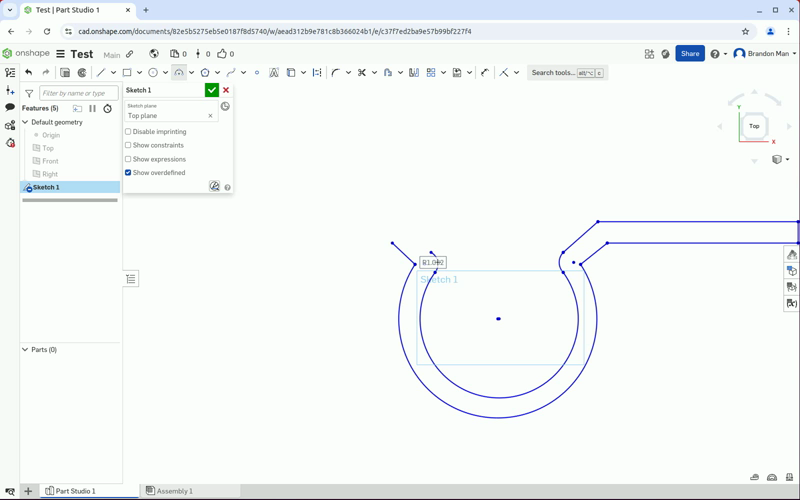
scroll(-6)
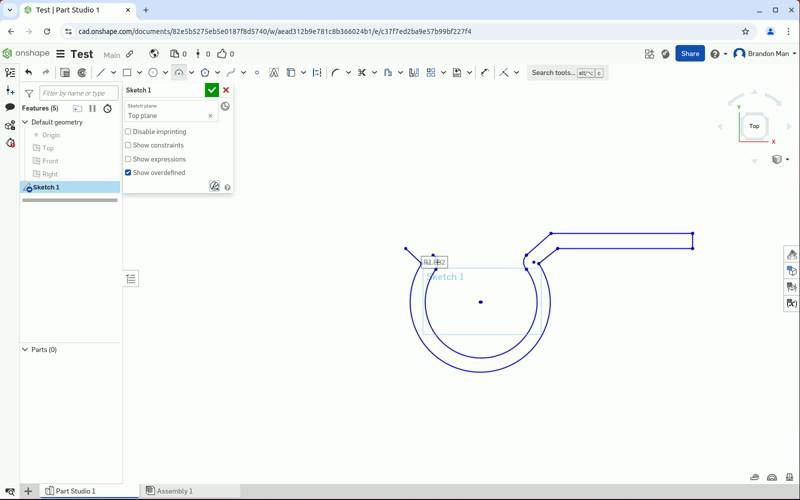
scroll(-6)
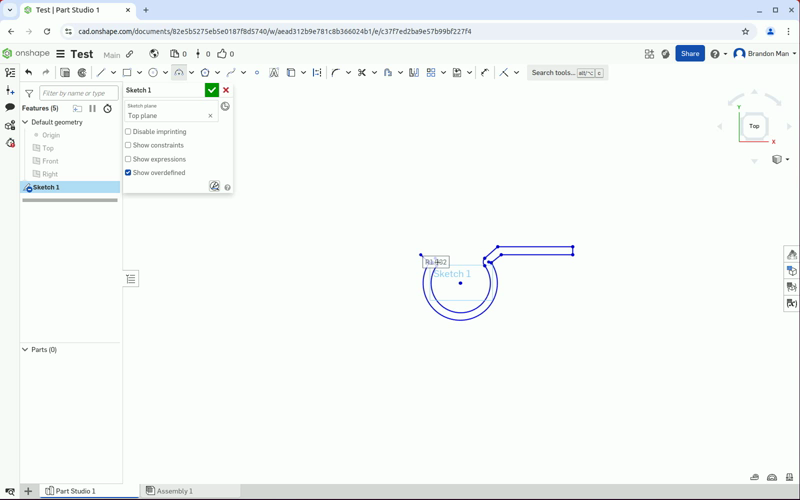
key_up(shift)
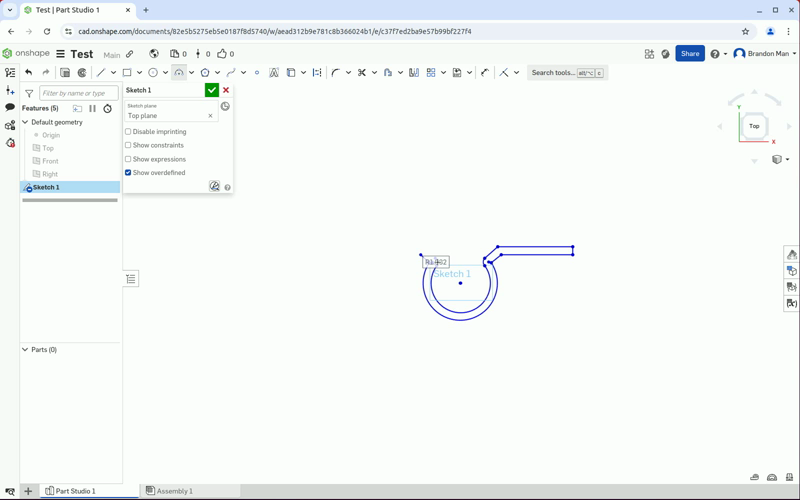
key(esc)
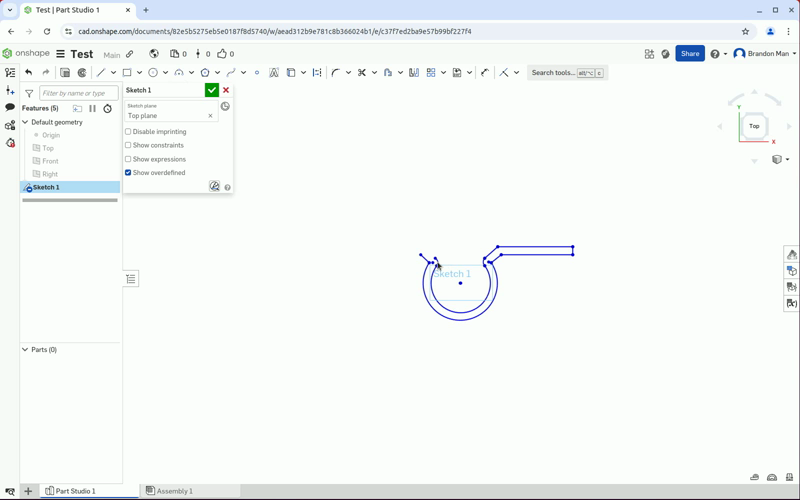
key(l)
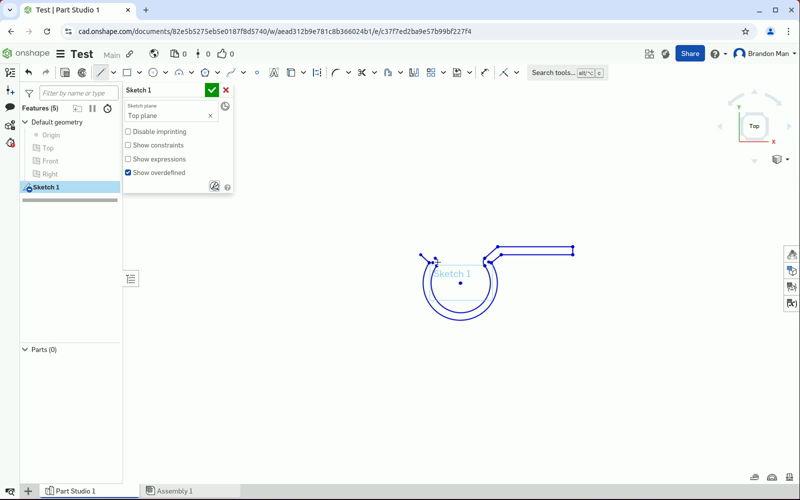
mouse_move(435, 258)
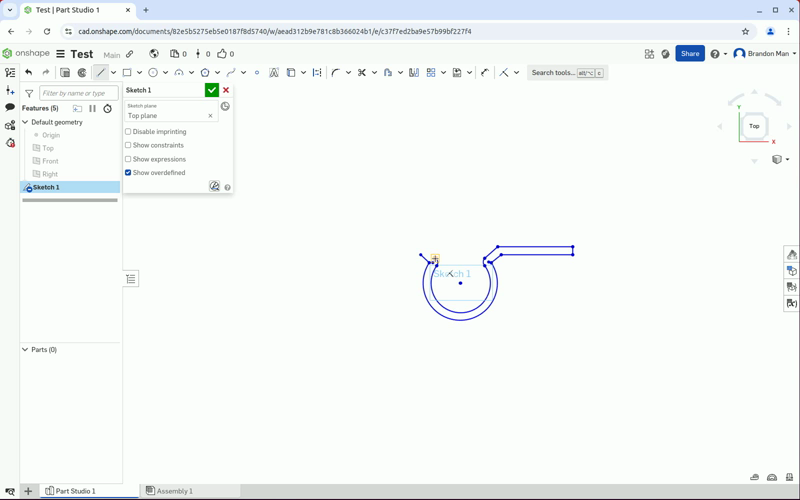
scroll(6)
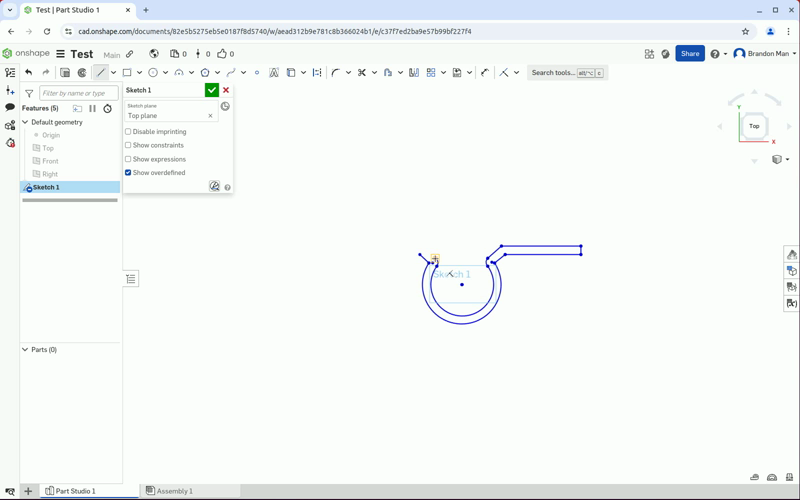
scroll(6)
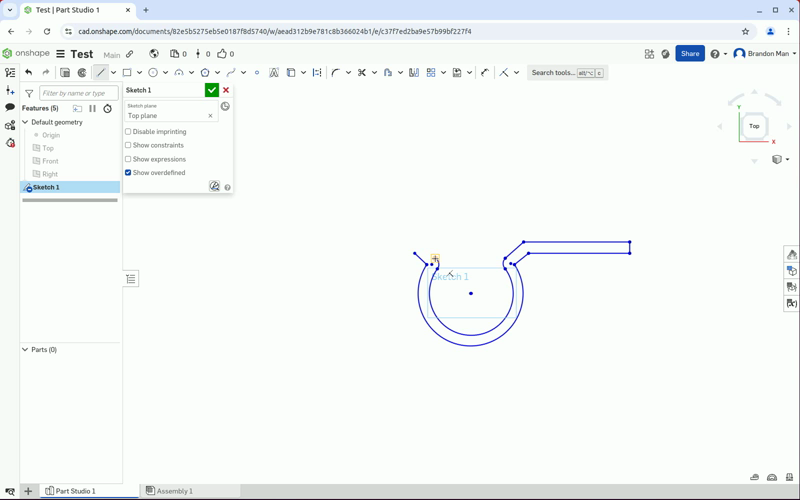
scroll(6)
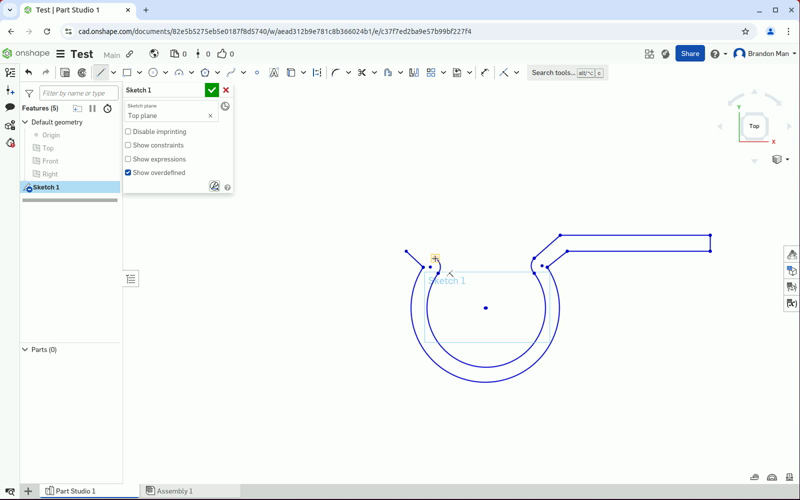
scroll(6)
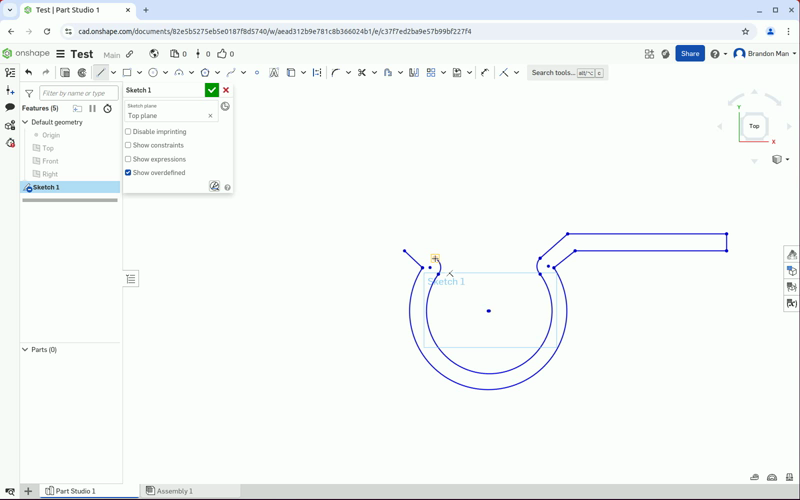
scroll(6)
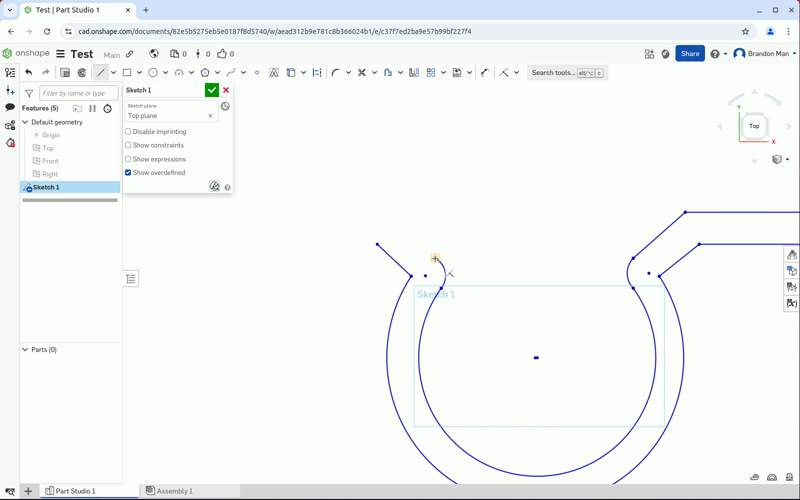
scroll(6)
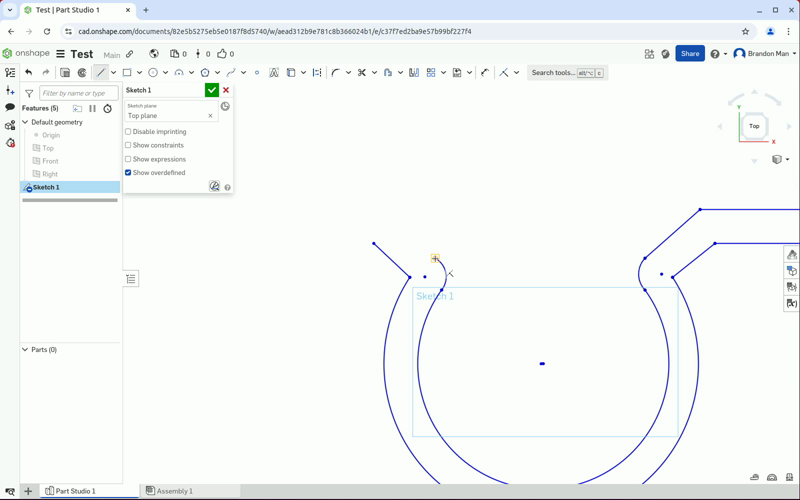
scroll(6)
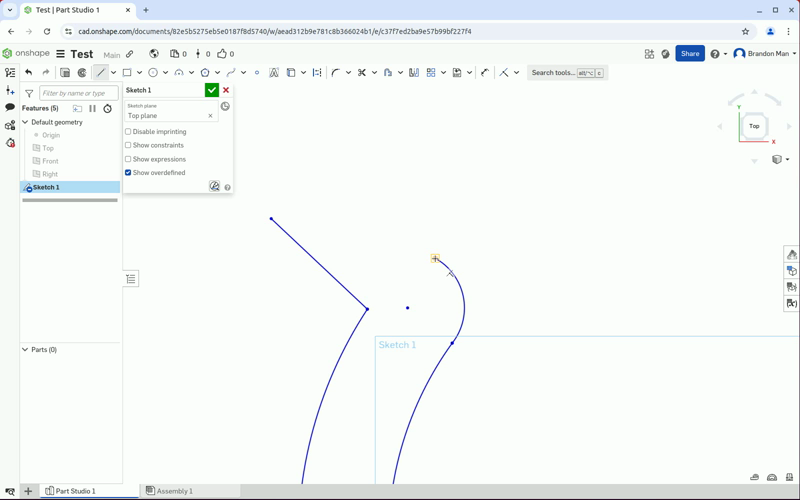
click(435, 258)
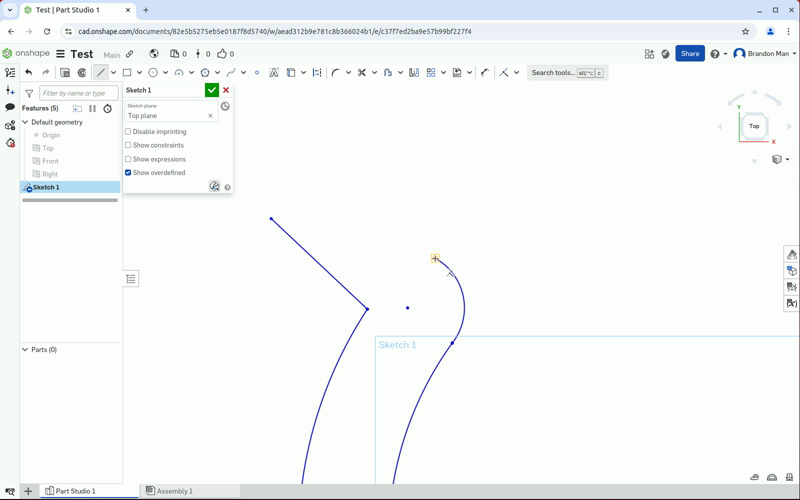
scroll(-6)
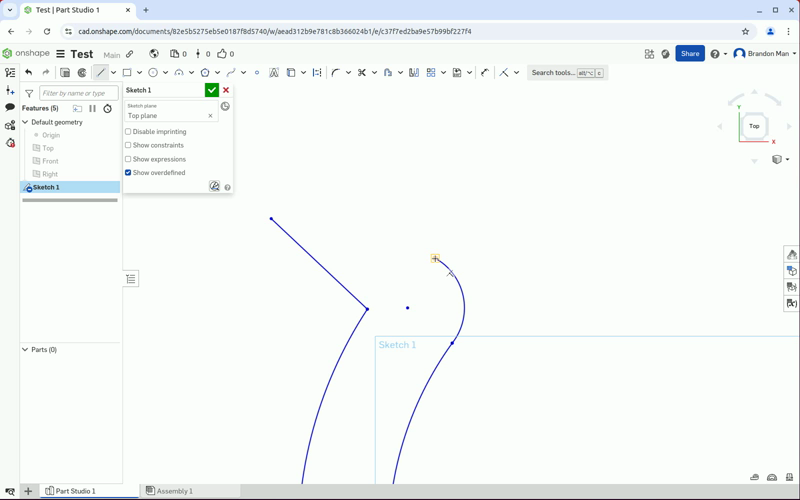
scroll(-6)
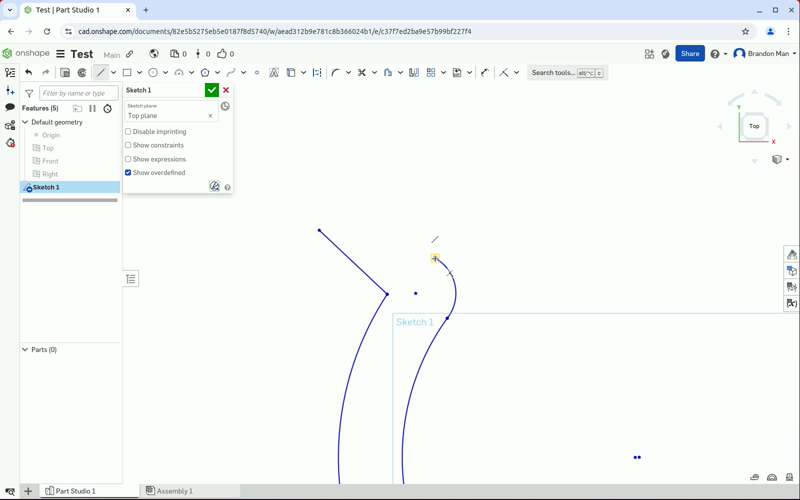
scroll(-6)
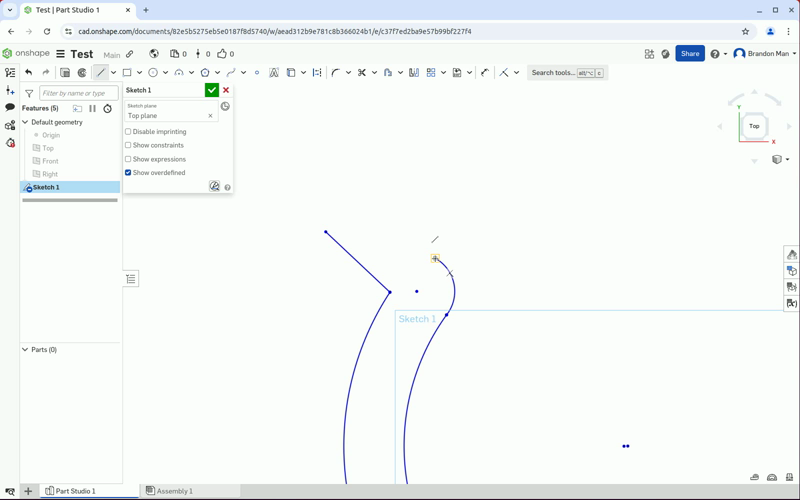
scroll(-6)
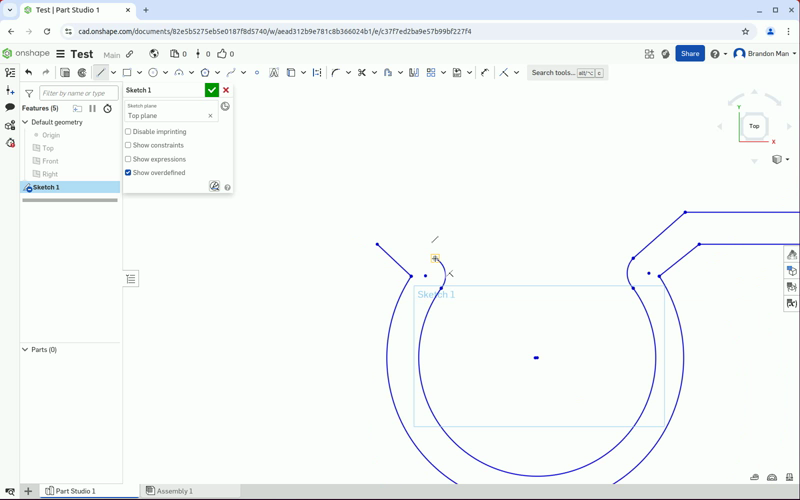
scroll(-6)
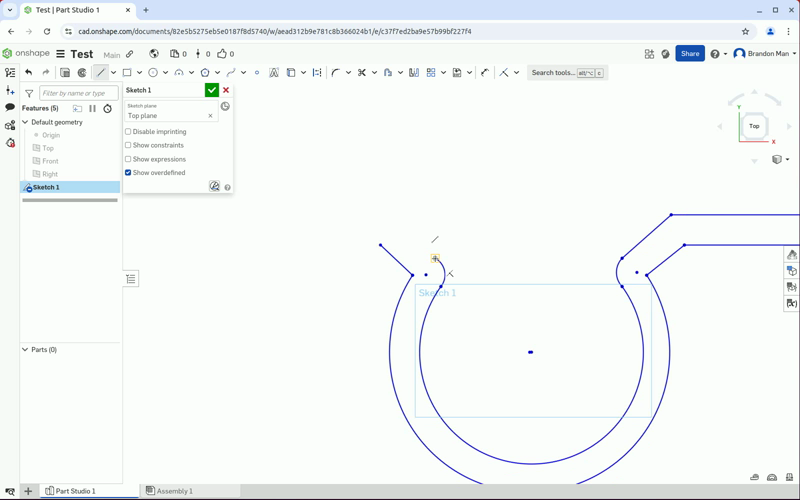
scroll(-6)
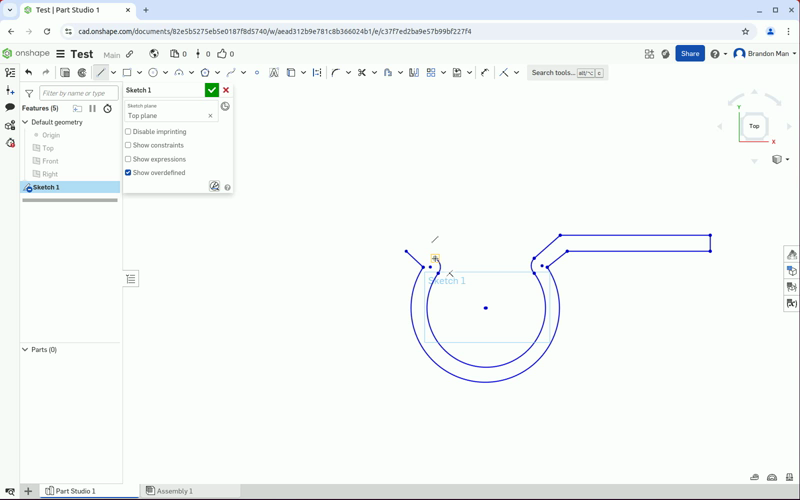
scroll(-6)
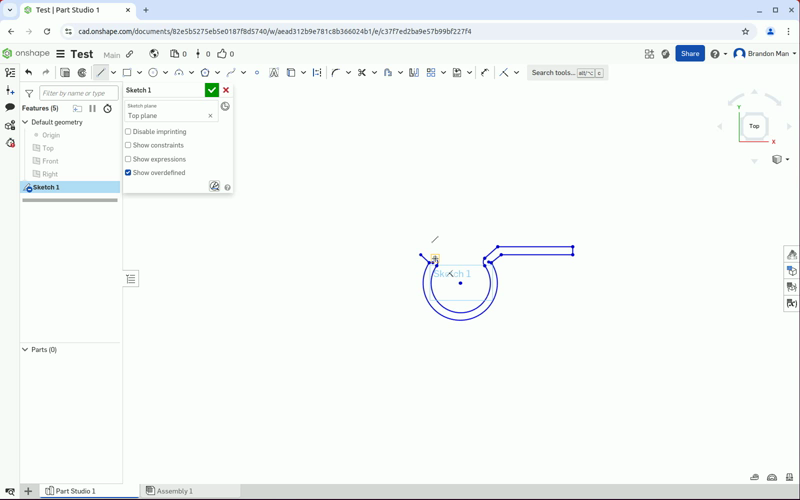
key_down(shift)
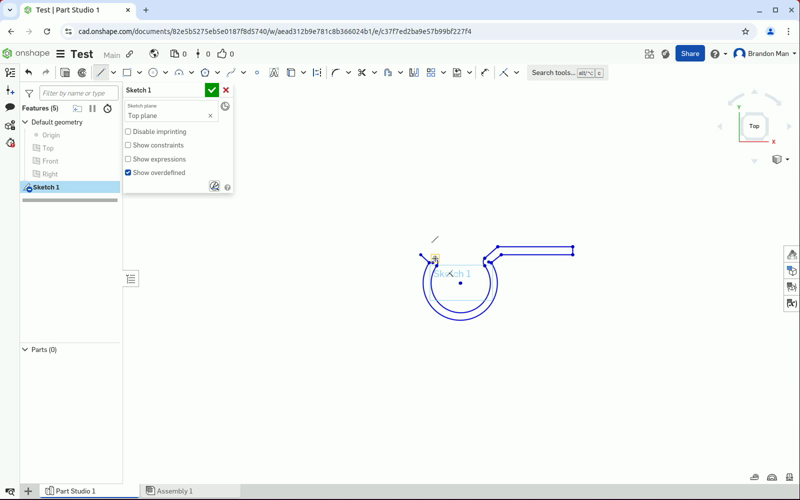
mouse_move(465, 258)
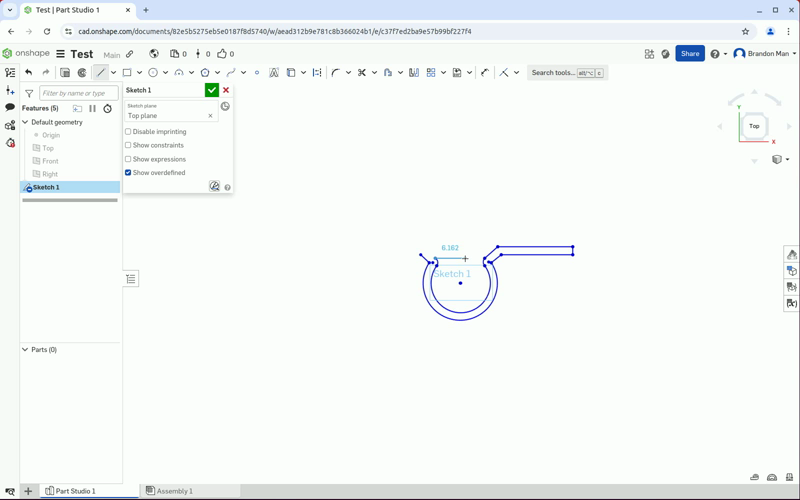
mouse_move(425, 248)
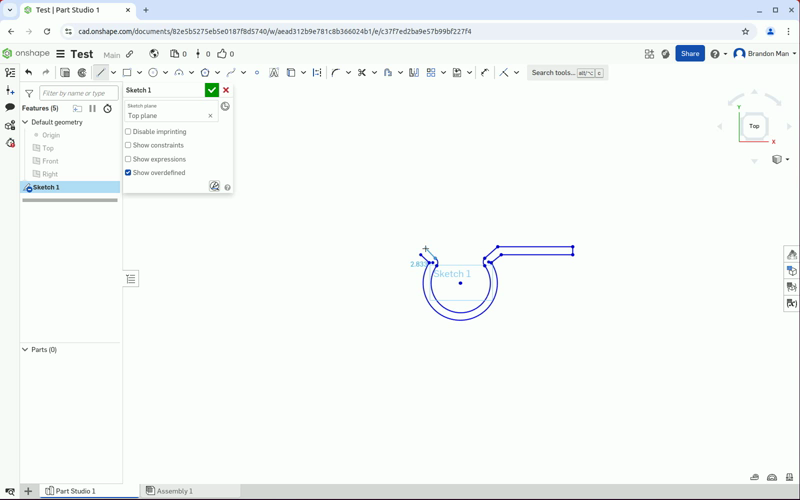
click(425, 248)
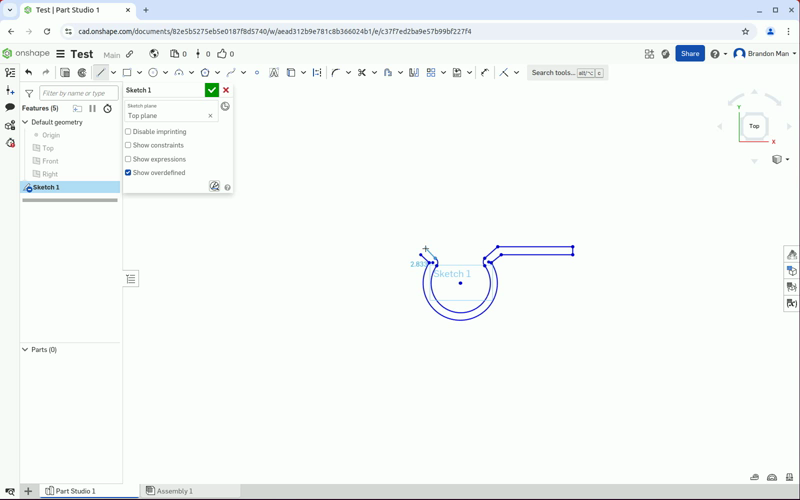
key_up(shift)
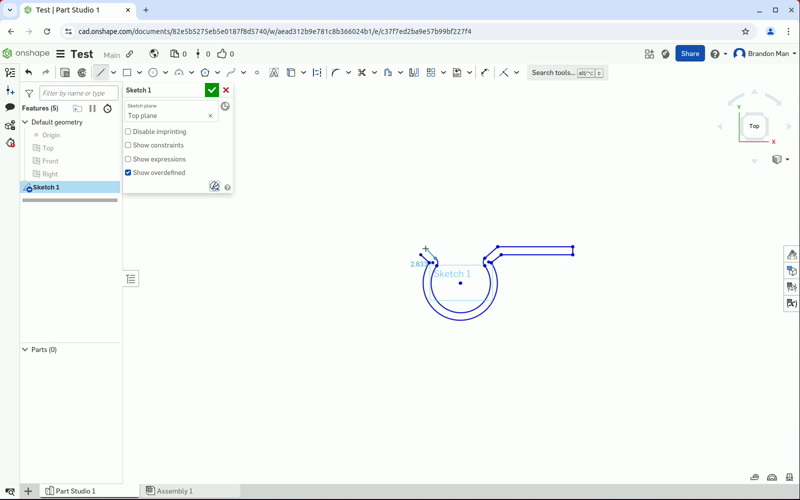
key(esc)
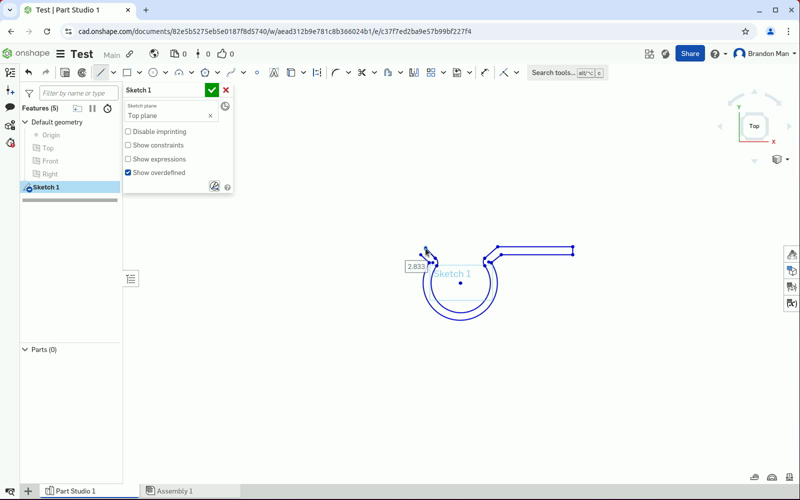
key(a)
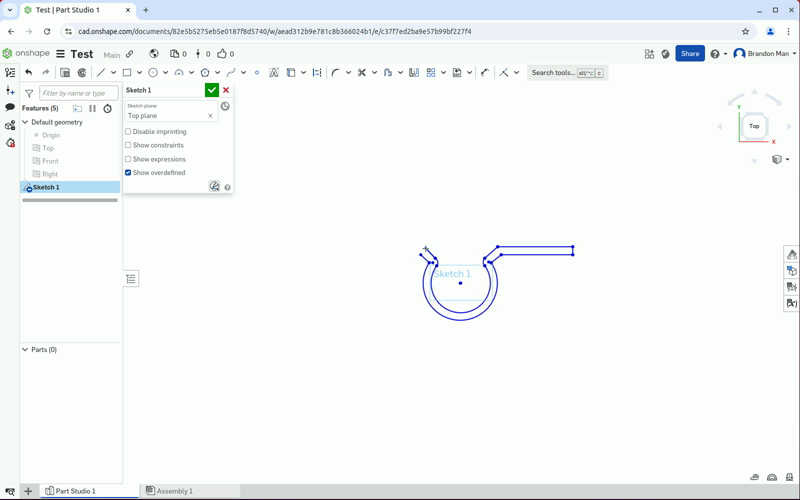
mouse_move(425, 248)
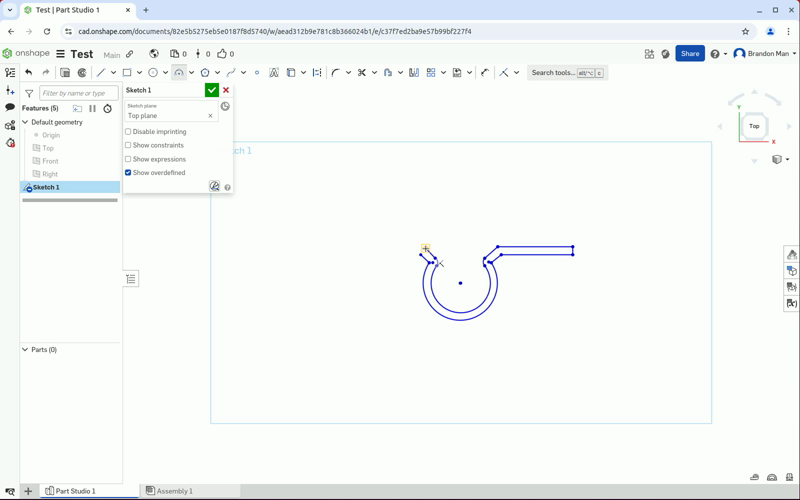
click(425, 248)
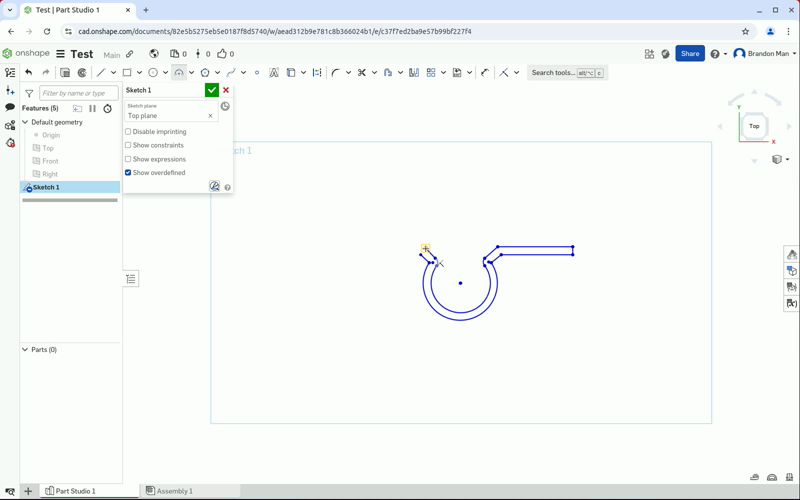
mouse_move(420, 254)
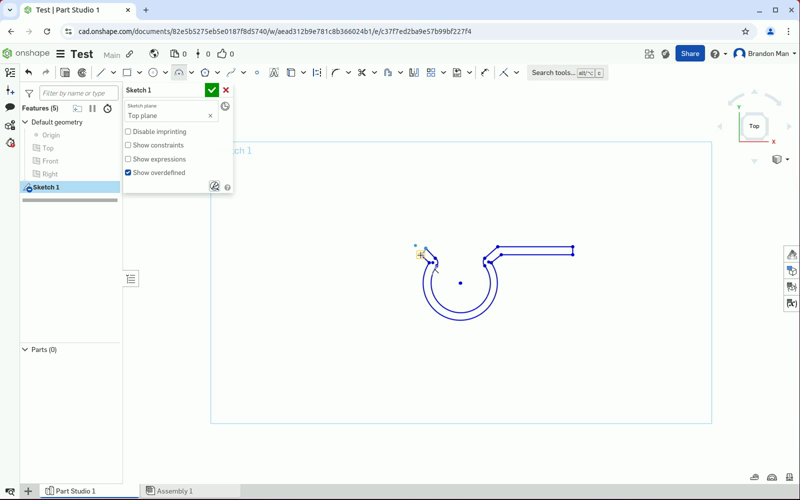
click(420, 254)
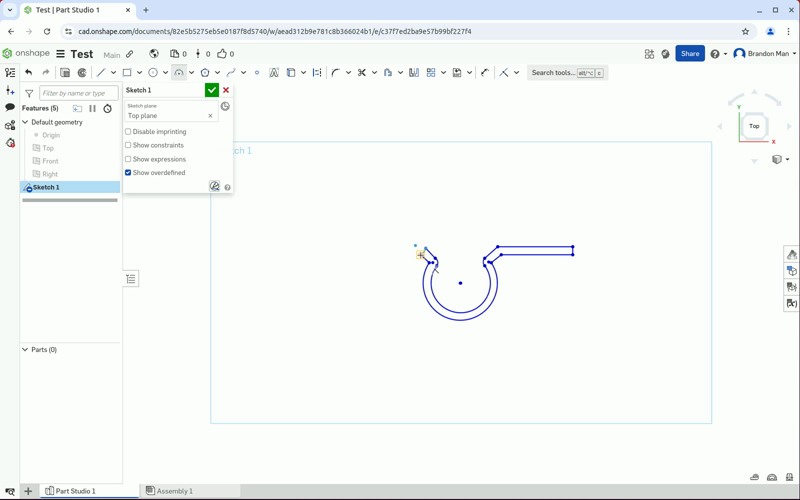
key_down(shift)
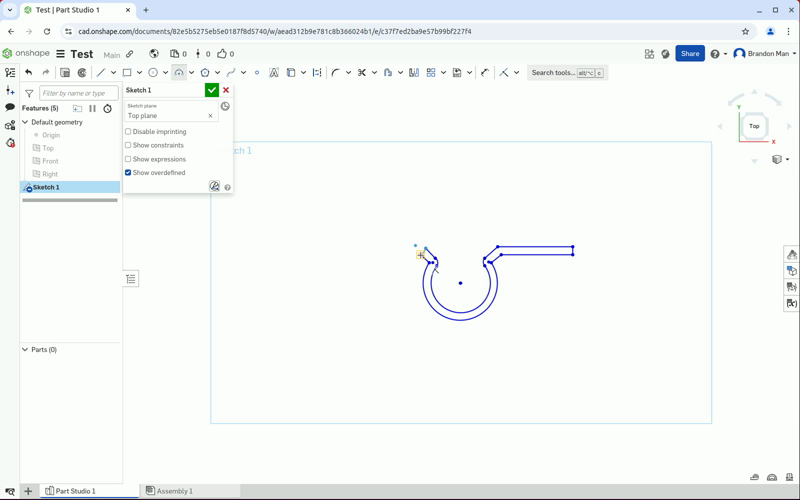
mouse_move(423, 251)
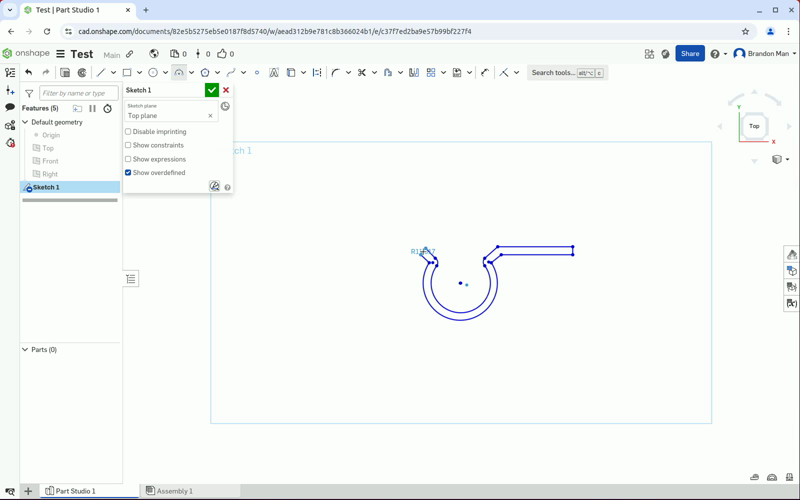
scroll(6)
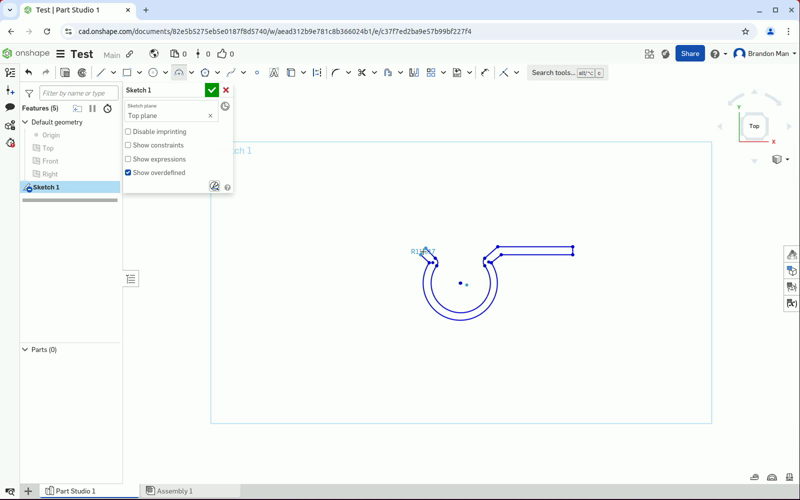
scroll(6)
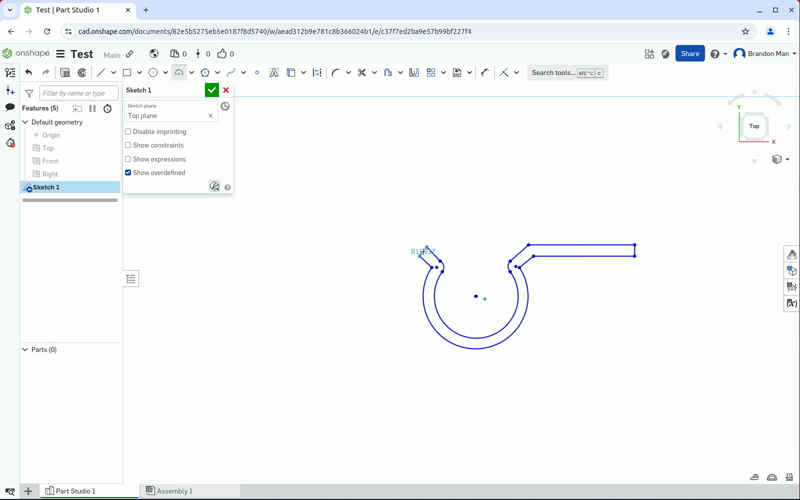
scroll(6)
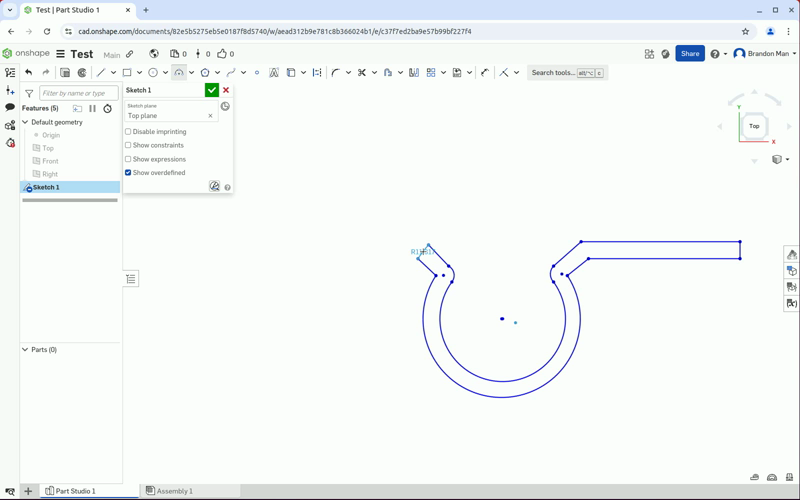
scroll(6)
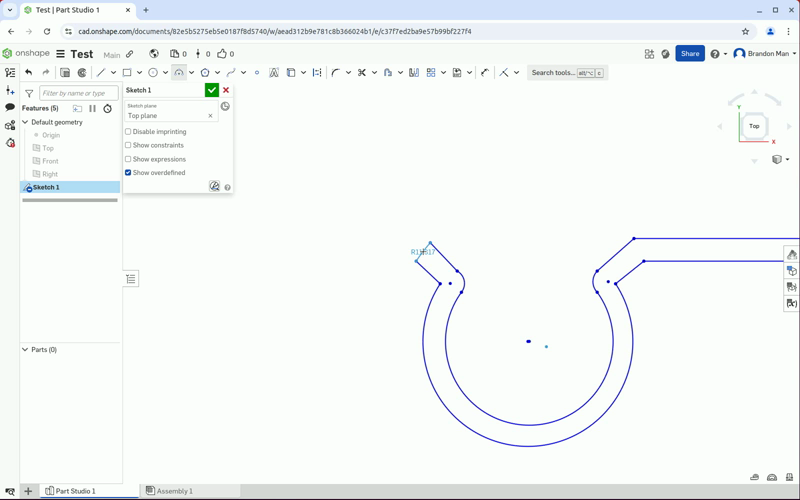
scroll(6)
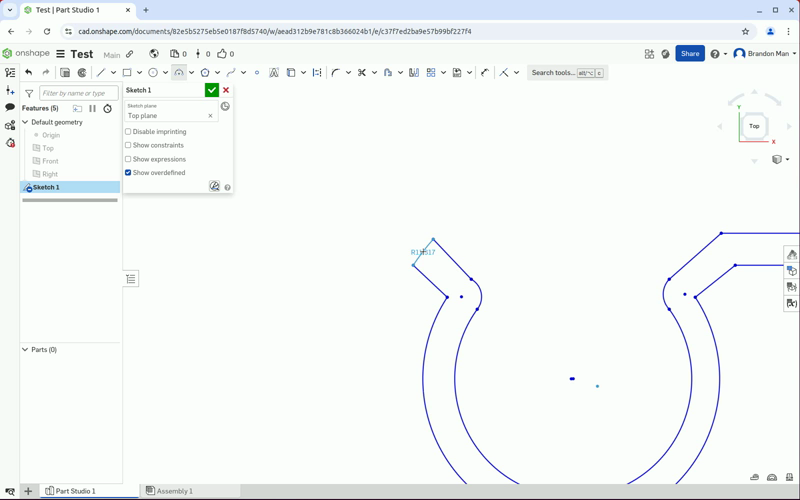
scroll(6)
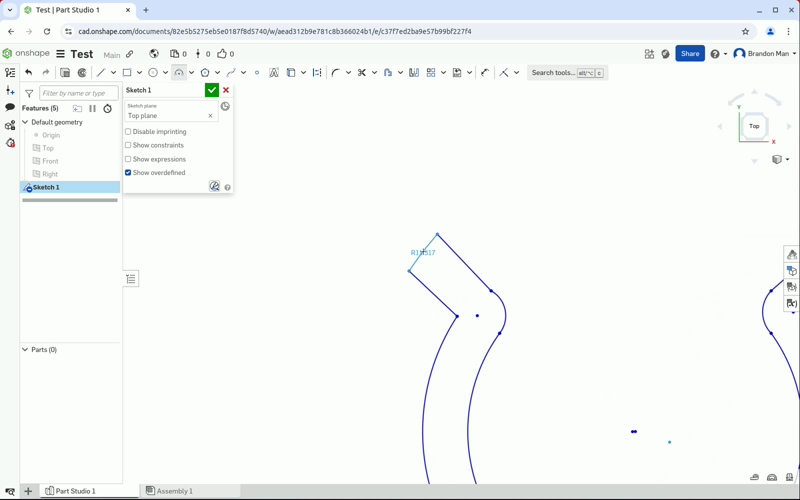
scroll(6)
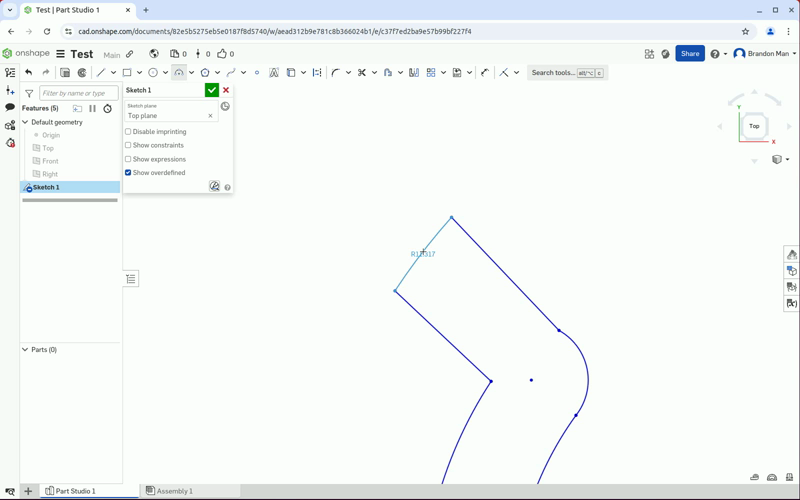
click(423, 251)
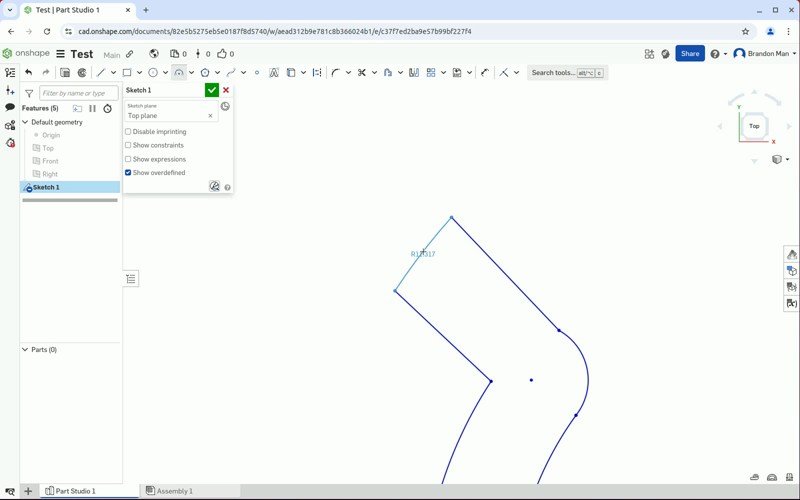
scroll(-6)
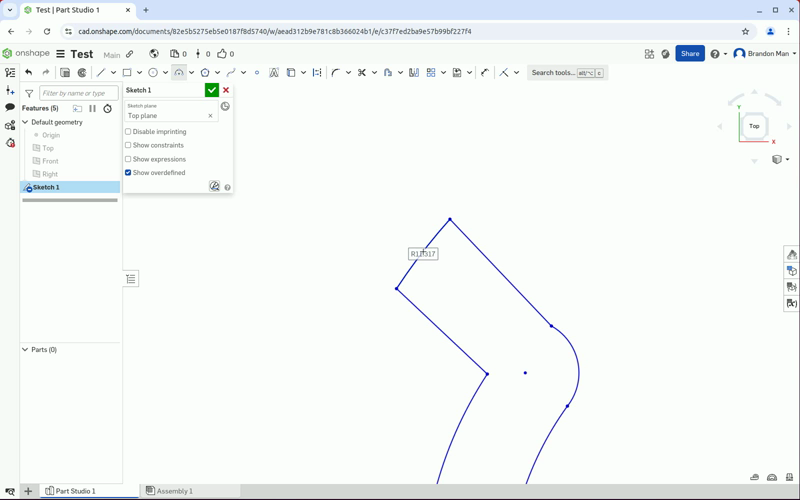
scroll(-6)
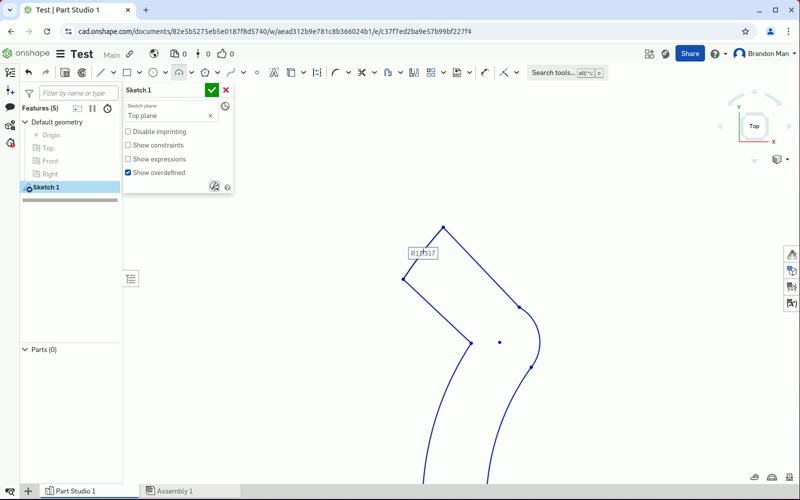
scroll(-6)
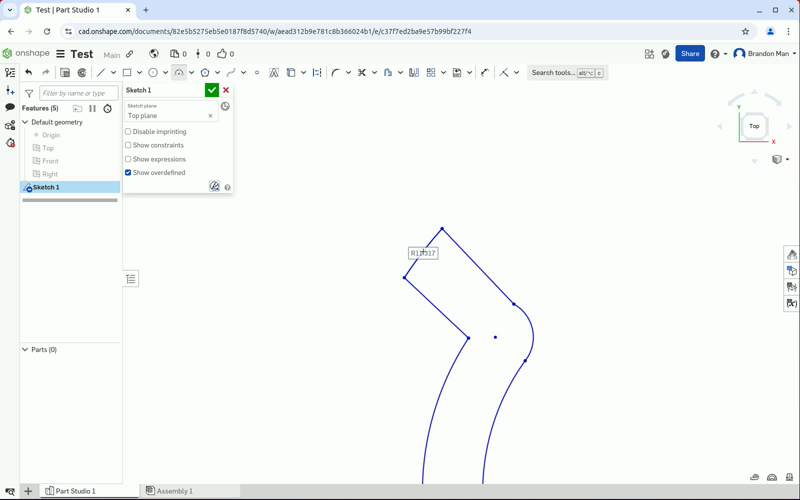
scroll(-6)
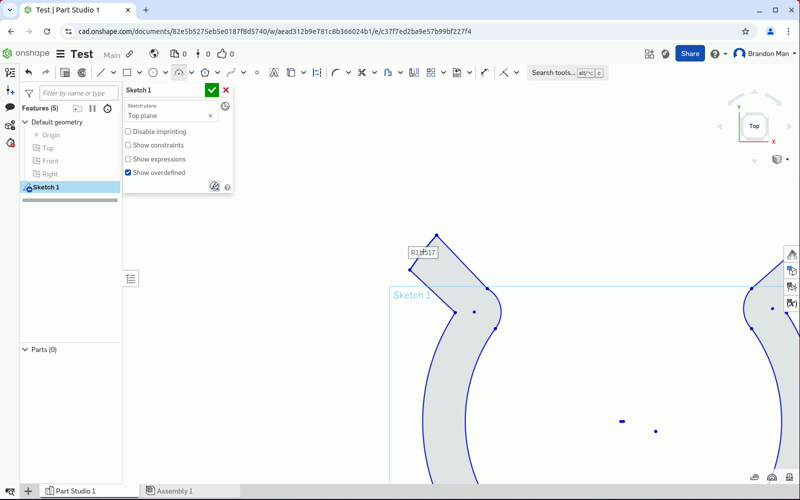
scroll(-6)
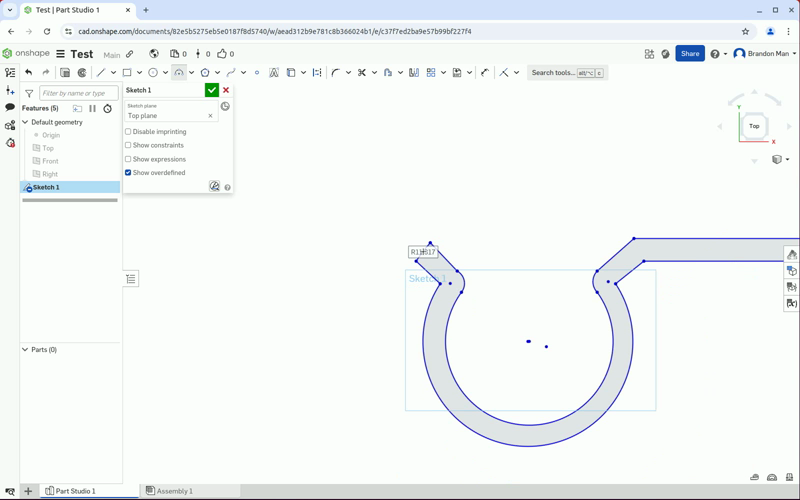
scroll(-6)
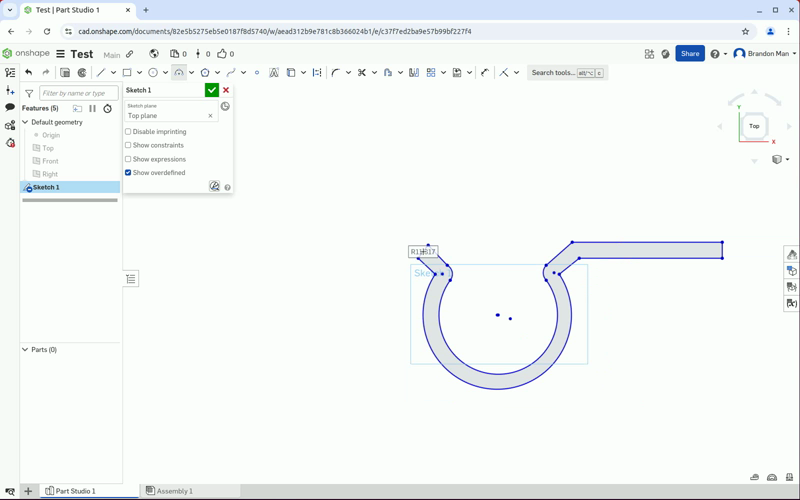
scroll(-6)
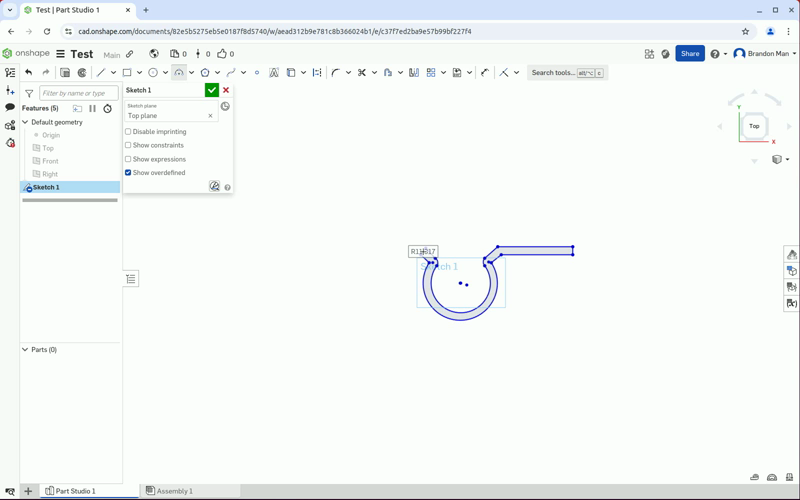
key_up(shift)
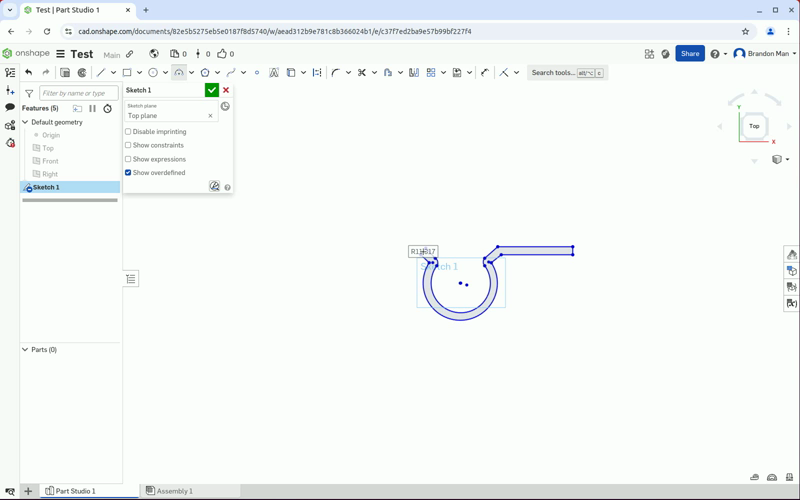
key(esc)
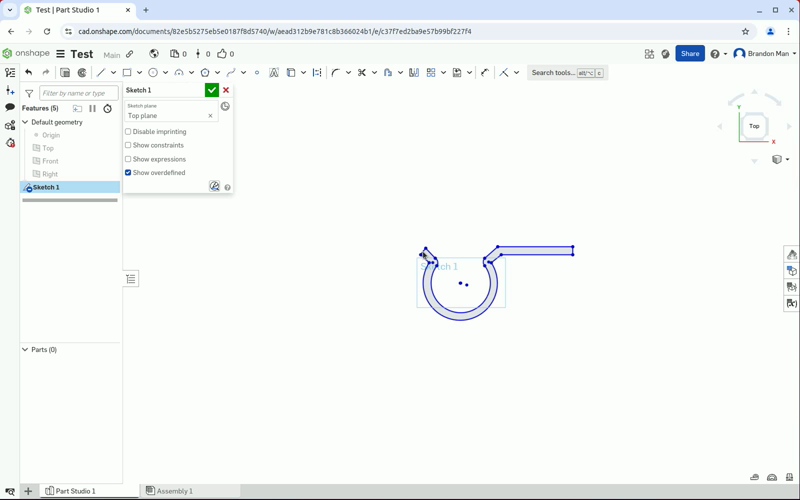
mouse_move(425, 282)
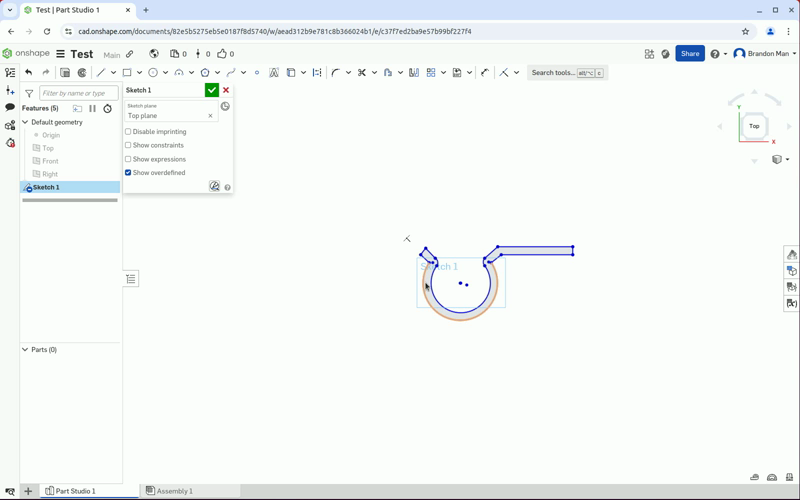
click(425, 282)
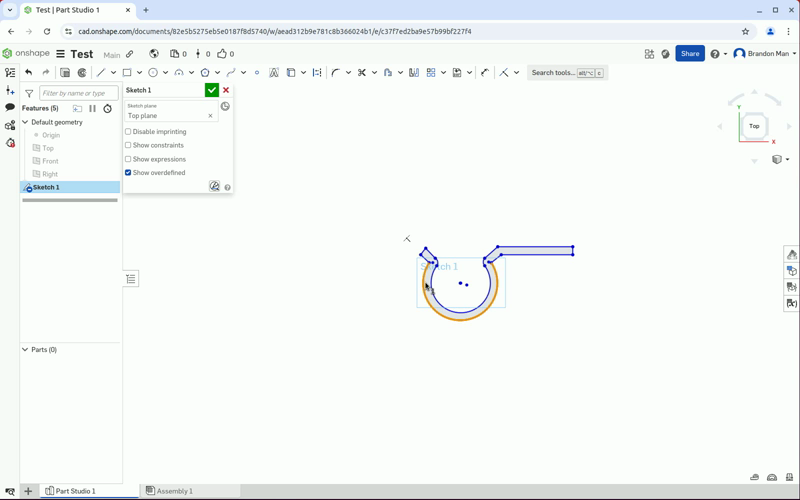
mouse_move(73, 352)
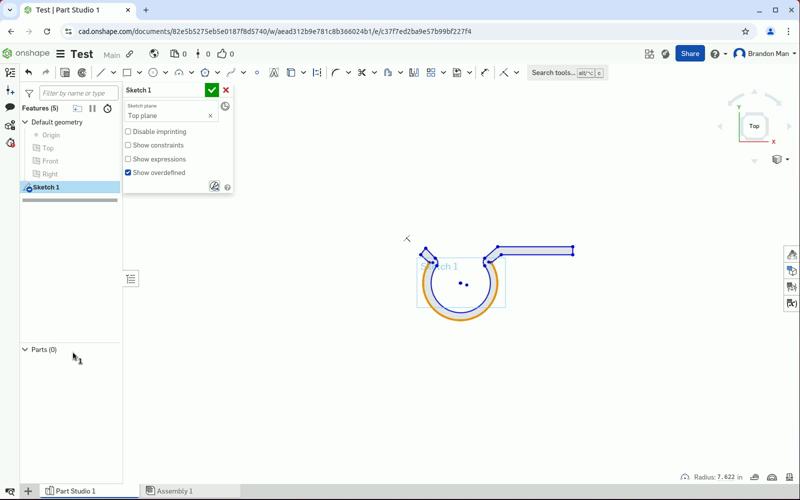
key(shift+y)
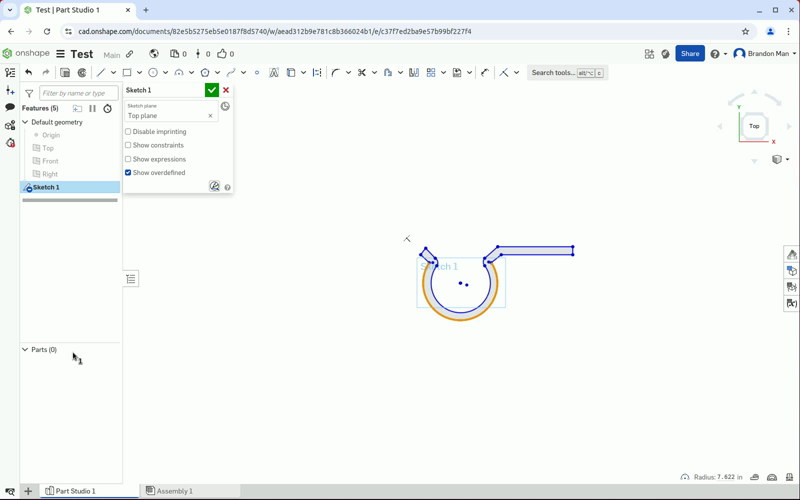
key(shift+e)
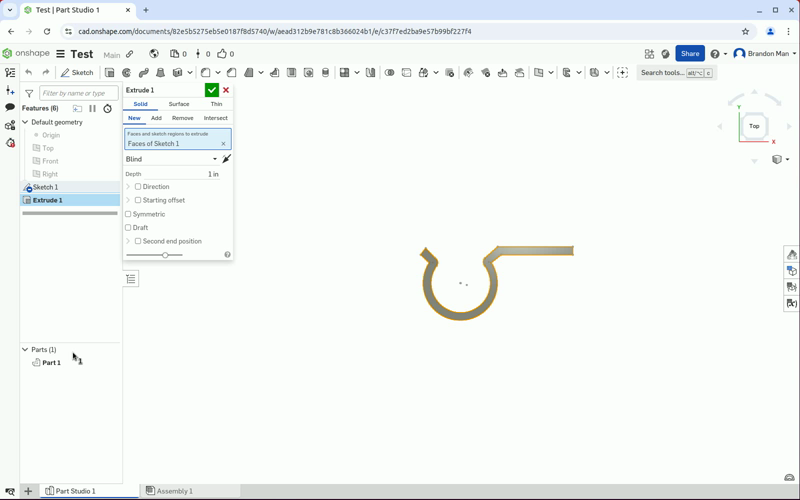
mouse_move(143, 106)
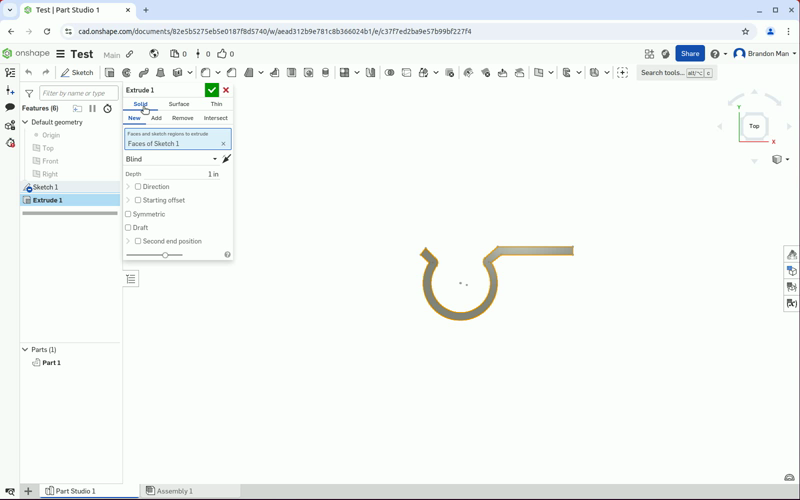
click(143, 106)
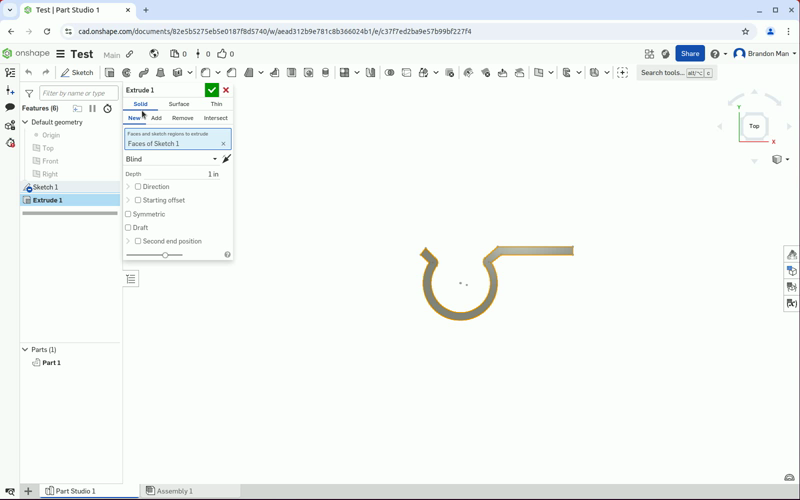
mouse_move(137, 120)
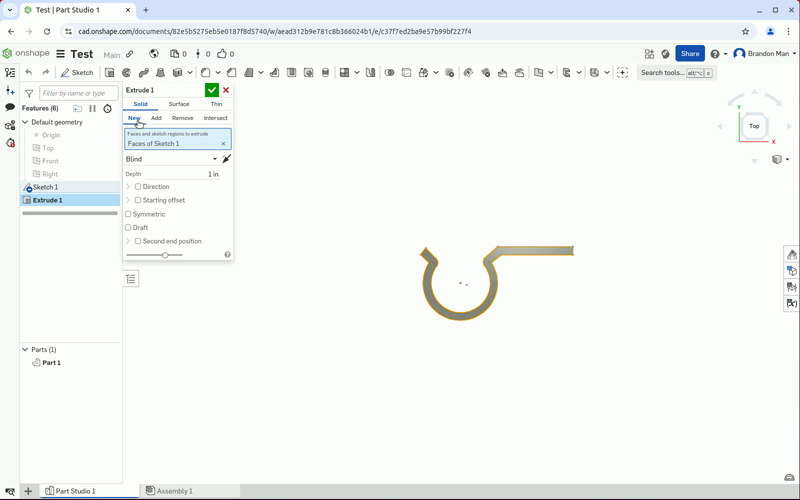
click(137, 120)
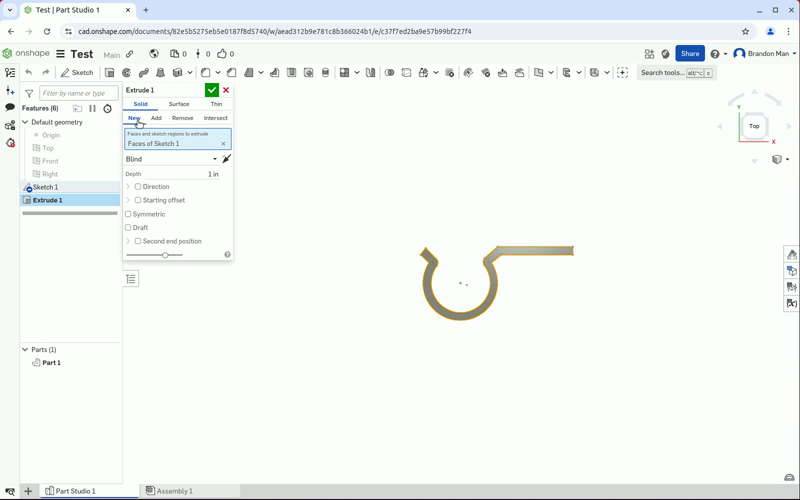
key(tab, 4)
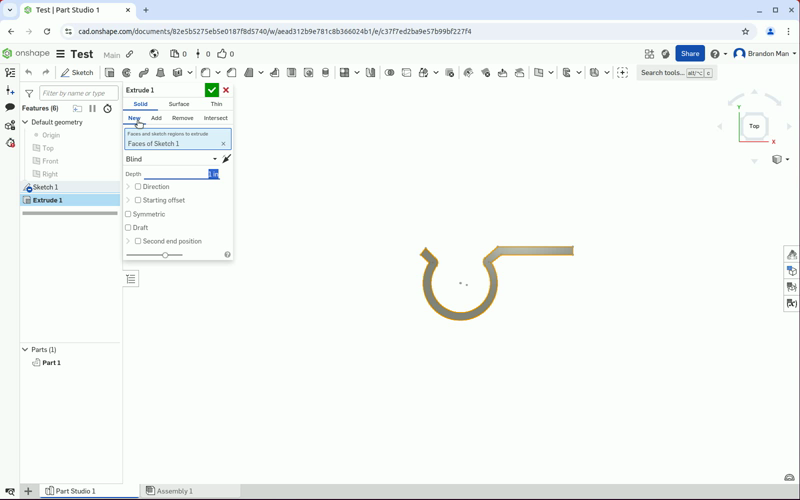
text(16.609)
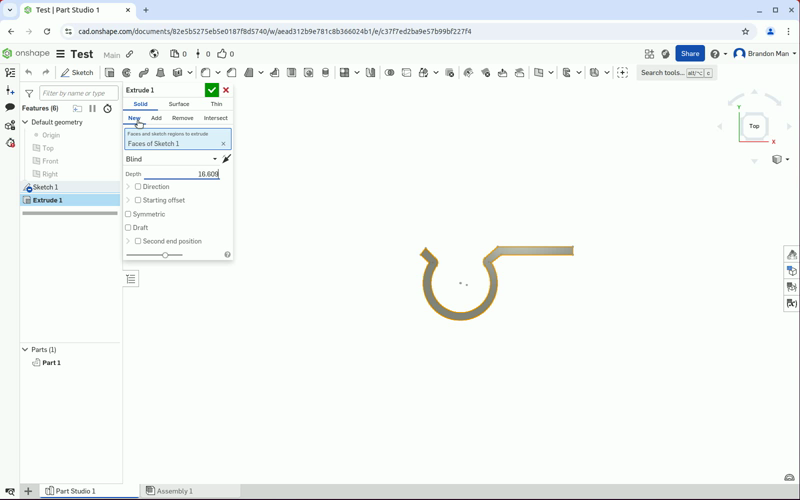
key(enter)
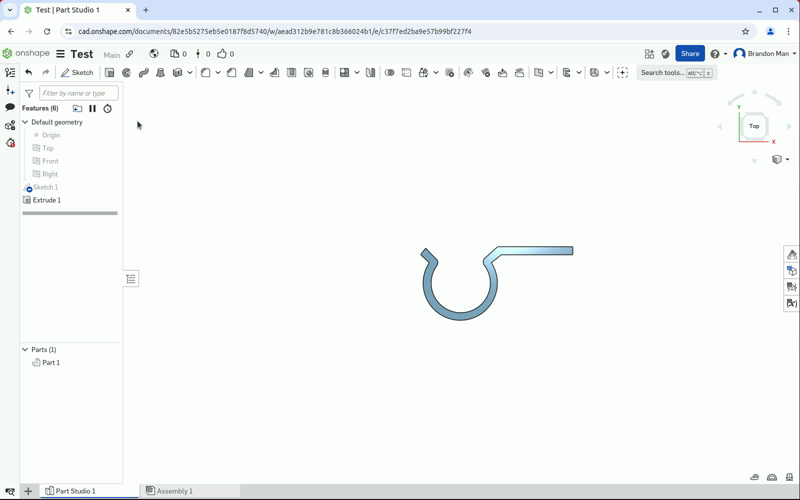
key(shift+h)
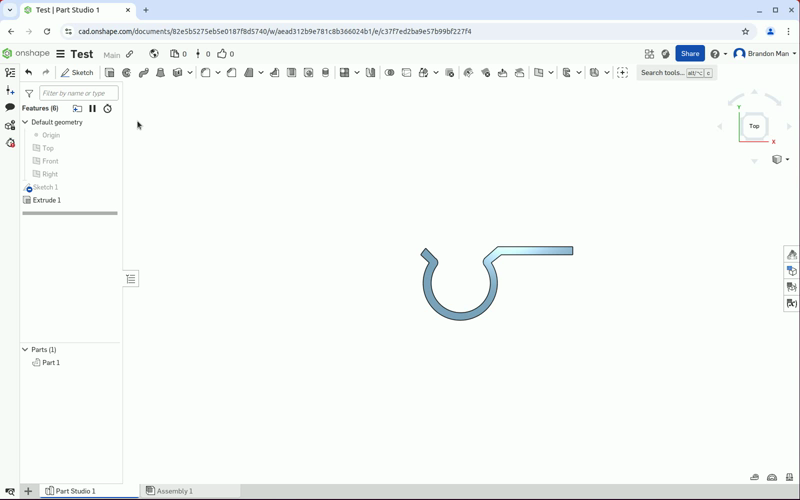
key(shift+h)
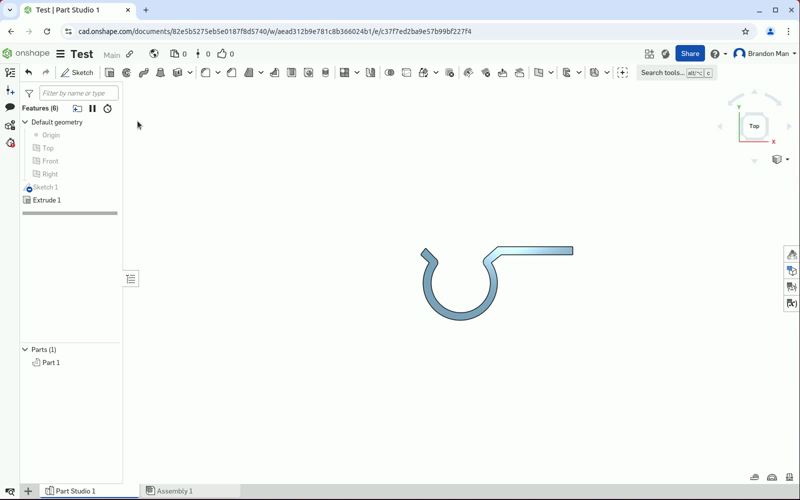
mouse_move(73, 189)
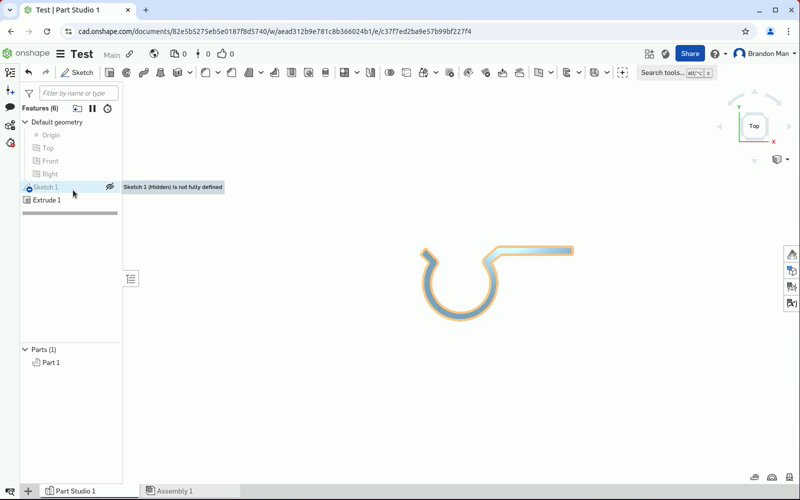
click(73, 189)
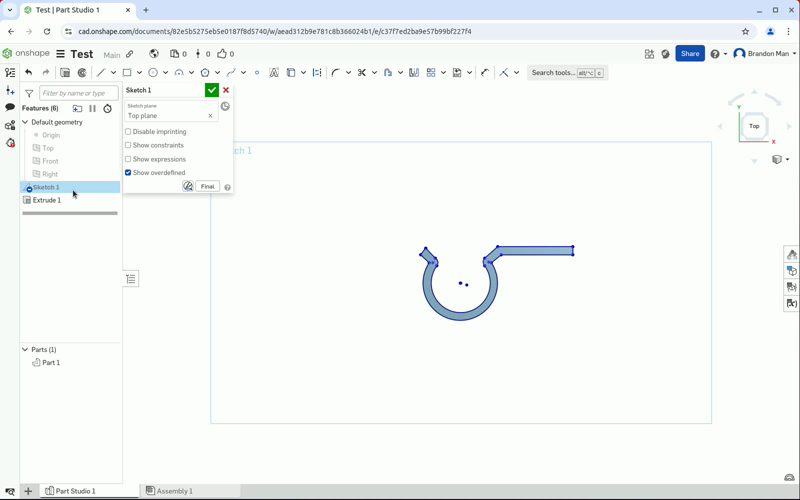
mouse_move(229, 92)
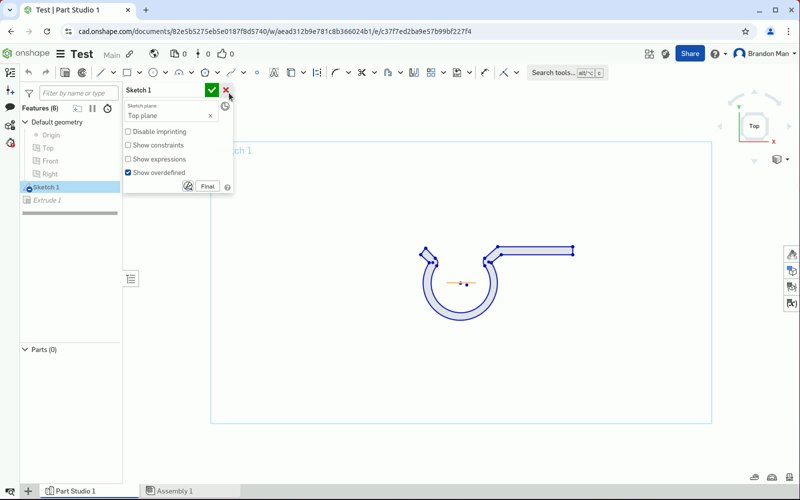
click(229, 92)
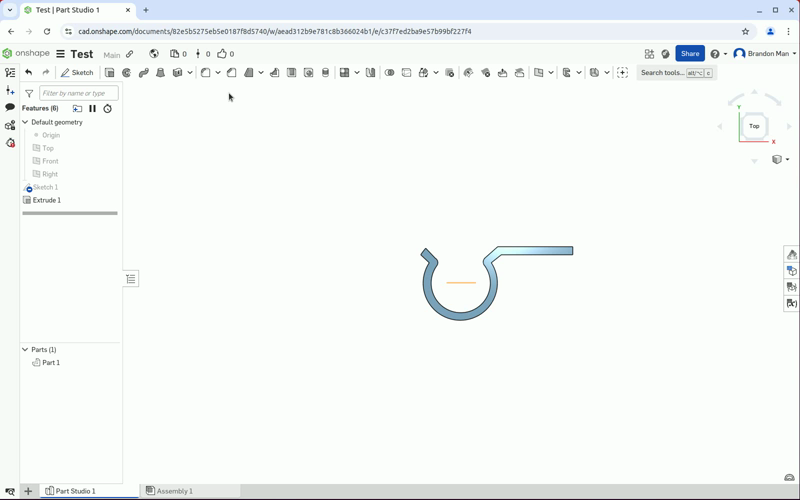
mouse_move(73, 352)
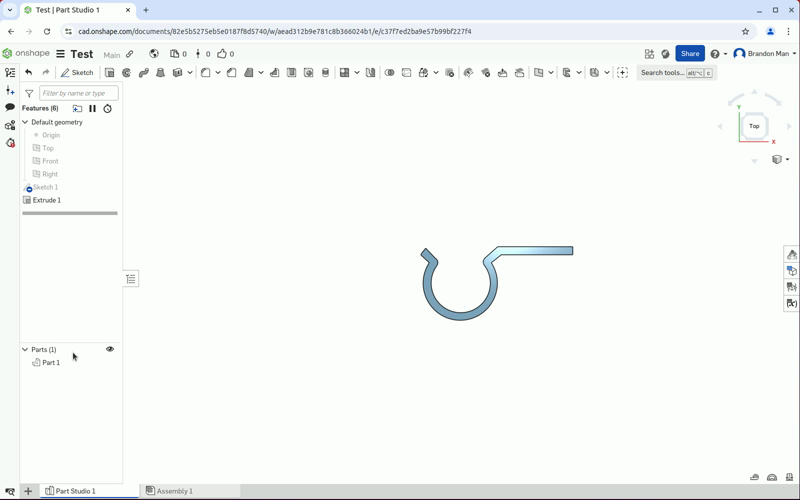
key(y)
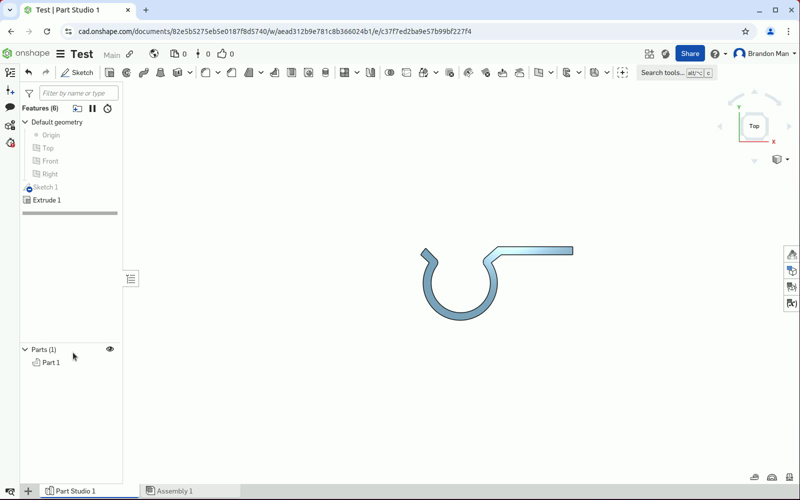
key(shift+p)
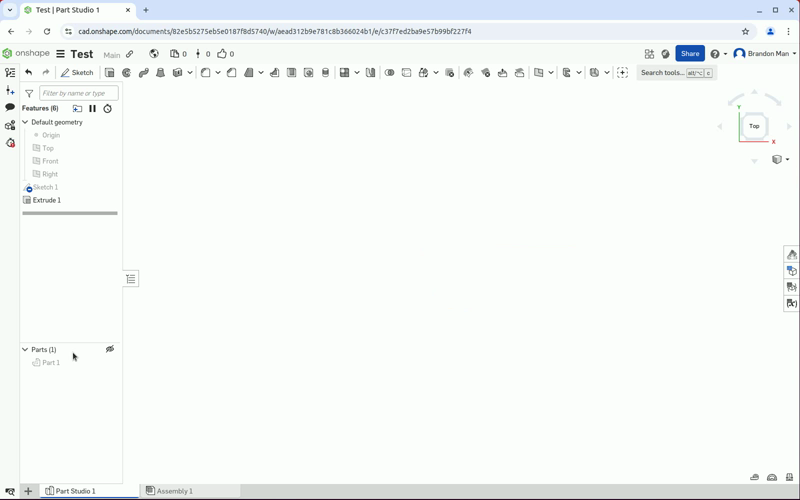
key(space)
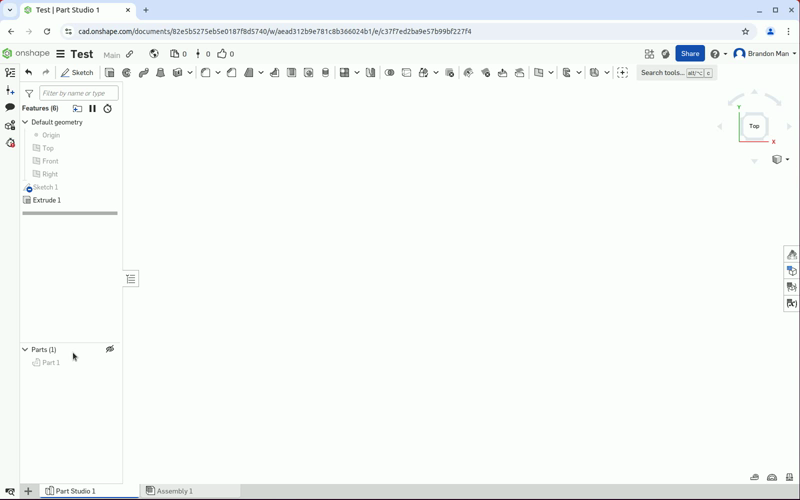
key_down(shift)
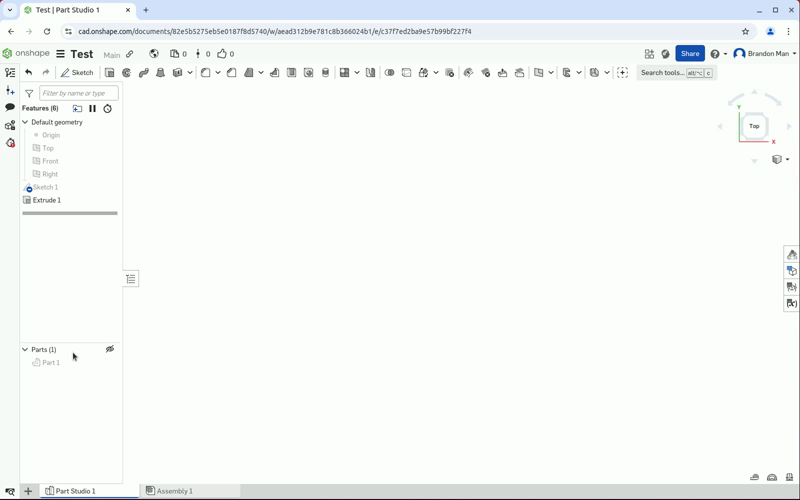
key(up)
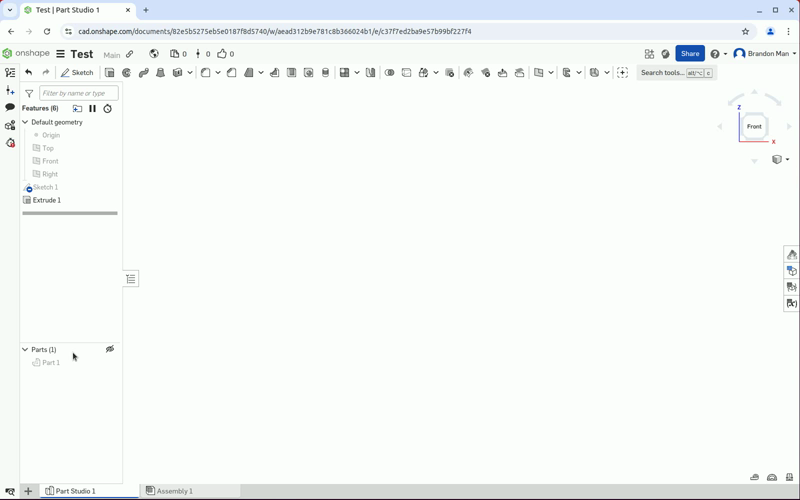
key_up(shift)
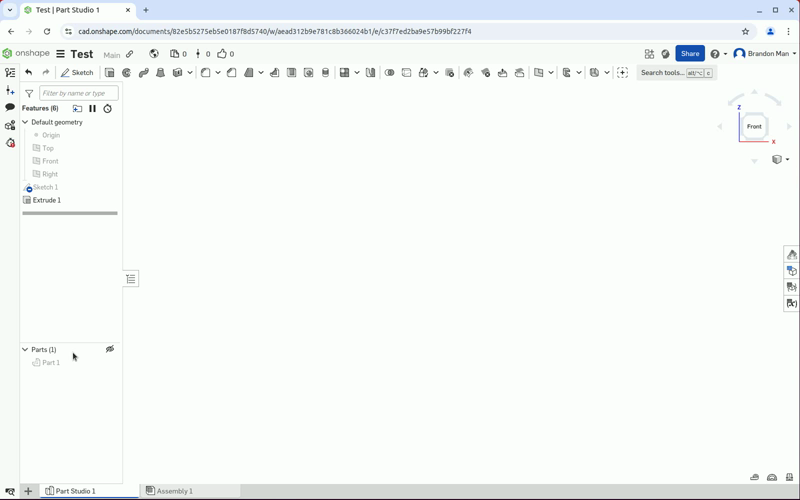
mouse_move(73, 352)
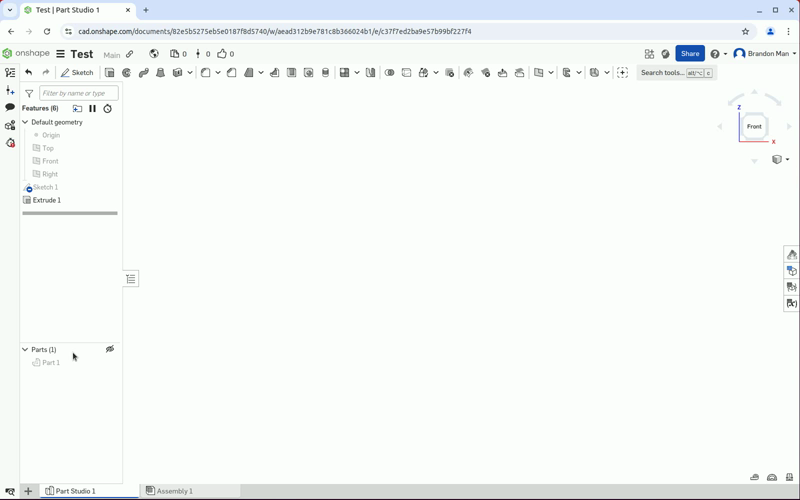
key(shift+y)
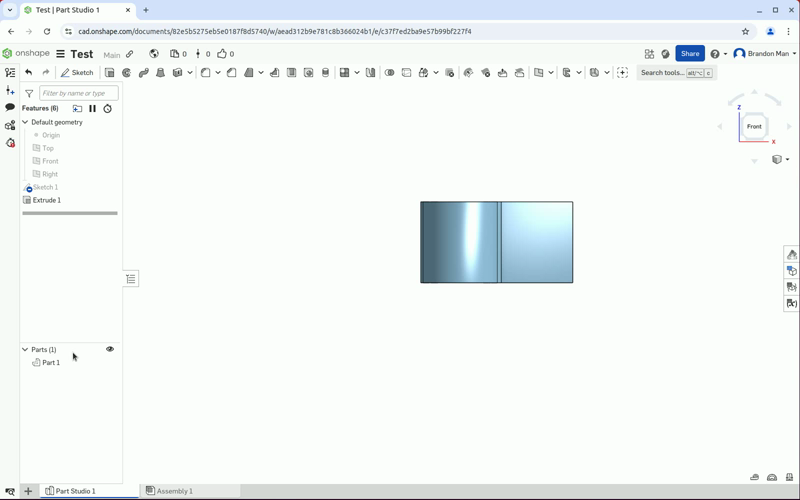
mouse_move(541, 75)
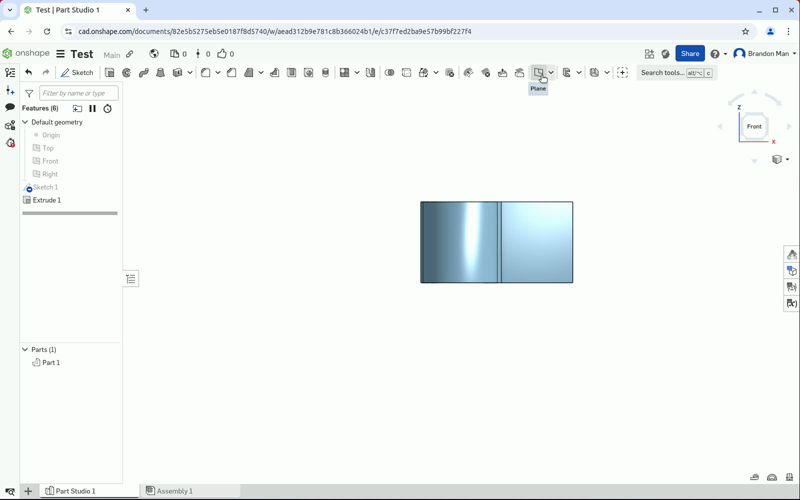
click(541, 75)
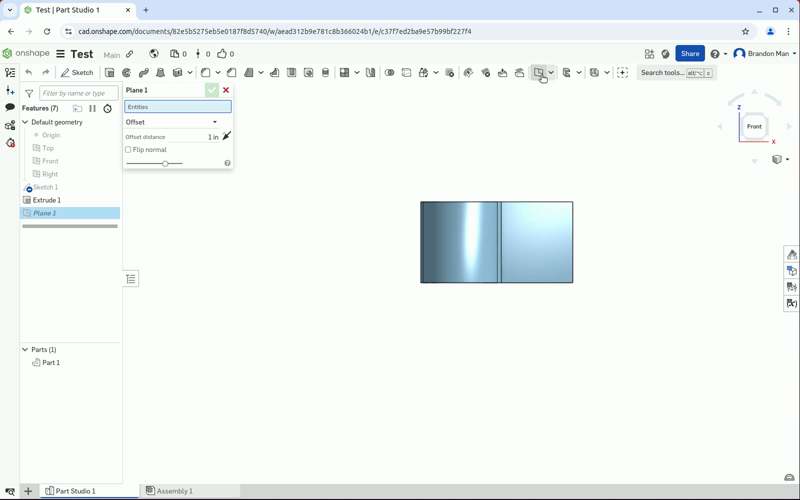
mouse_move(73, 163)
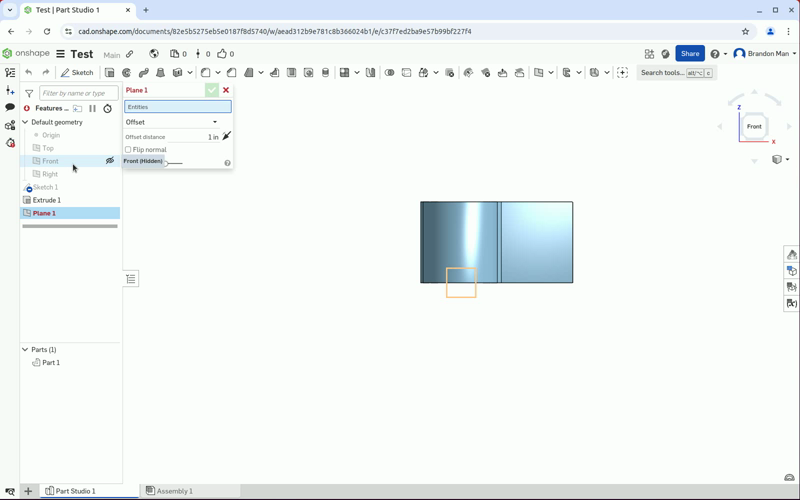
click(73, 163)
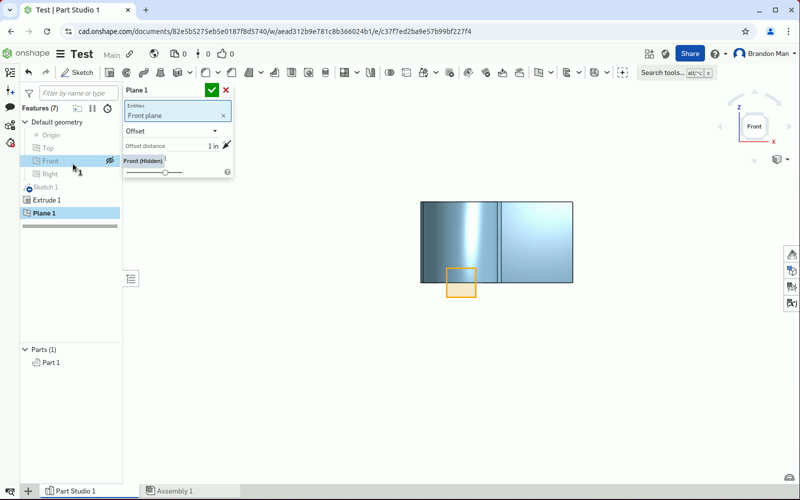
key(tab, 2)
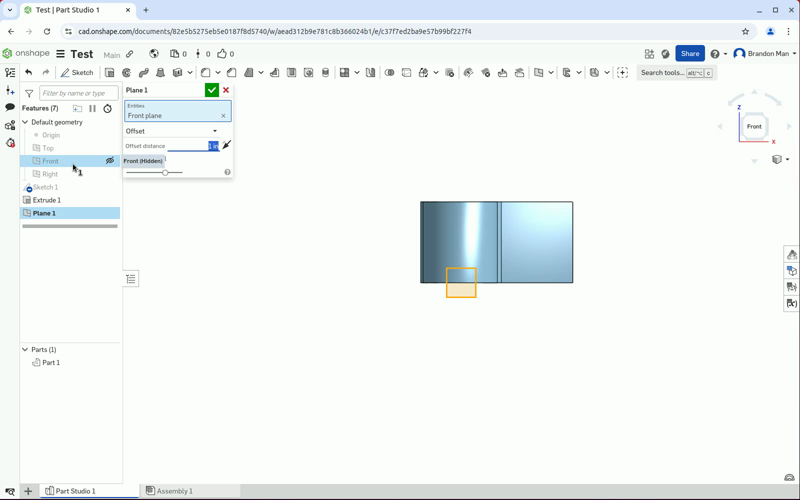
text(6.008)
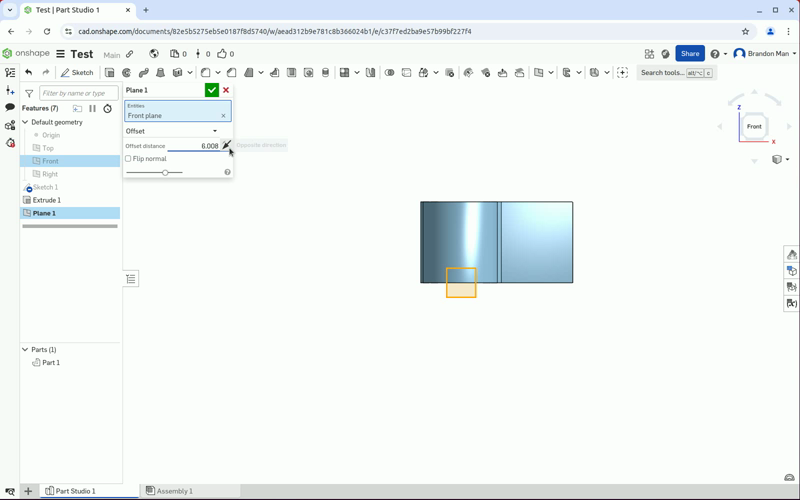
mouse_move(229, 147)
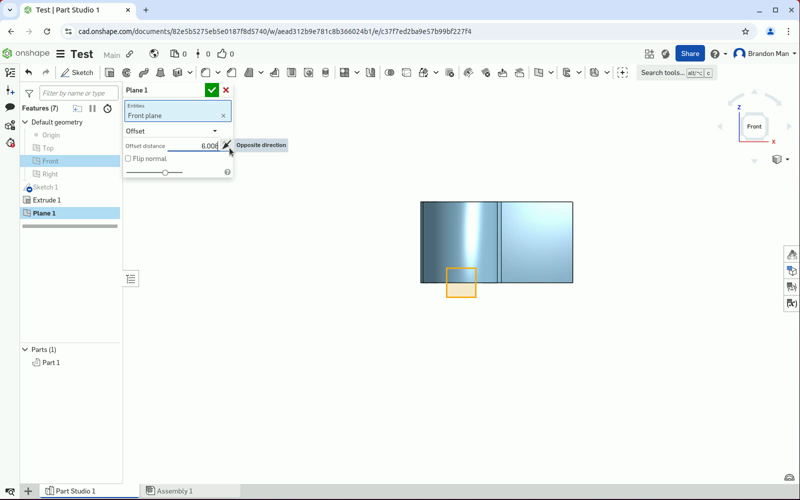
click(229, 147)
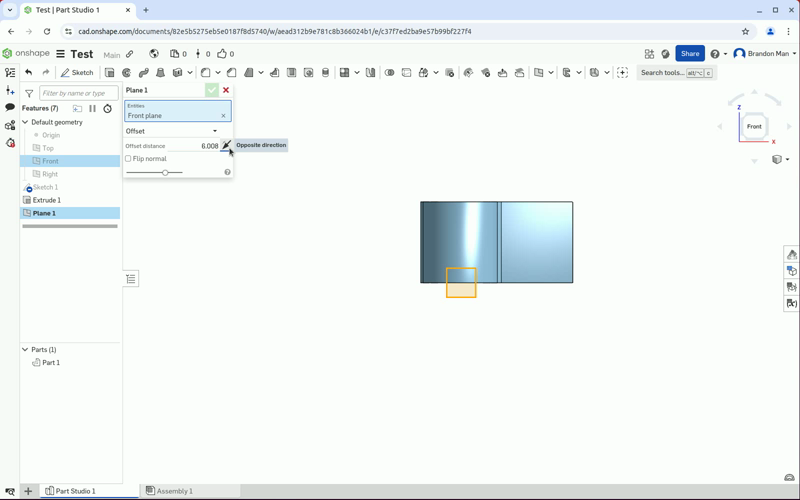
key(enter, 2)
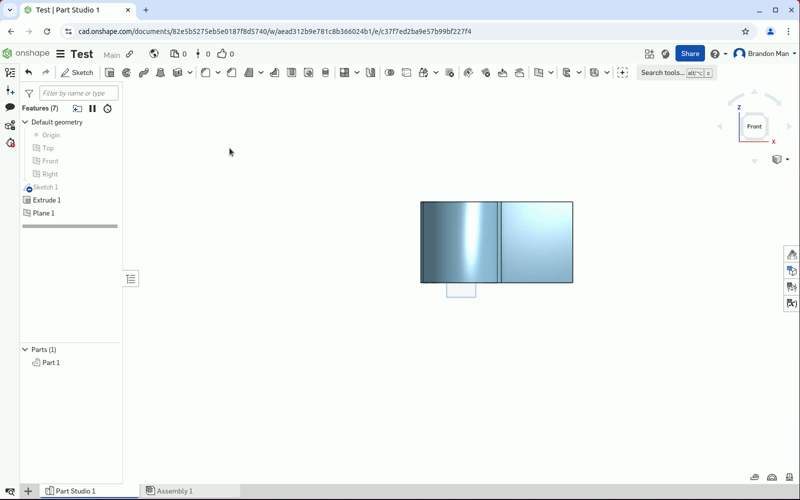
key(shift+s)
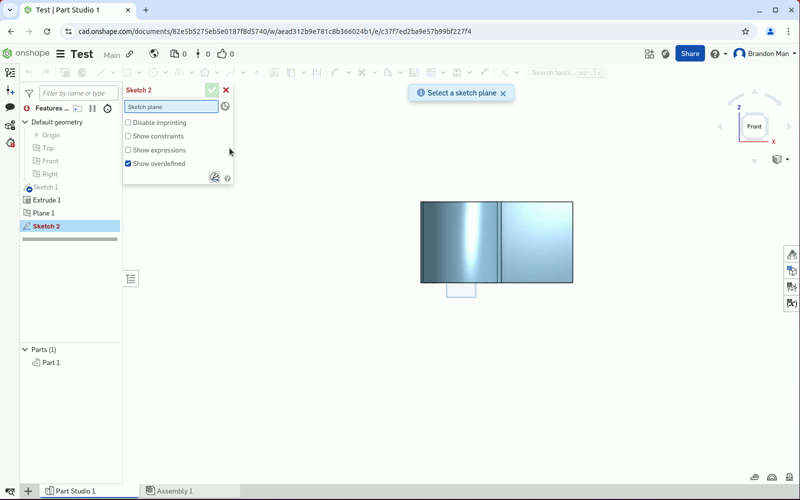
mouse_move(73, 215)
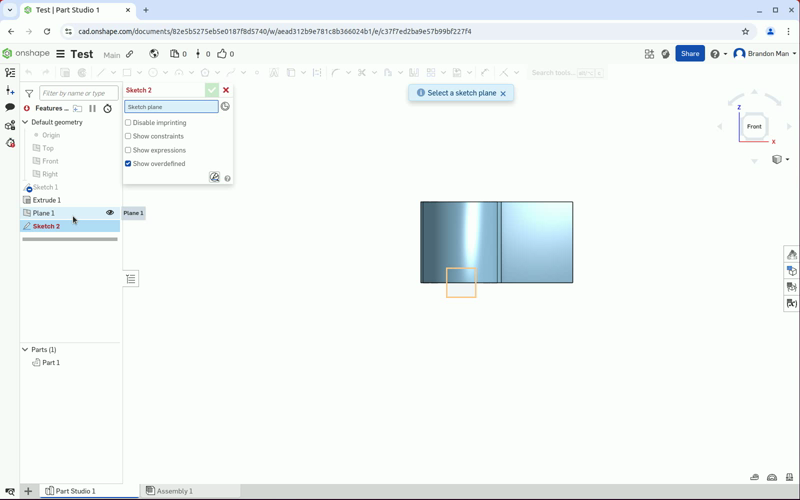
click(73, 215)
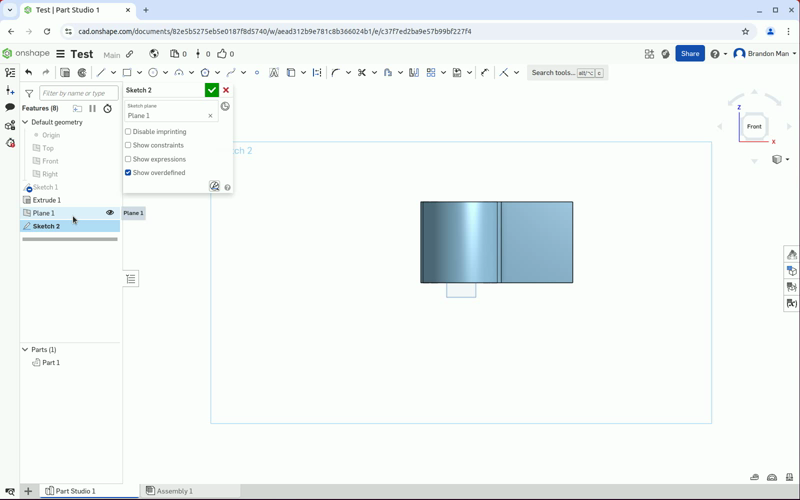
mouse_move(73, 352)
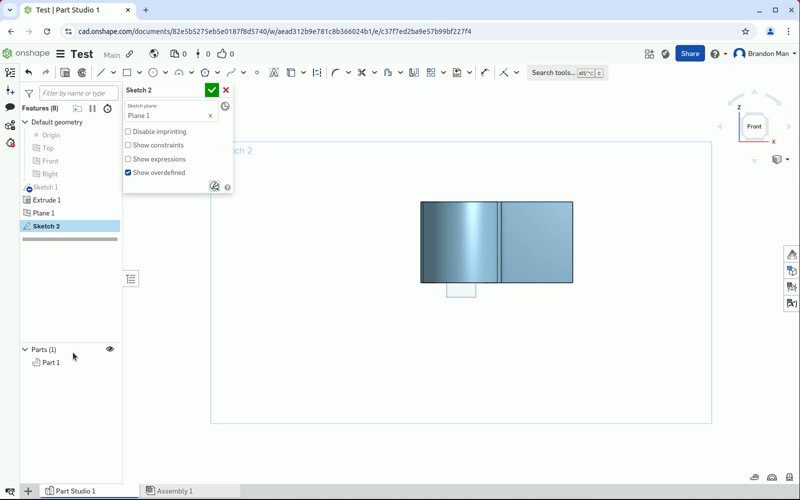
key(y)
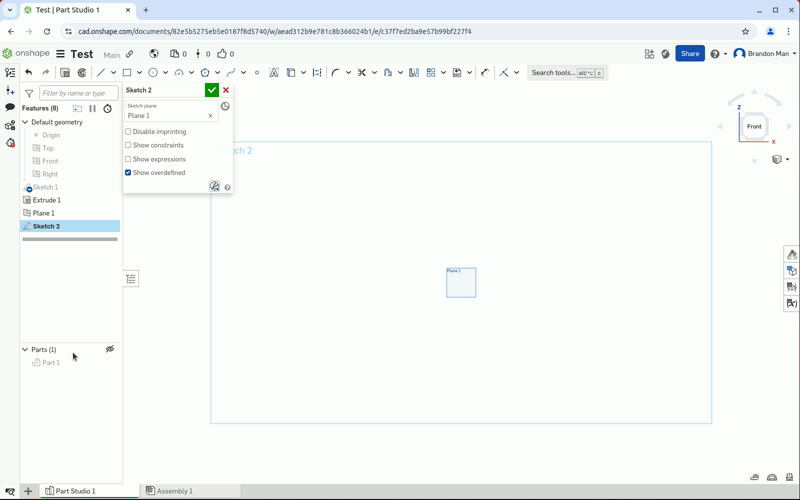
key(c)
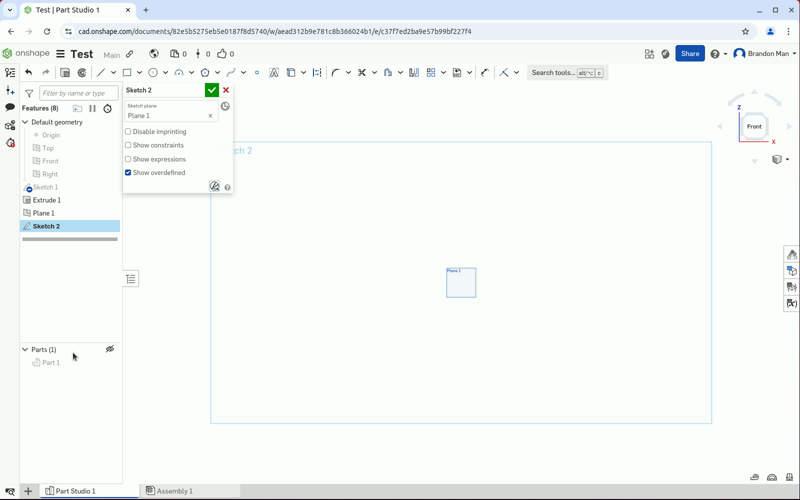
key_down(shift)
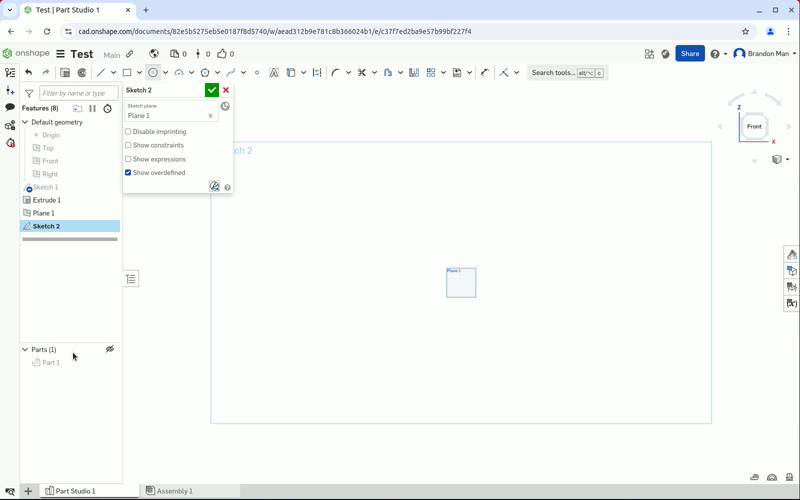
mouse_move(537, 240)
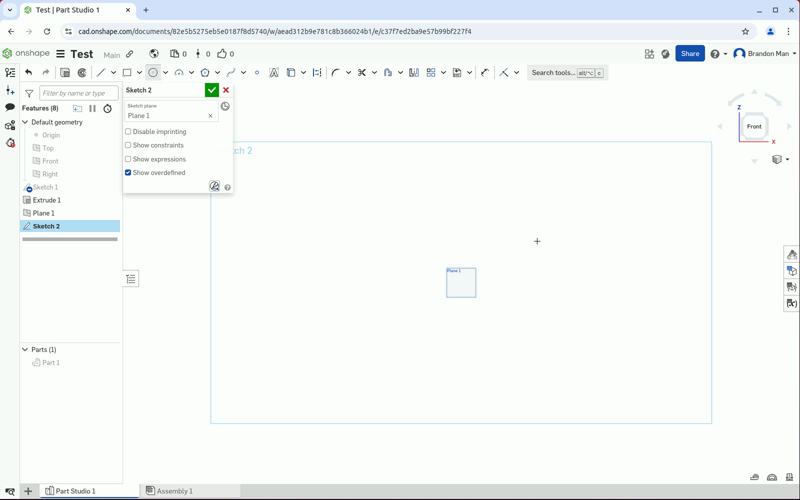
click(537, 240)
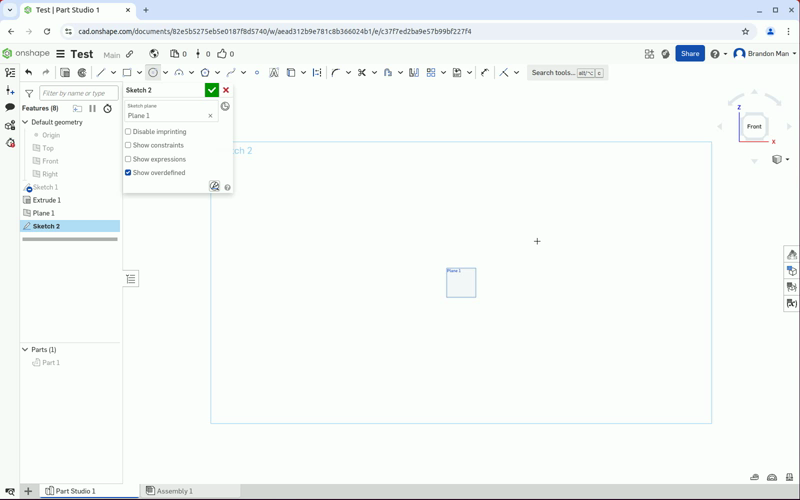
key_up(shift)
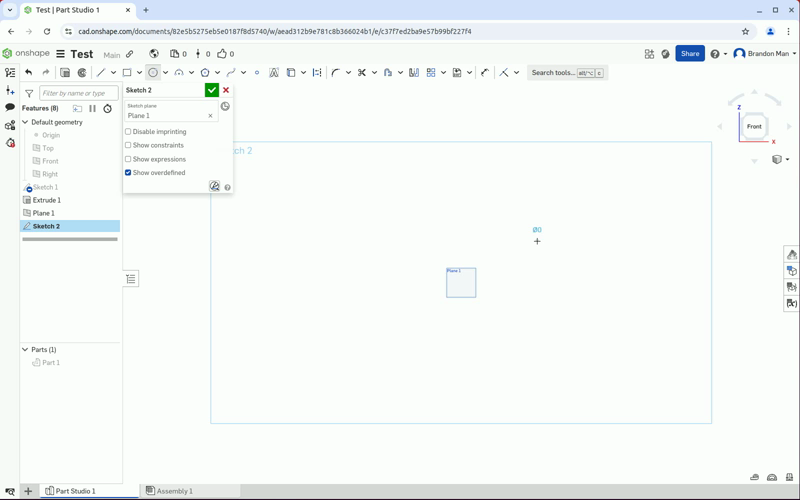
mouse_move(552, 240)
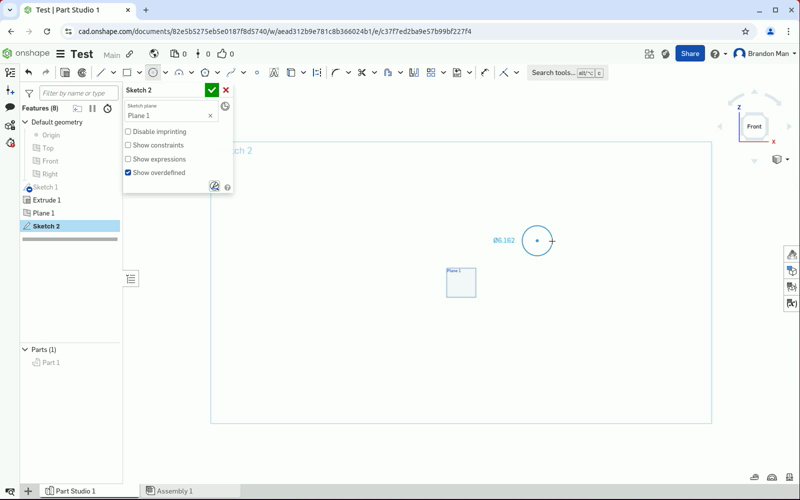
click(552, 240)
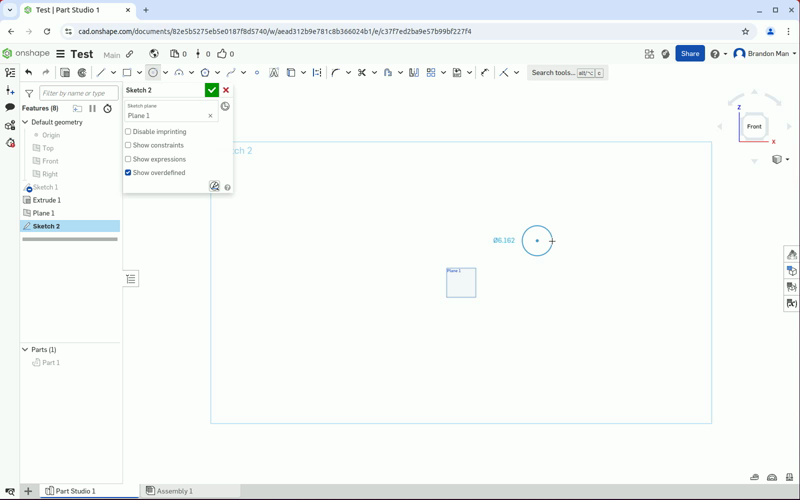
key(esc)
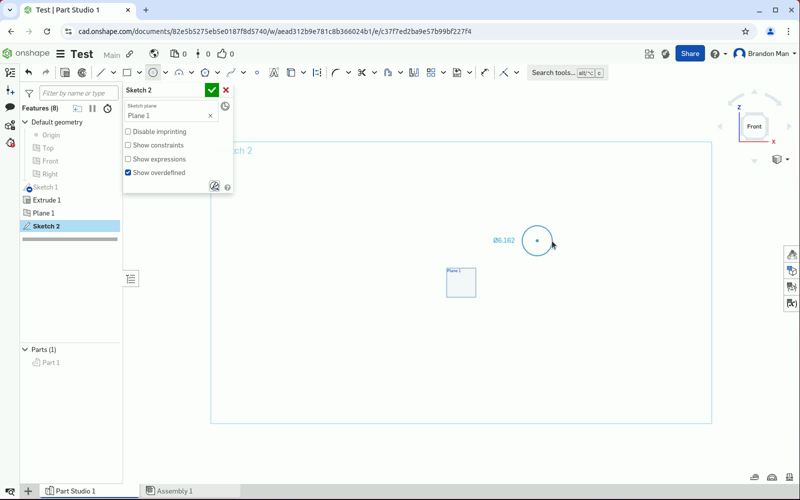
mouse_move(538, 238)
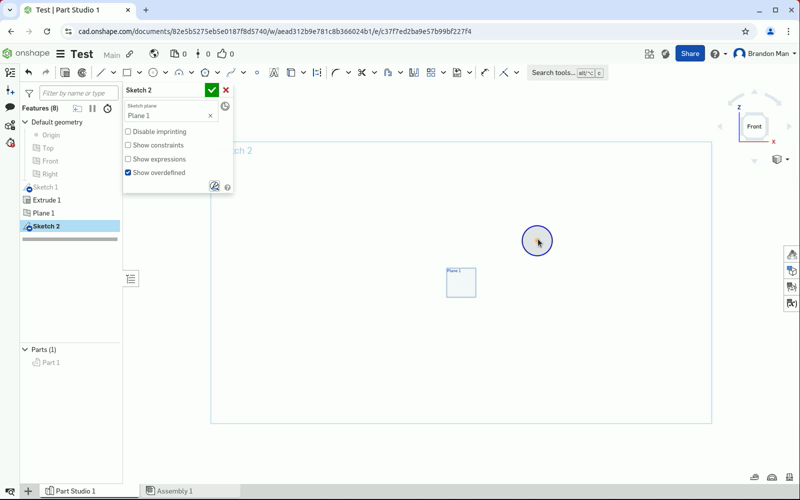
scroll(6)
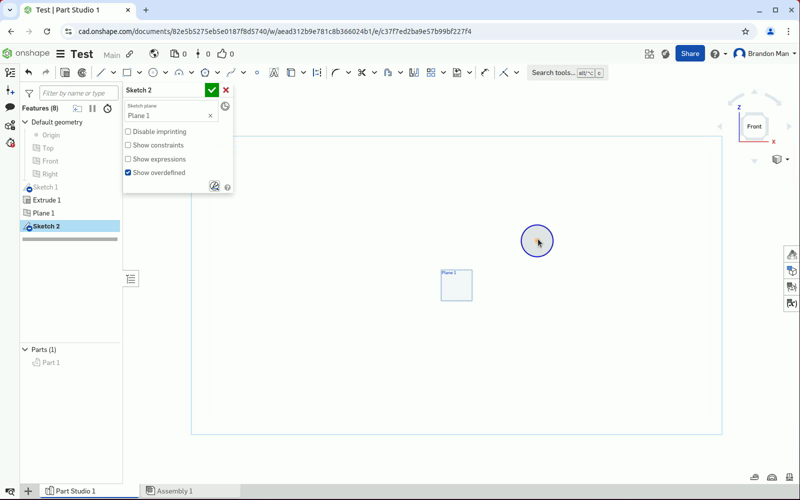
scroll(6)
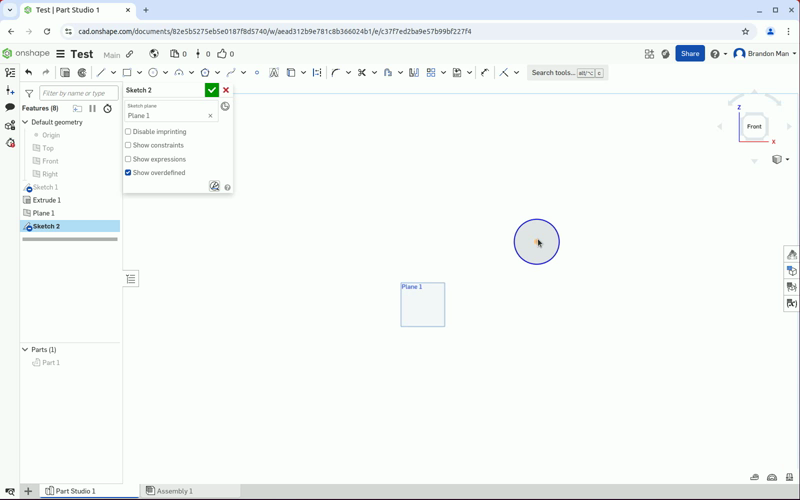
scroll(6)
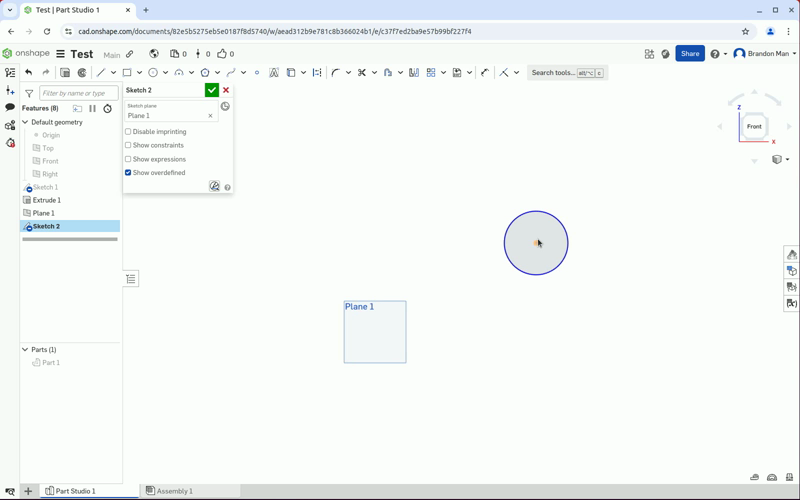
scroll(6)
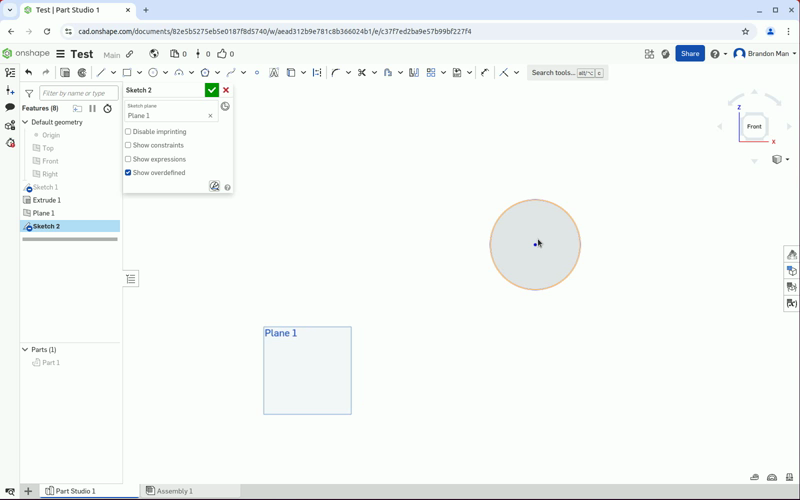
scroll(6)
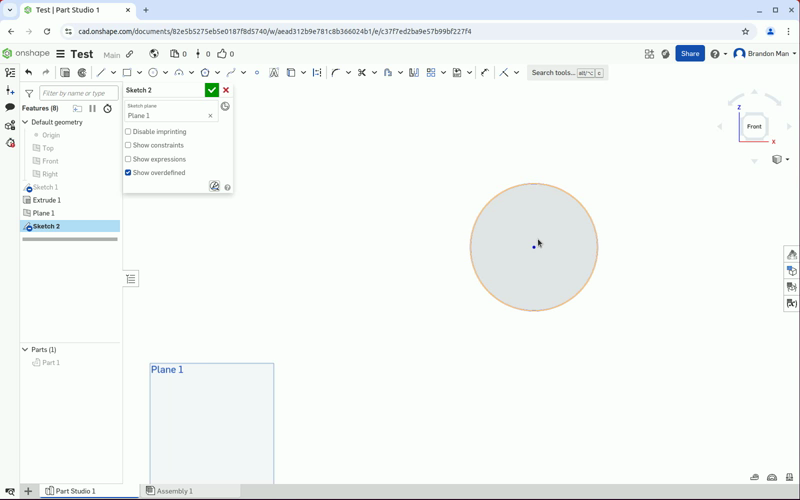
scroll(6)
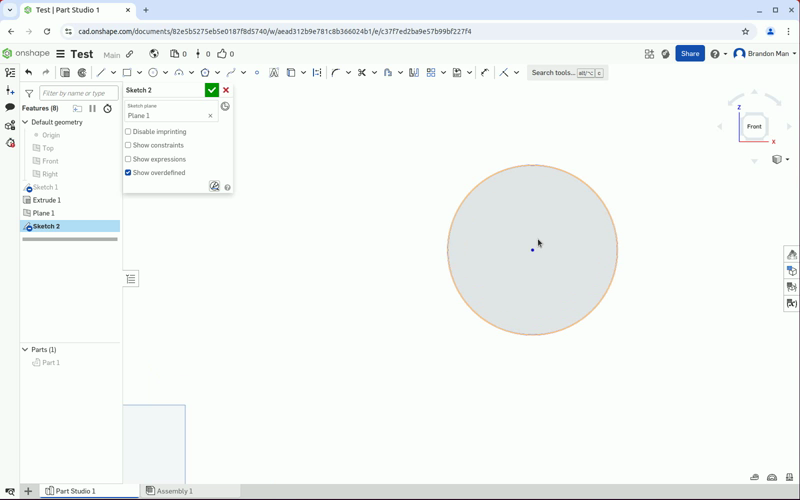
scroll(6)
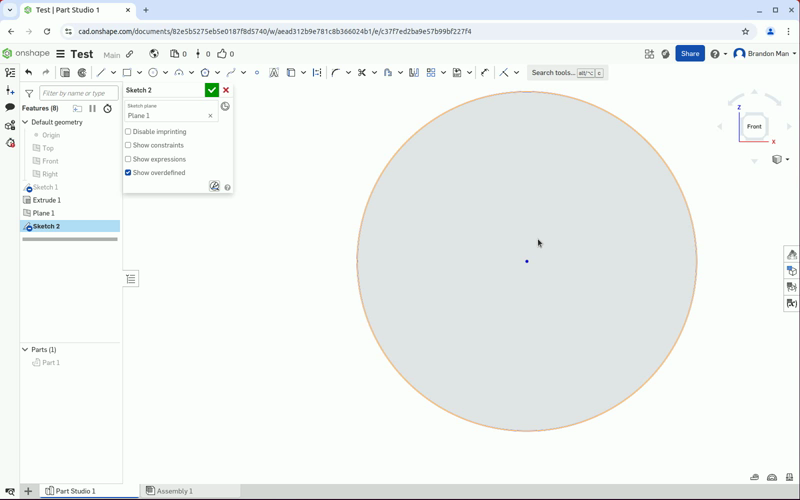
click(538, 238)
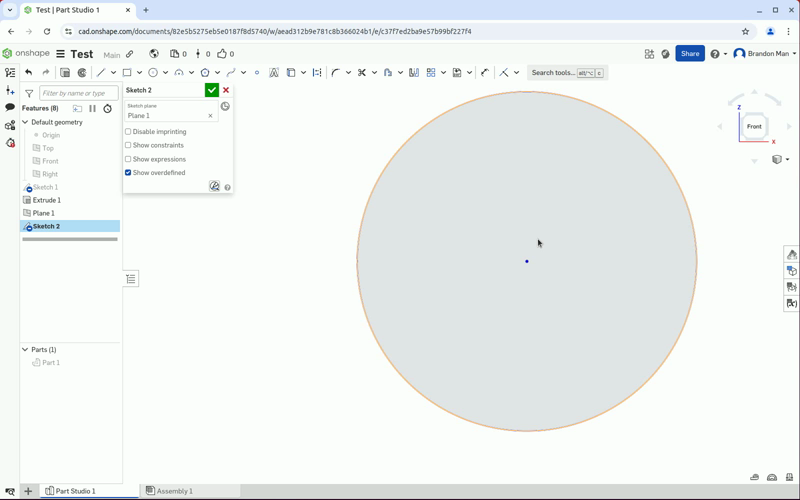
scroll(-6)
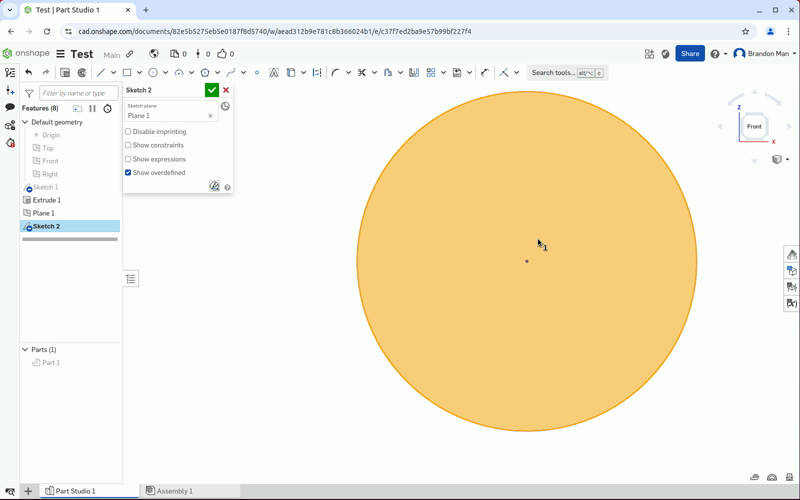
scroll(-6)
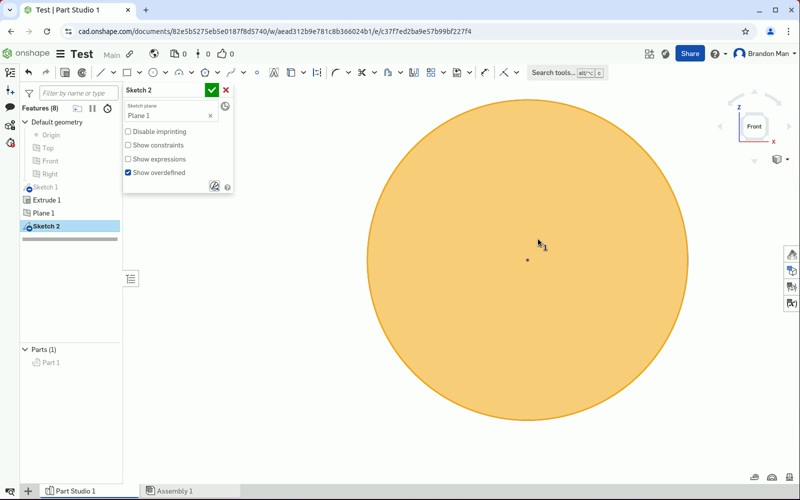
scroll(-6)
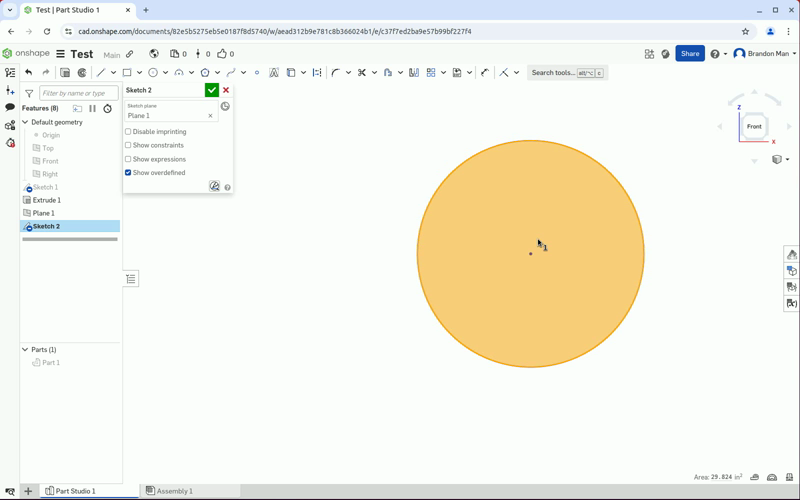
scroll(-6)
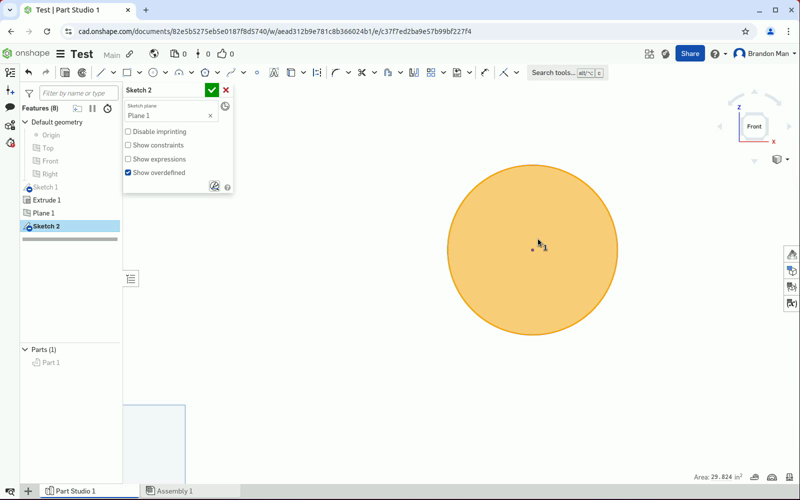
scroll(-6)
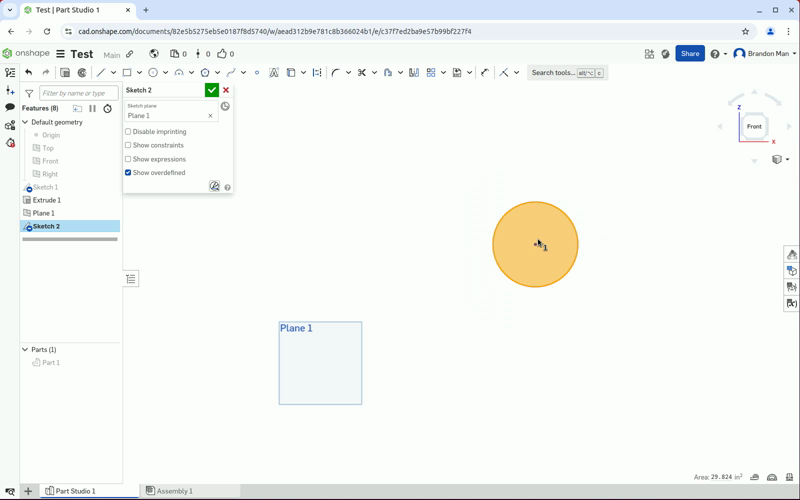
scroll(-6)
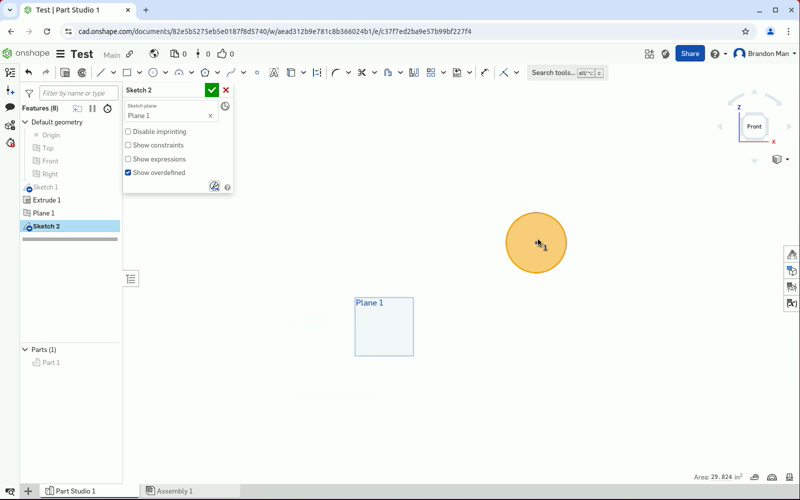
scroll(-6)
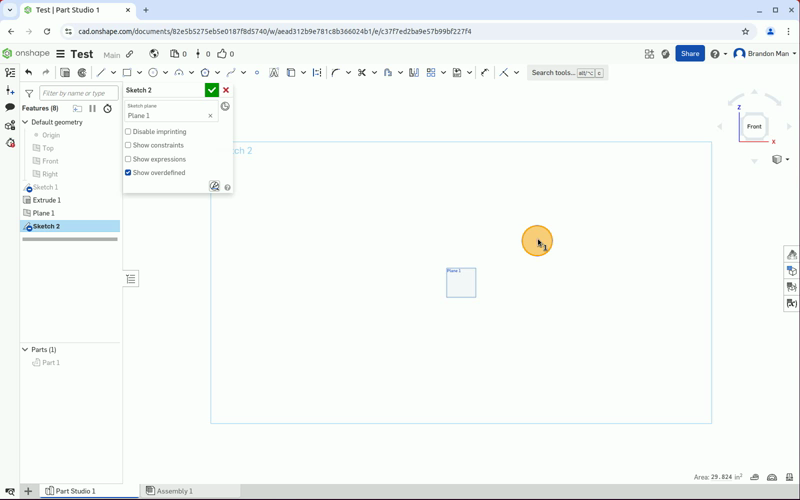
mouse_move(73, 352)
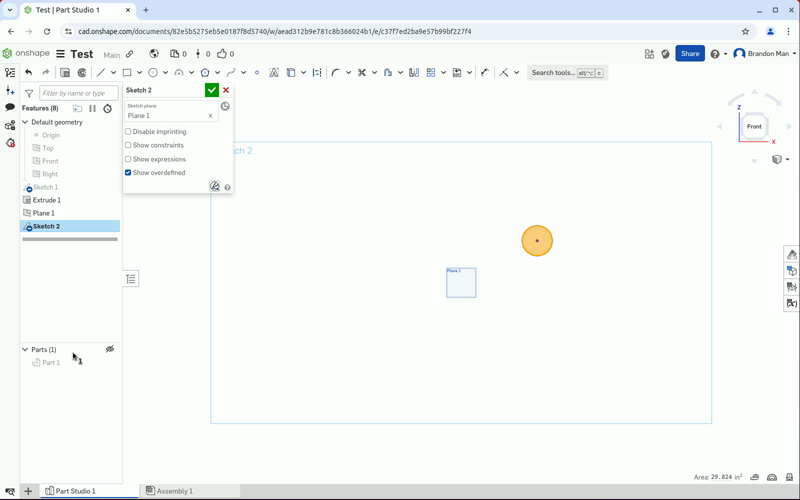
key(shift+y)
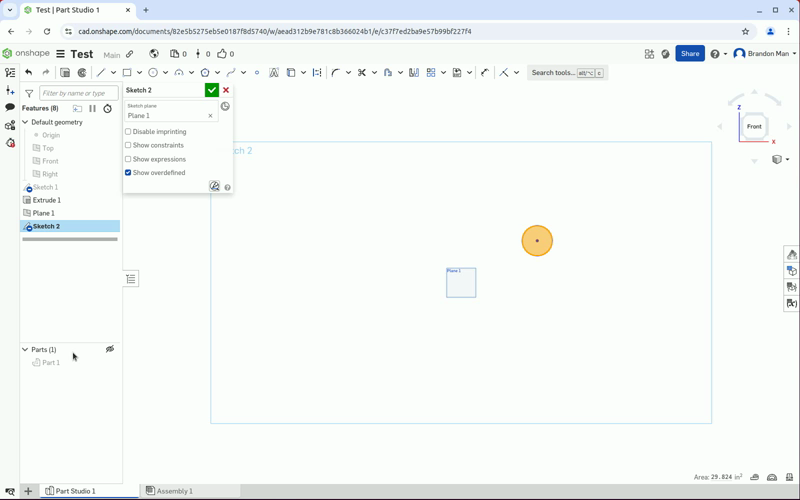
key(shift+e)
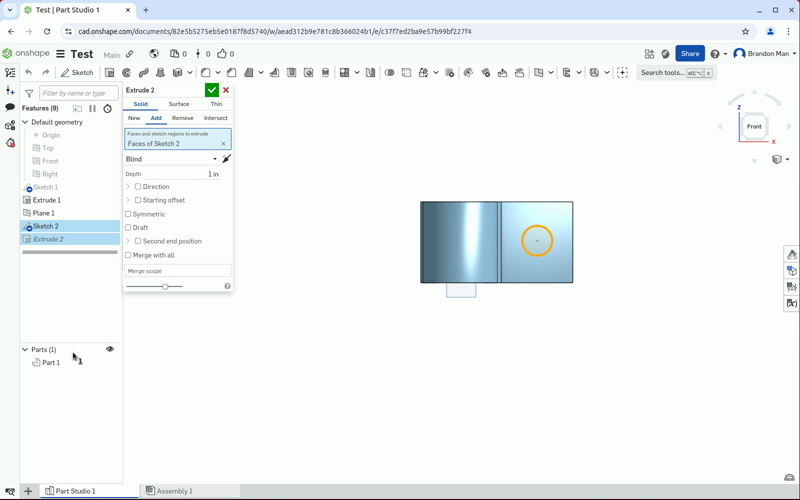
mouse_move(143, 106)
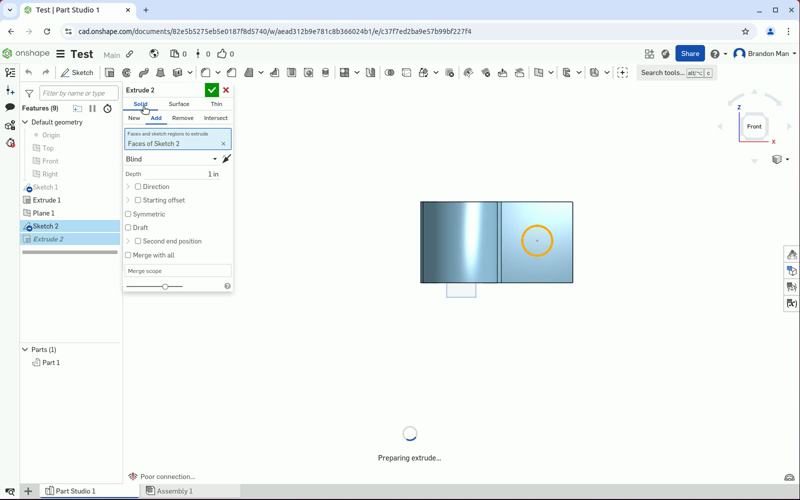
click(143, 106)
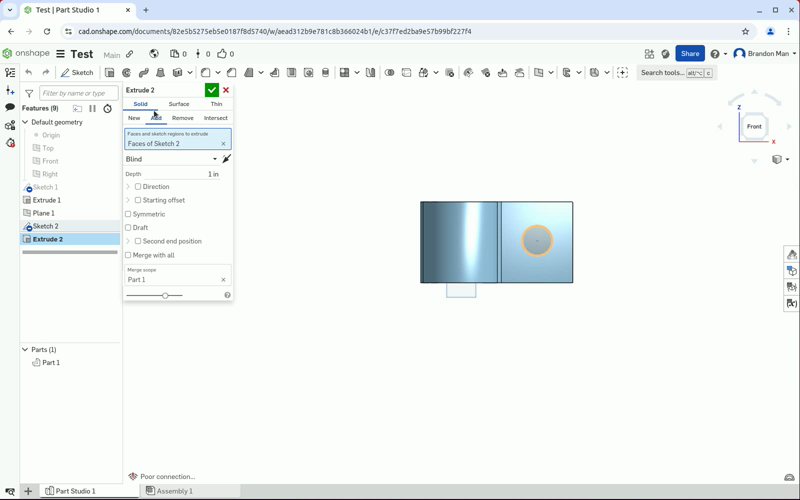
mouse_move(186, 120)
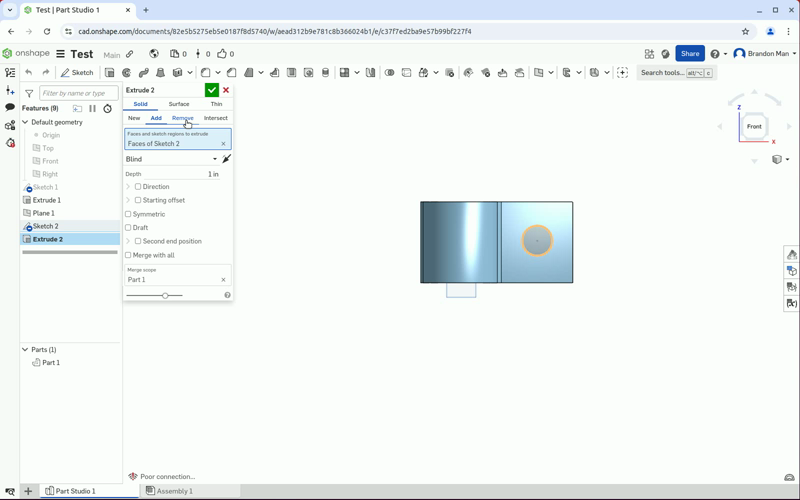
click(186, 120)
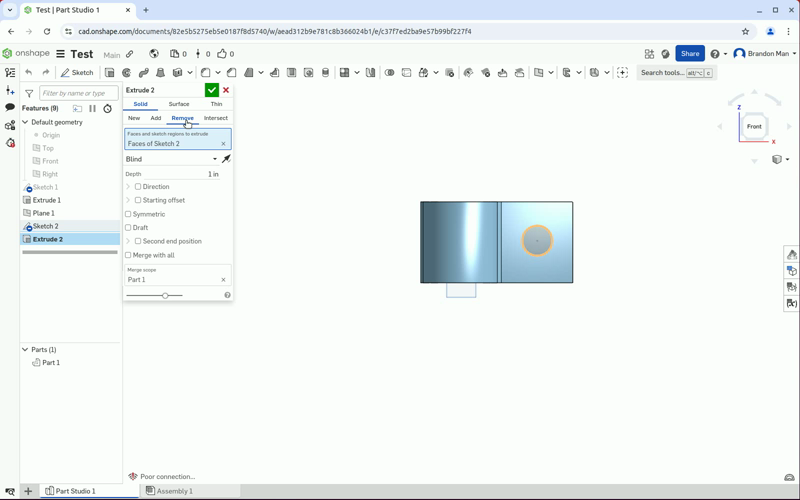
key(tab, 4)
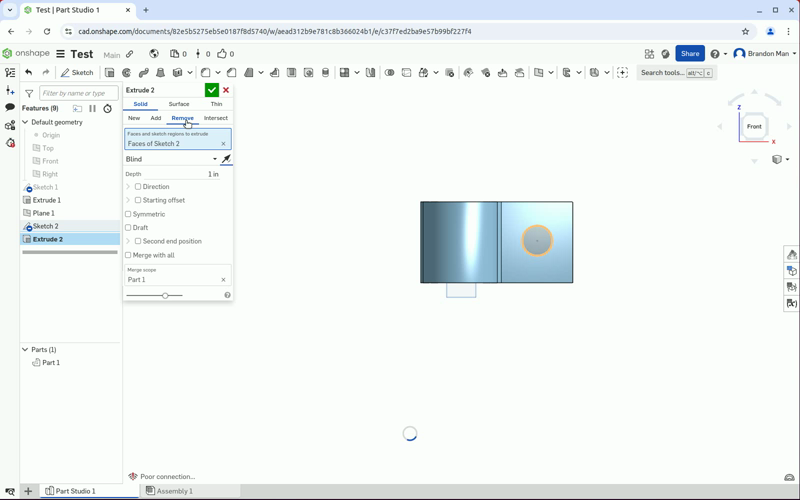
text(22.386)
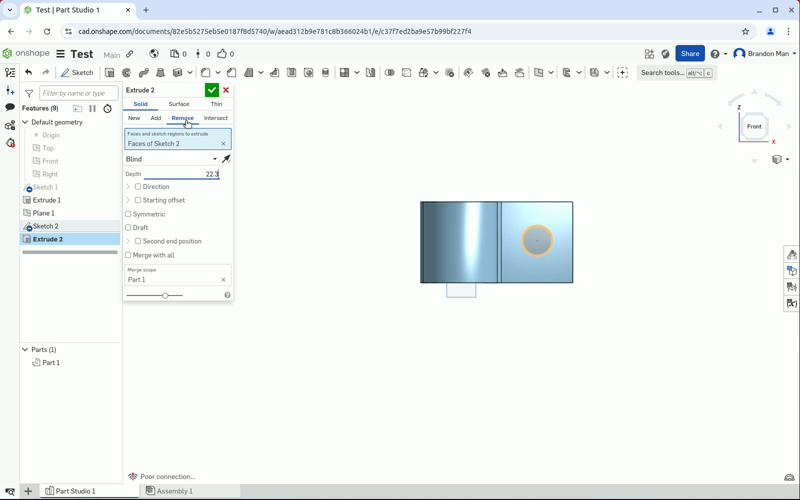
key(tab, 6)
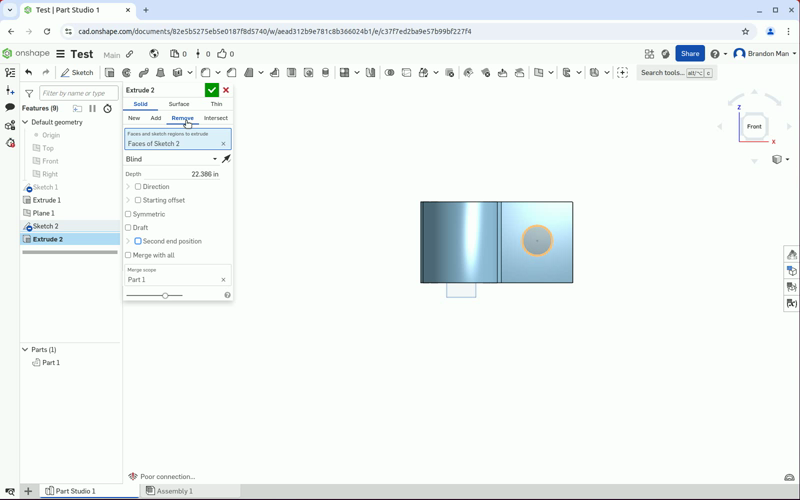
key(space)
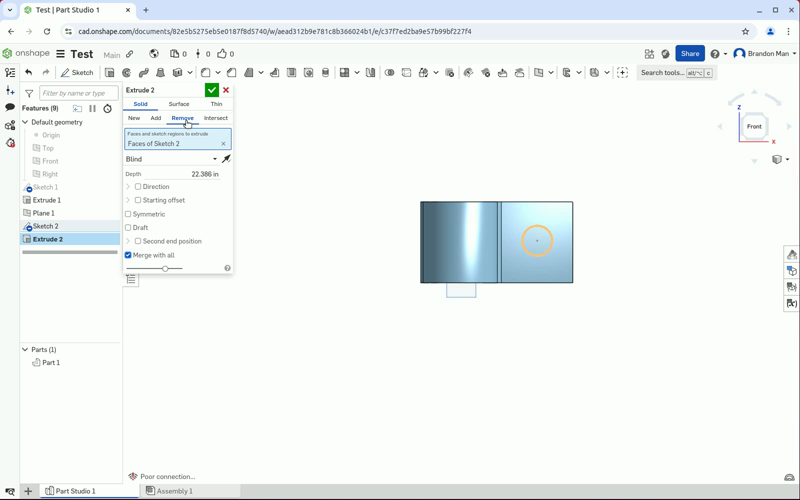
key(enter)
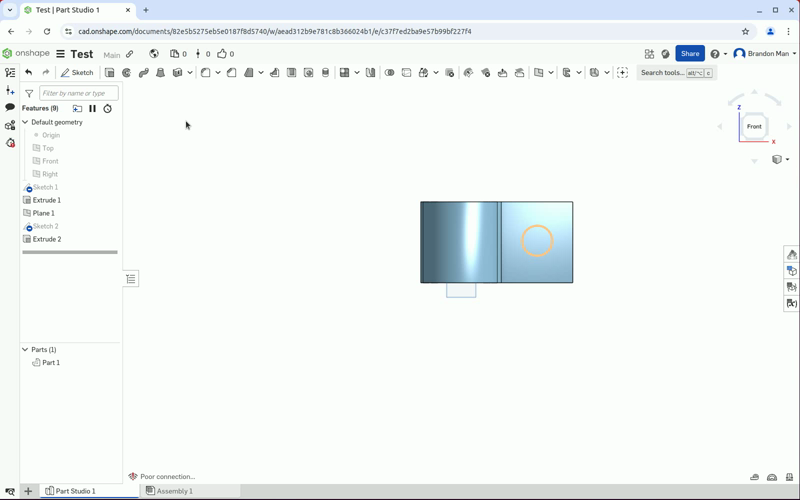
key(shift+h)
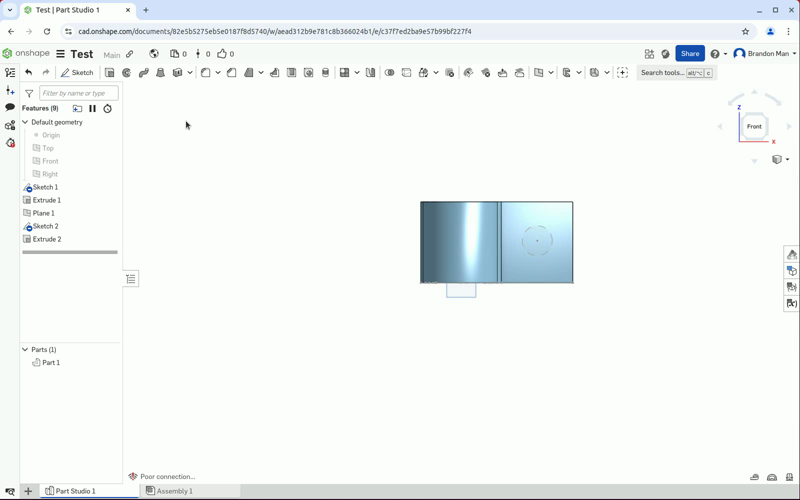
key(shift+h)
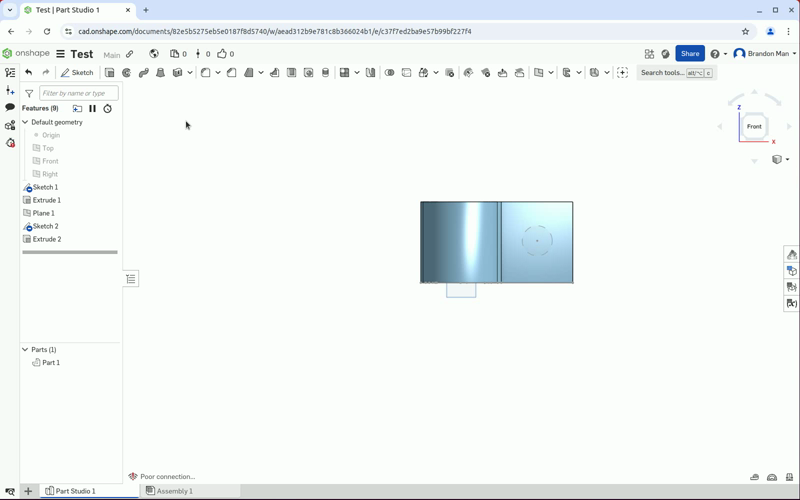
key(shift+7)
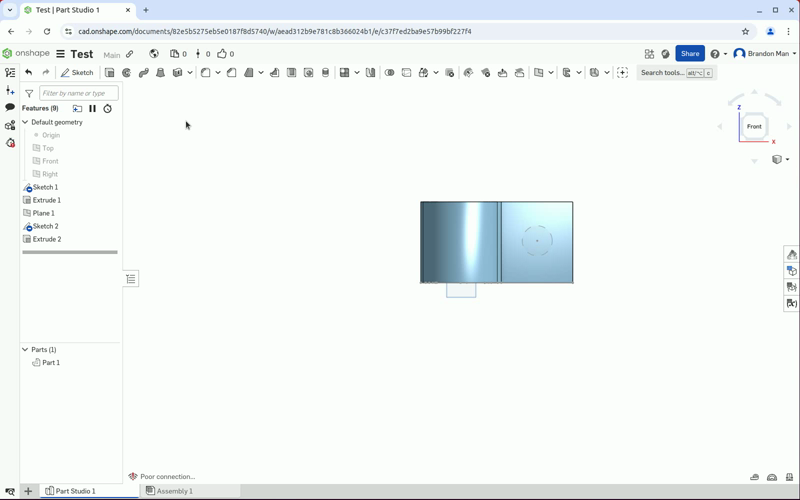
key(left, 2)
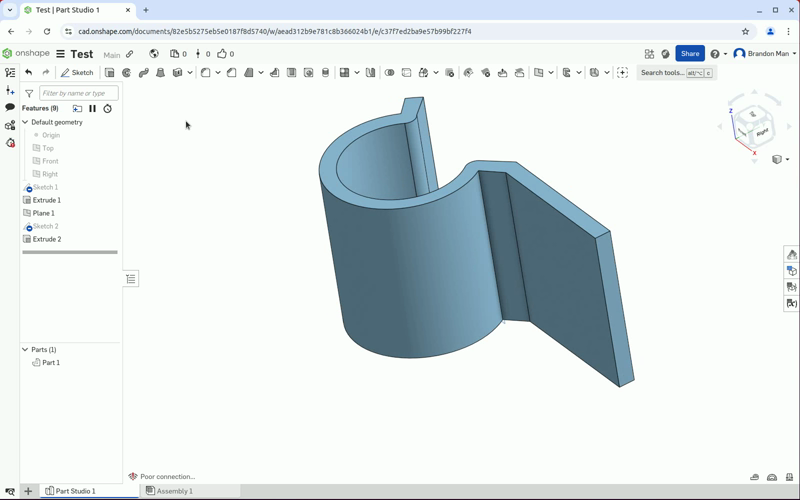
key(down, 2)
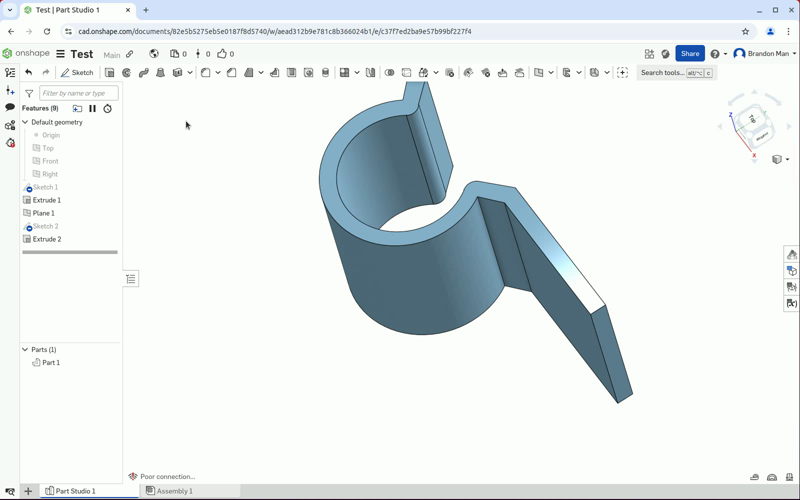
key(up, 2)
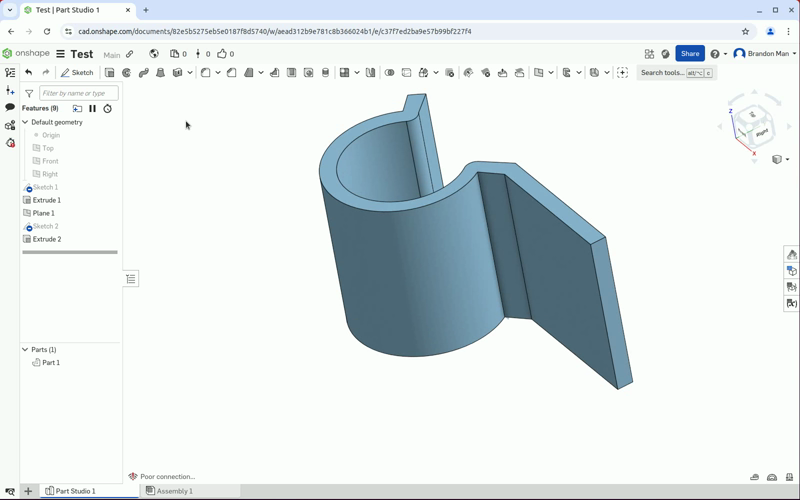
key(right, 2)
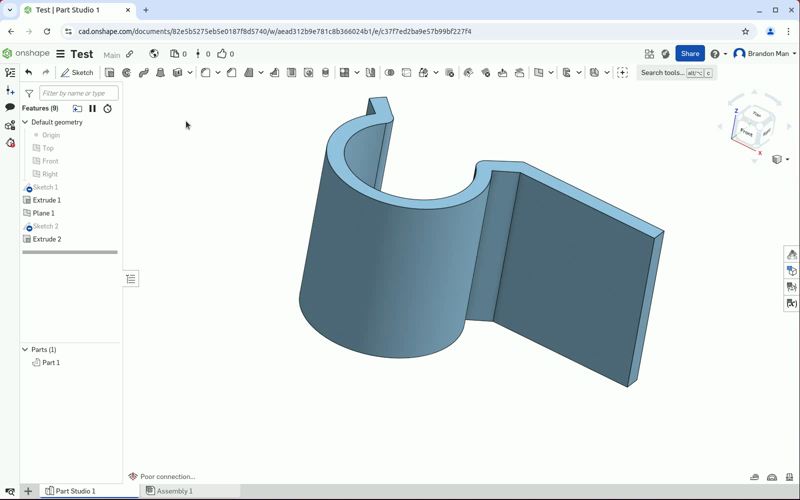
mouse_move(73, 189)
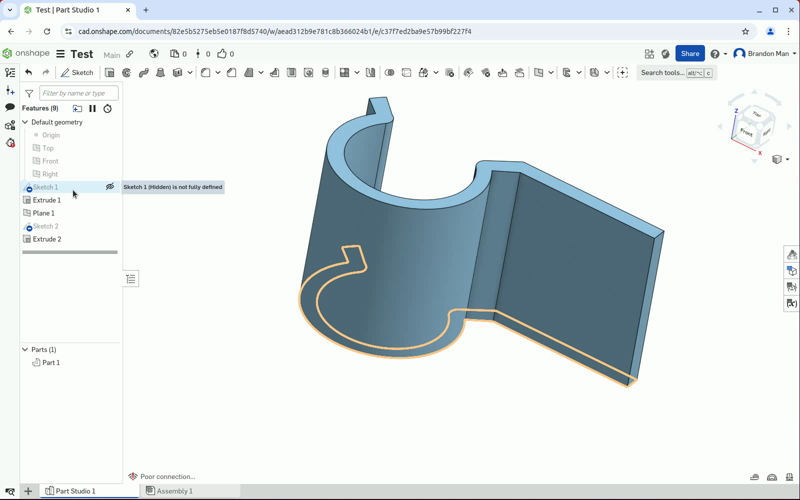
click(73, 189)